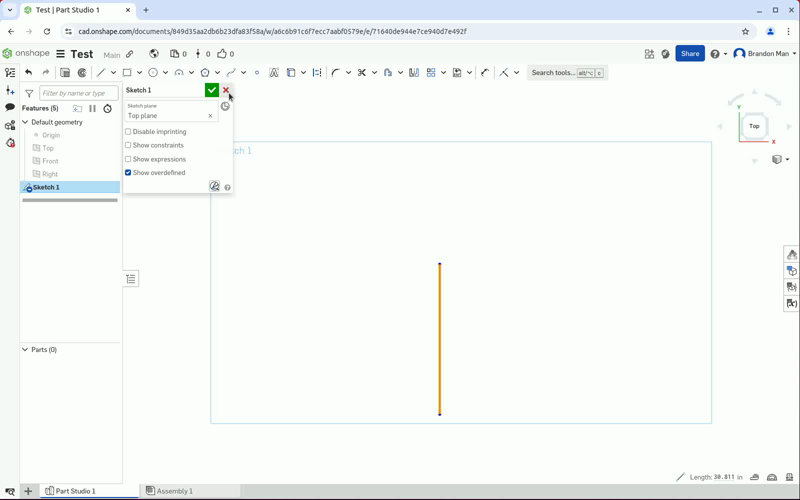
key(shift+h)
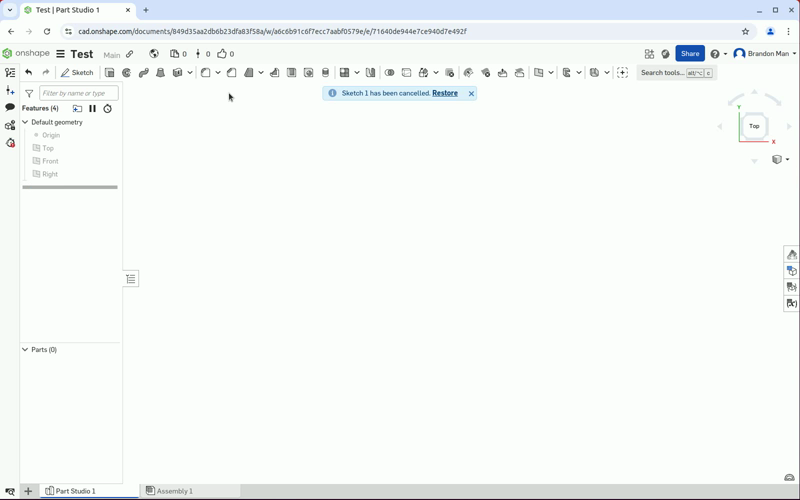
mouse_move(73, 352)
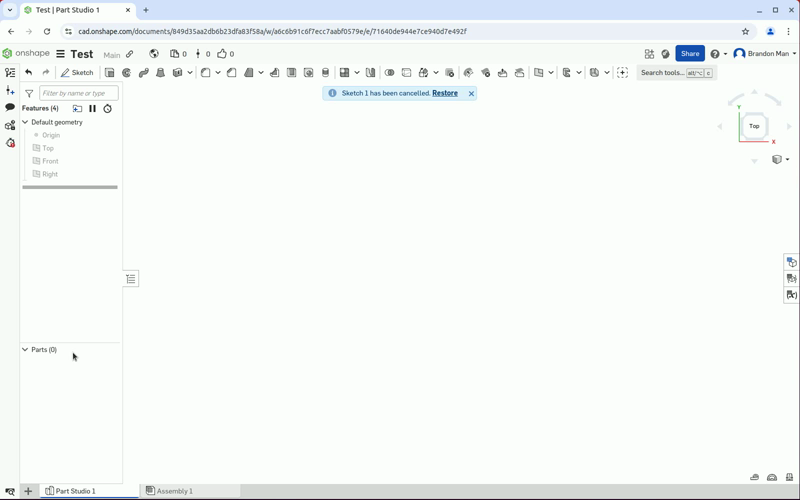
key(y)
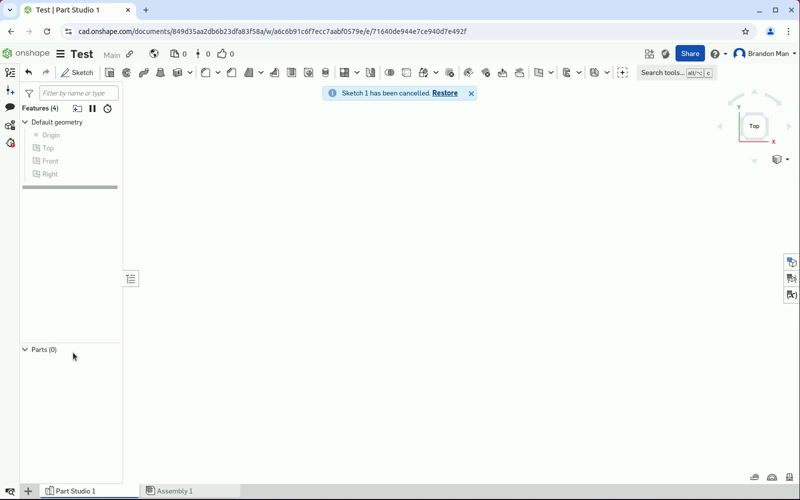
key(shift+p)
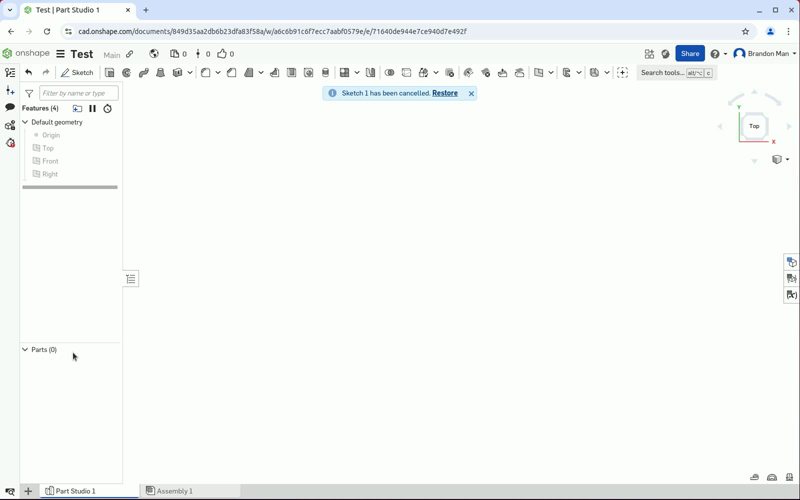
key(space)
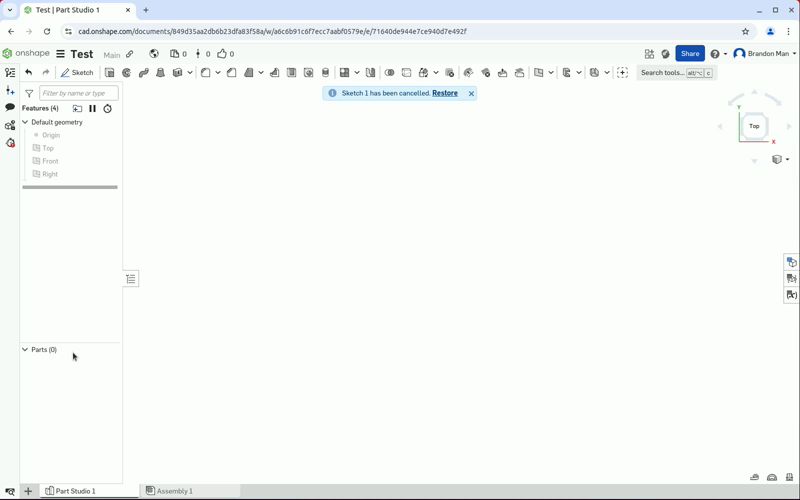
key_down(shift)
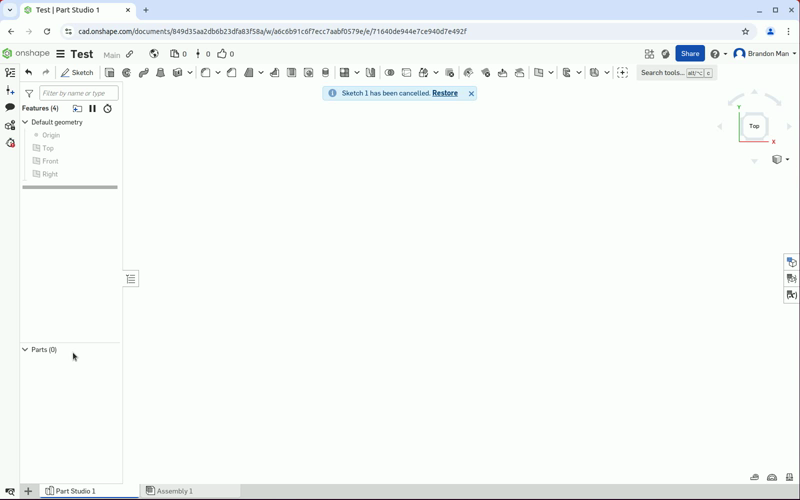
key(up)
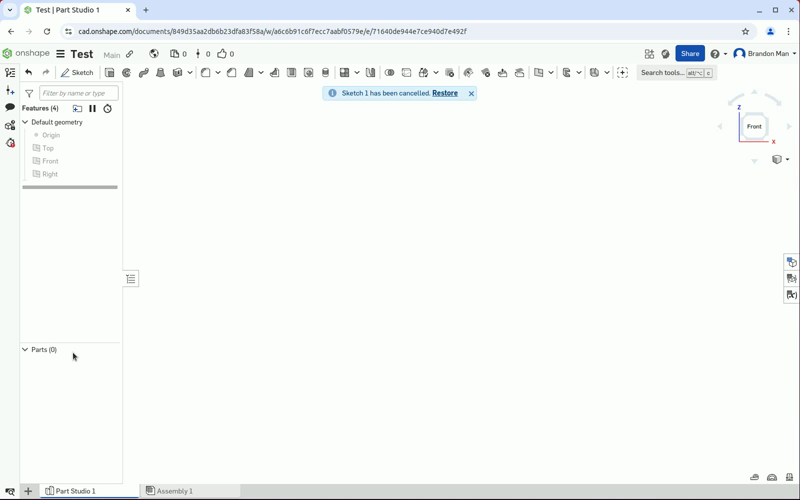
key_up(shift)
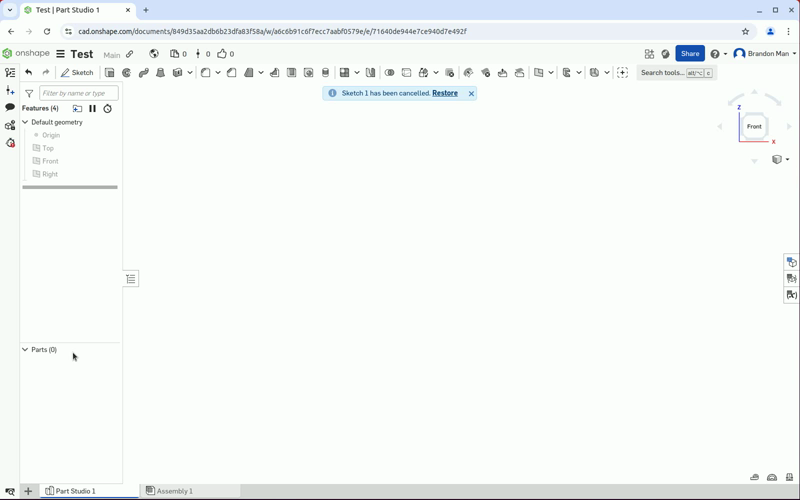
mouse_move(73, 352)
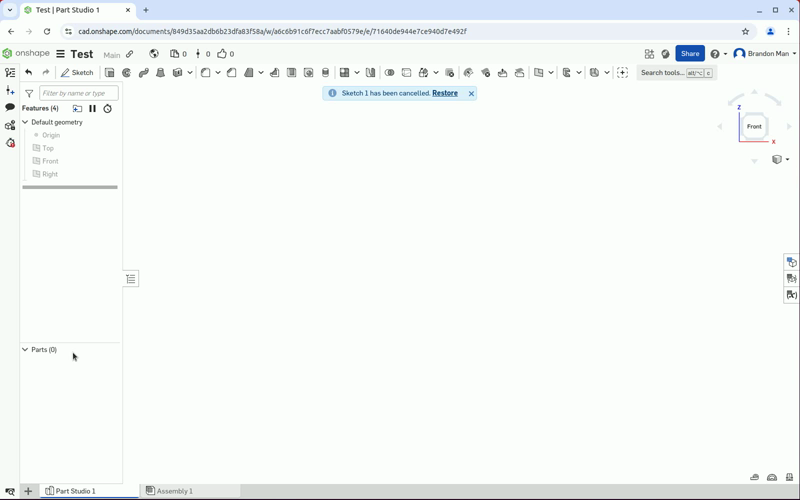
key(shift+y)
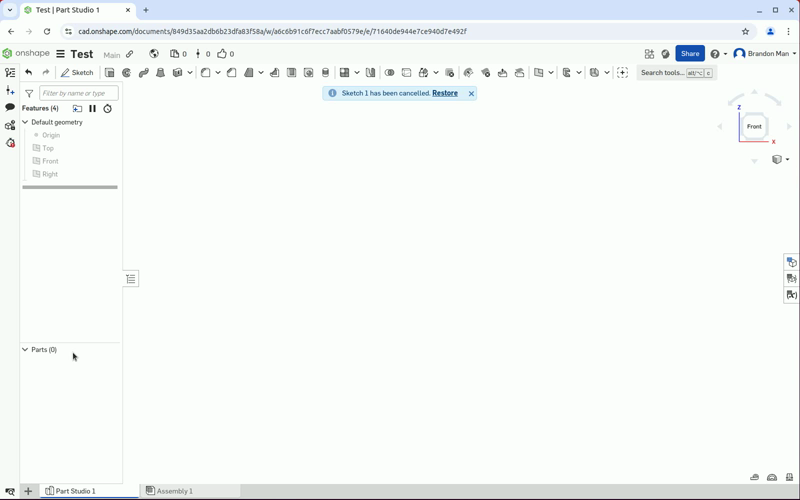
key(shift+s)
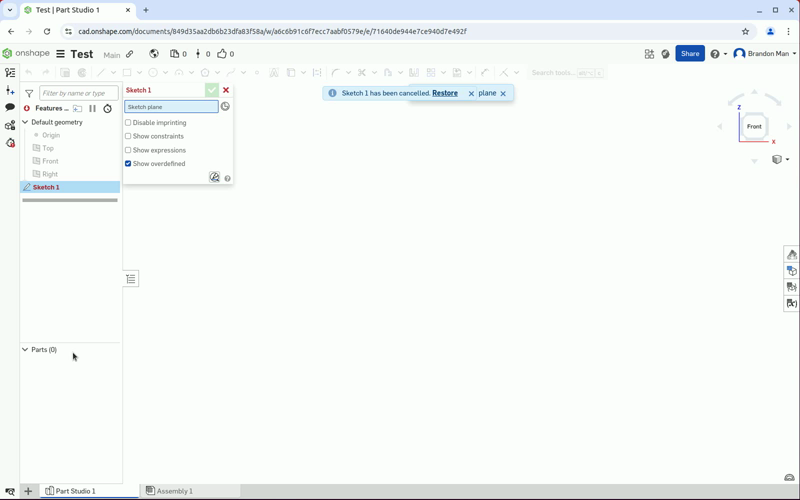
mouse_move(73, 163)
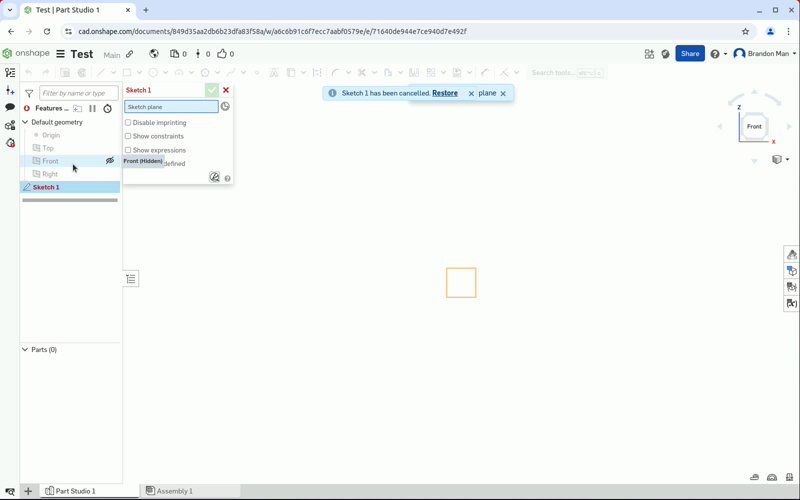
click(73, 163)
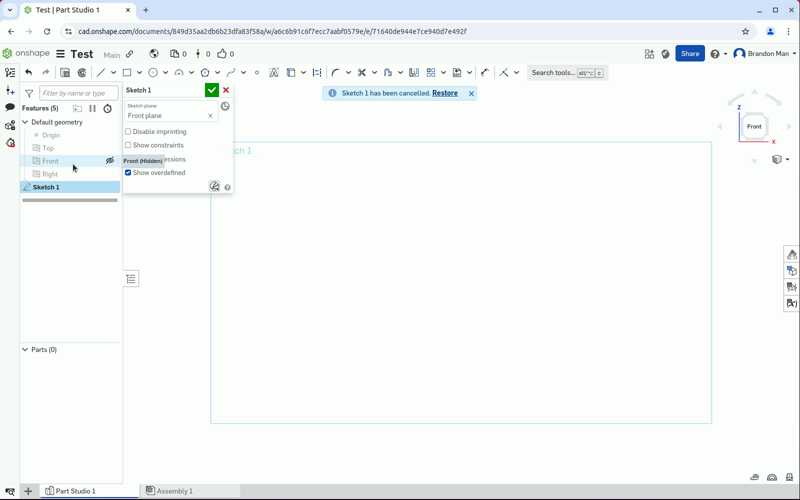
mouse_move(73, 352)
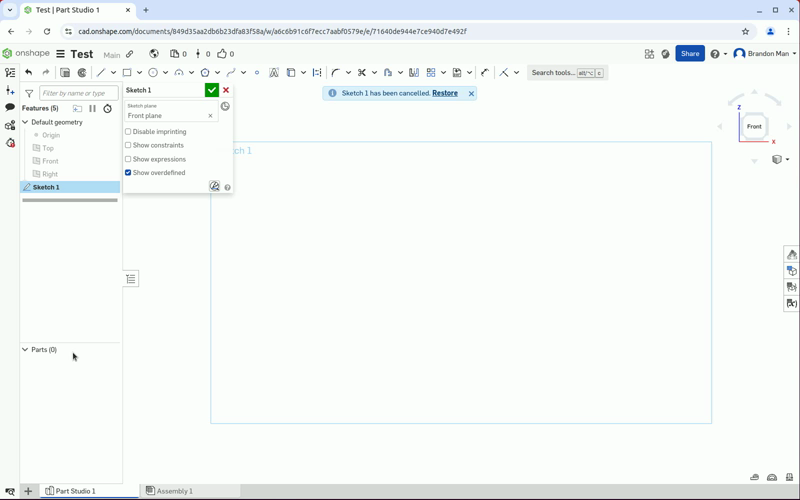
key(y)
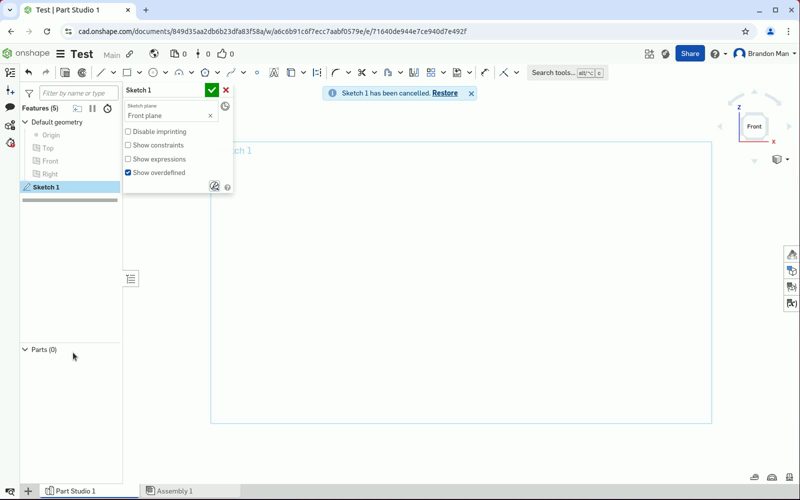
key(l)
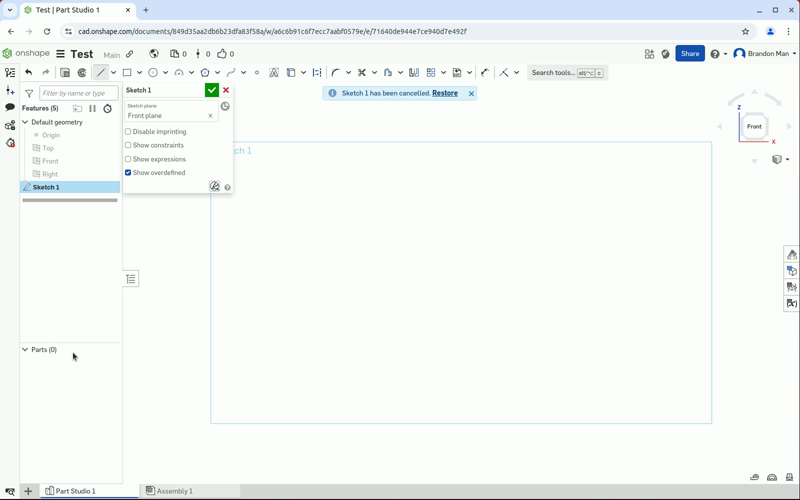
key_down(shift)
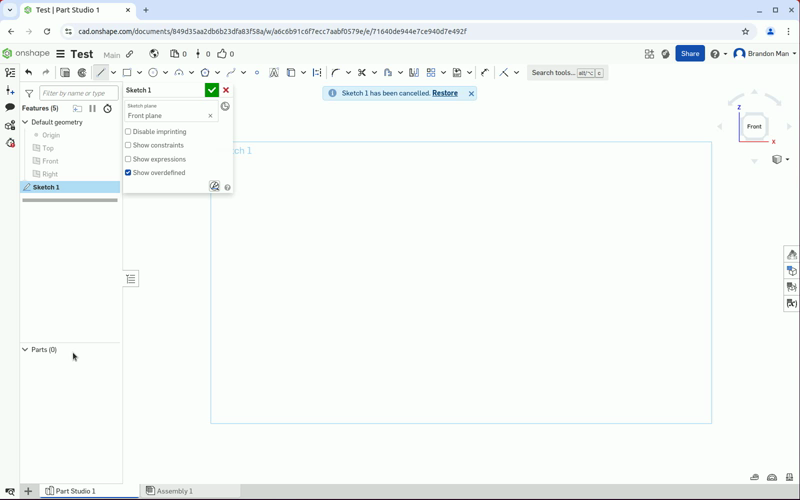
mouse_move(460, 282)
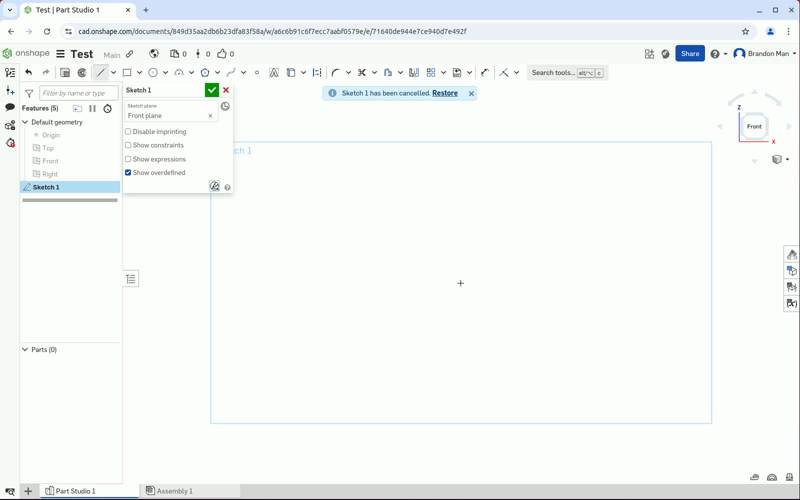
click(460, 282)
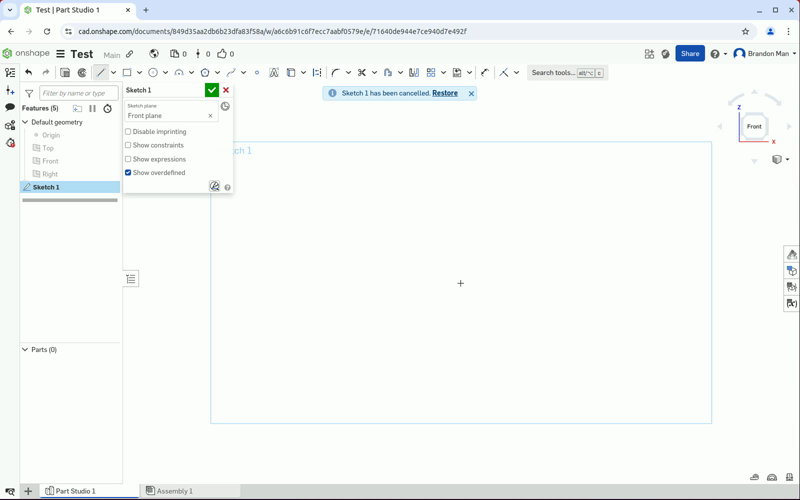
key_up(shift)
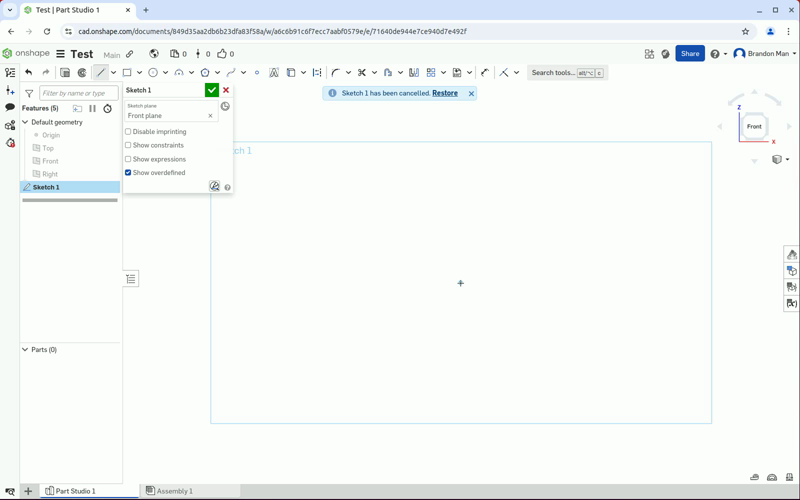
key_down(shift)
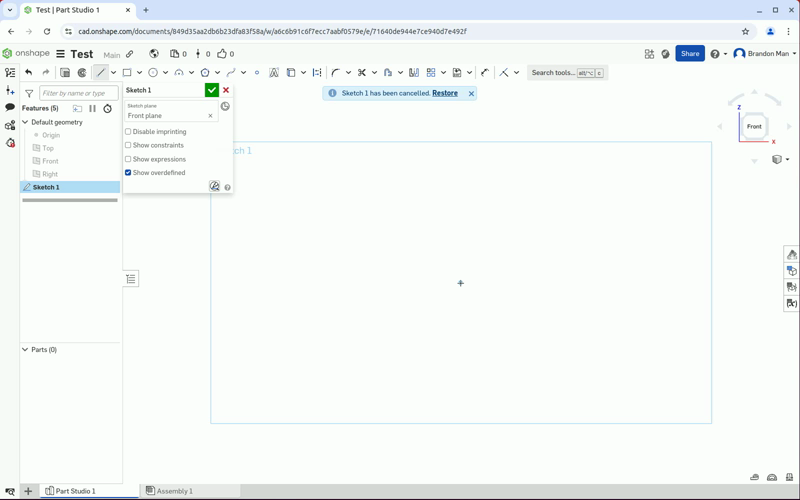
mouse_move(490, 282)
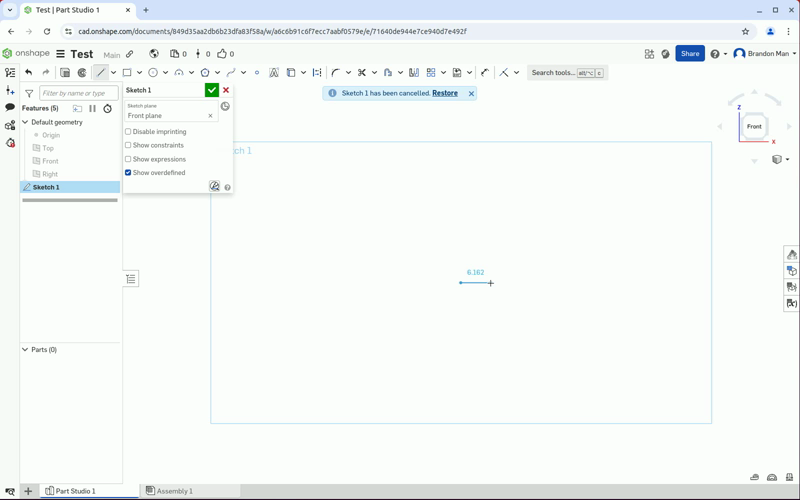
mouse_move(517, 282)
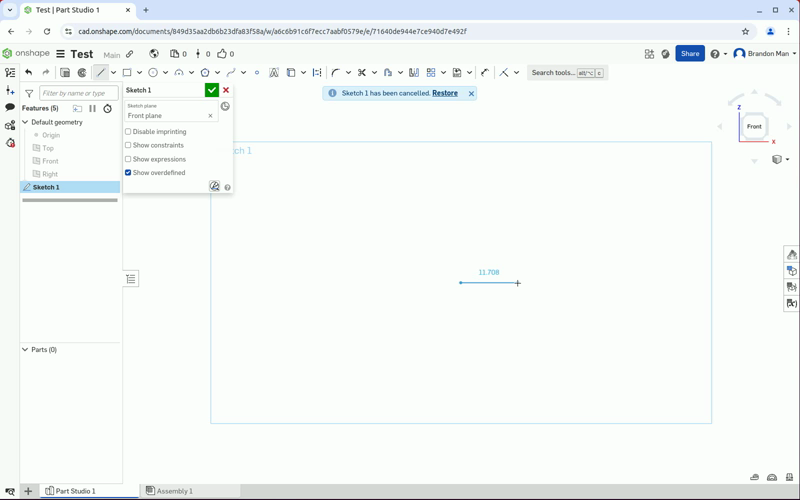
click(517, 282)
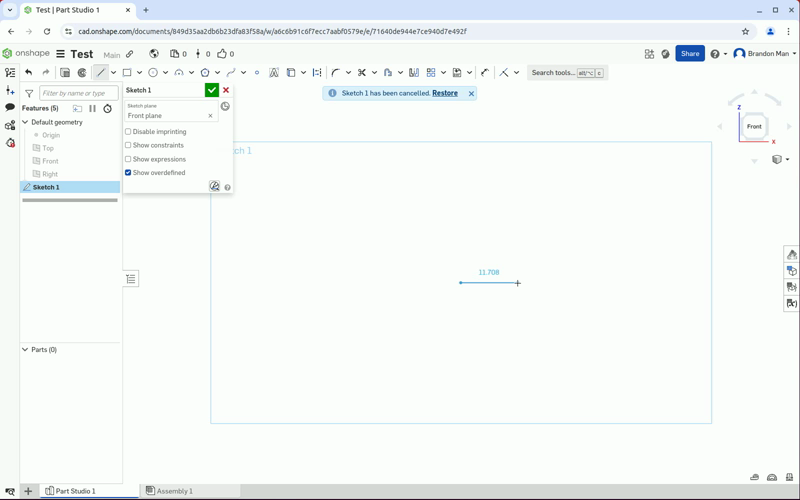
key_up(shift)
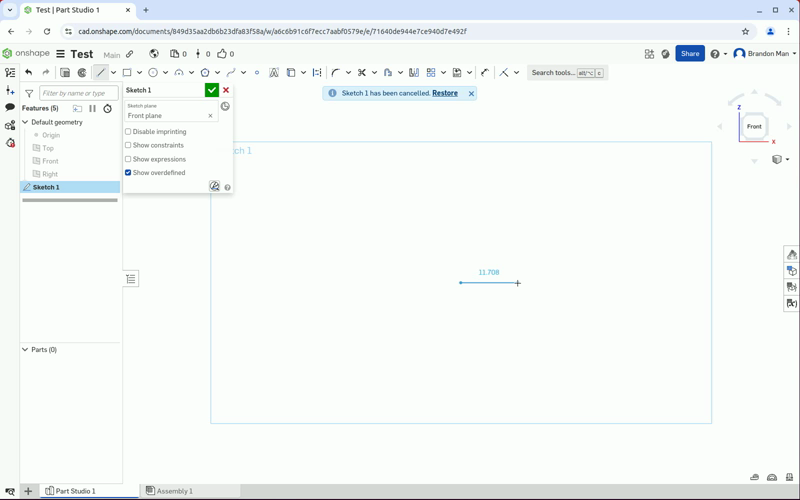
key_down(shift)
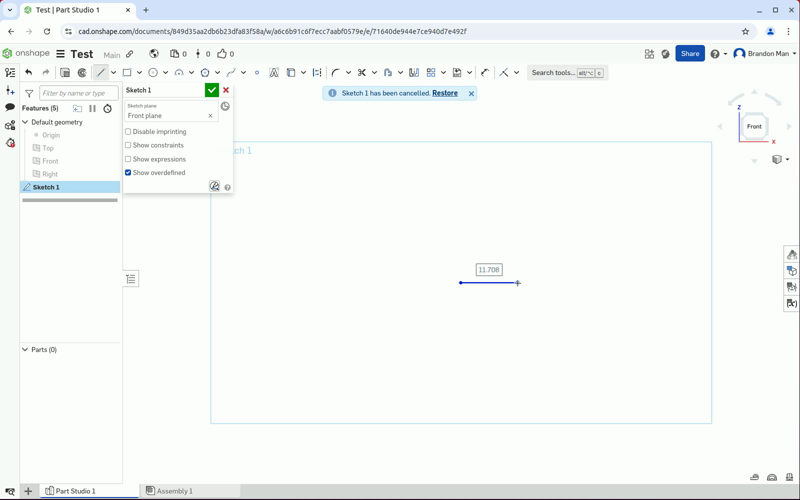
mouse_move(547, 282)
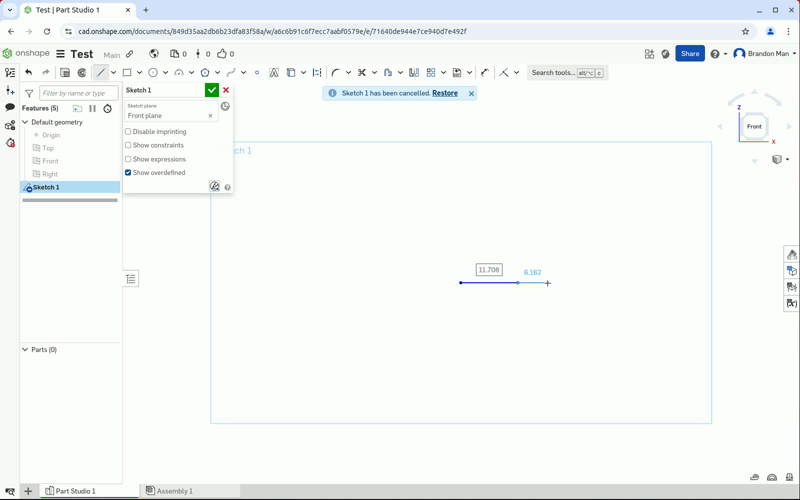
mouse_move(517, 226)
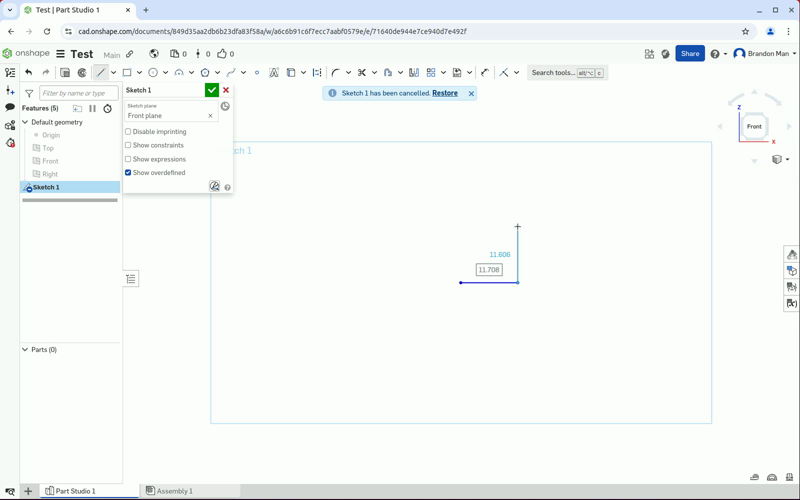
click(517, 226)
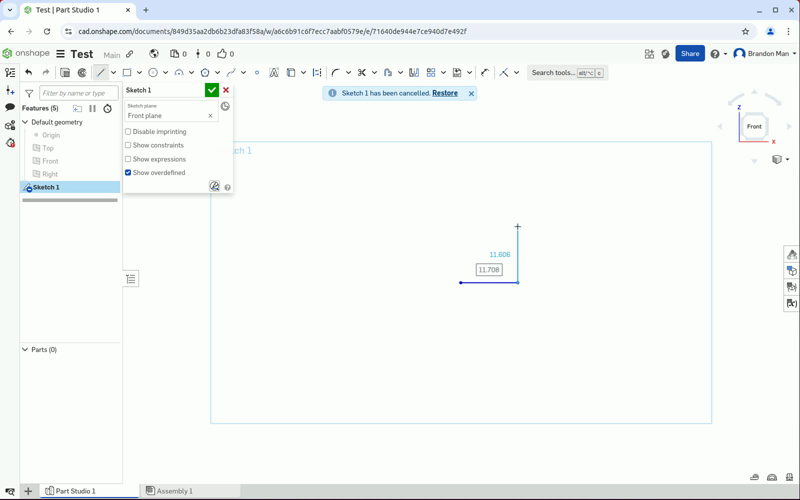
key_up(shift)
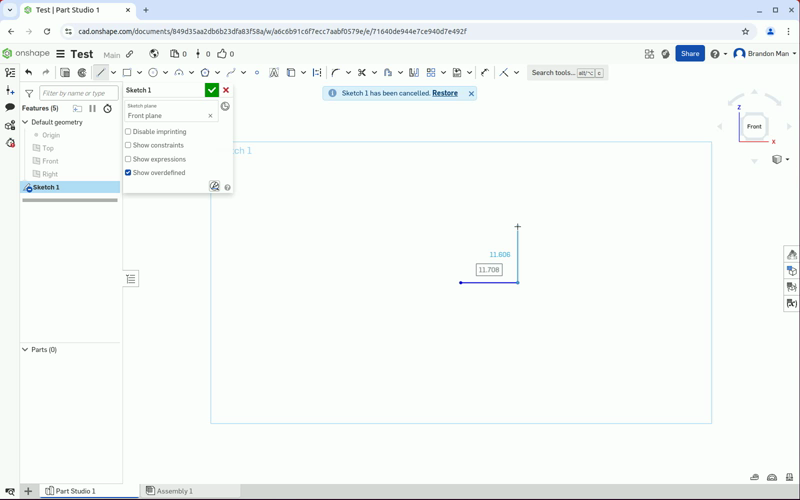
key_down(shift)
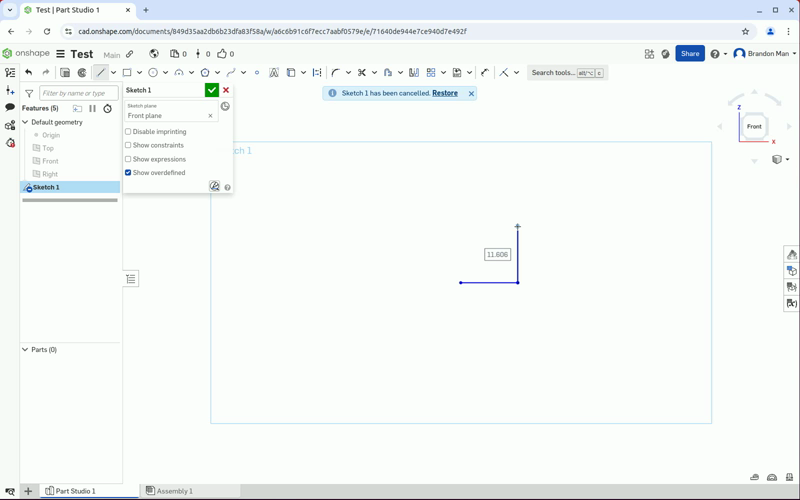
mouse_move(547, 226)
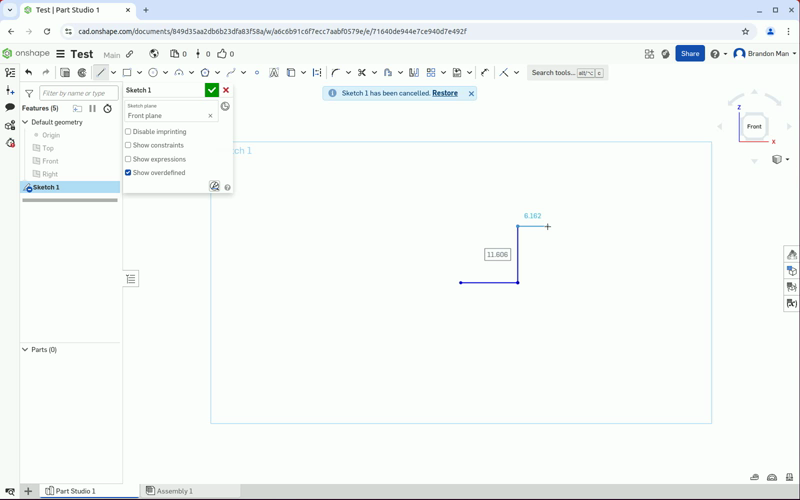
mouse_move(573, 226)
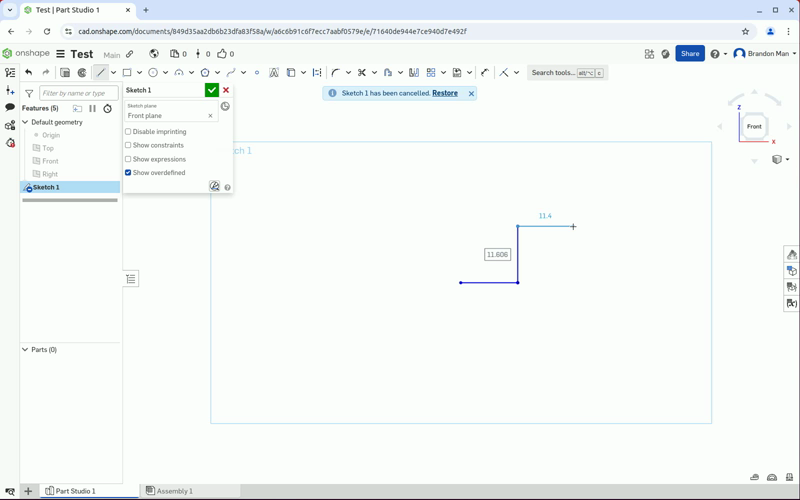
click(573, 226)
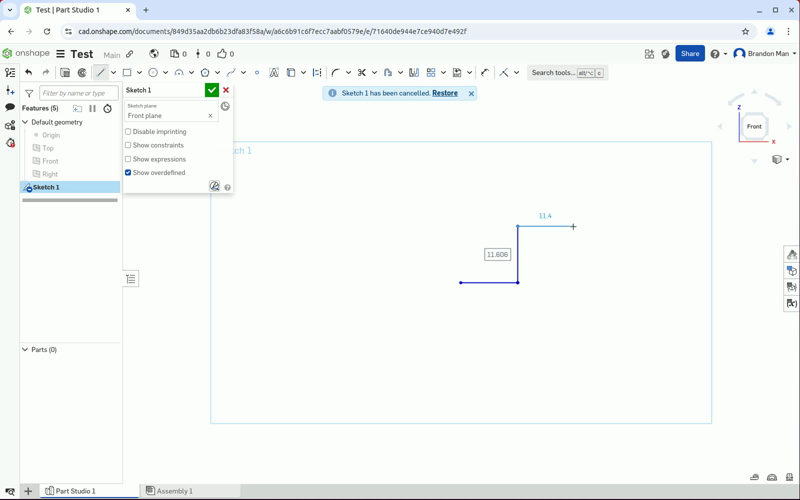
key_up(shift)
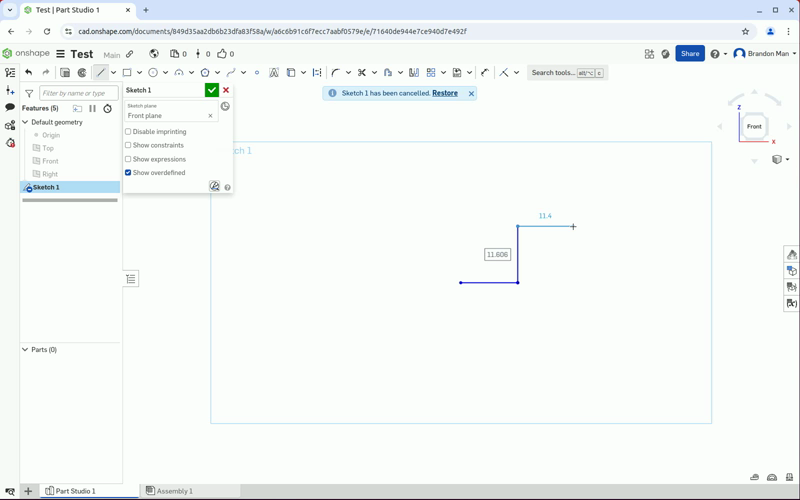
key_down(shift)
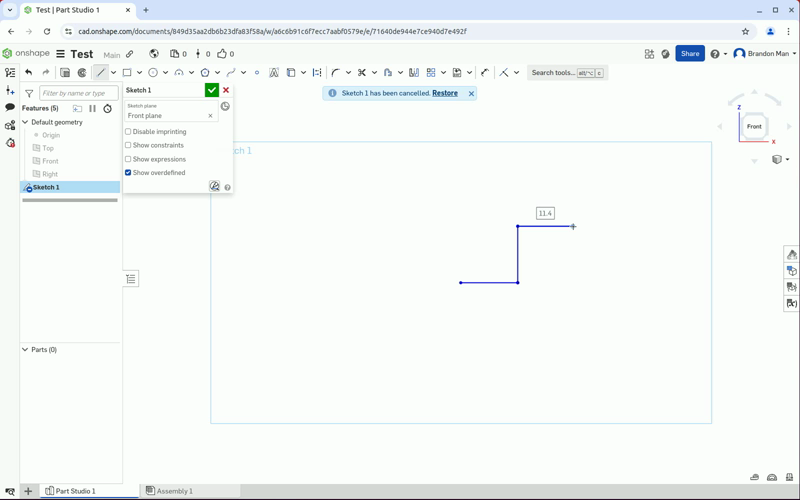
mouse_move(589, 226)
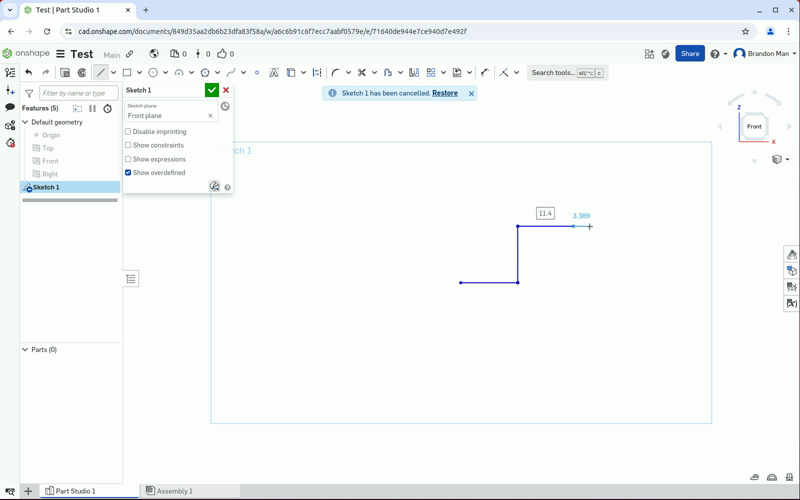
mouse_move(573, 189)
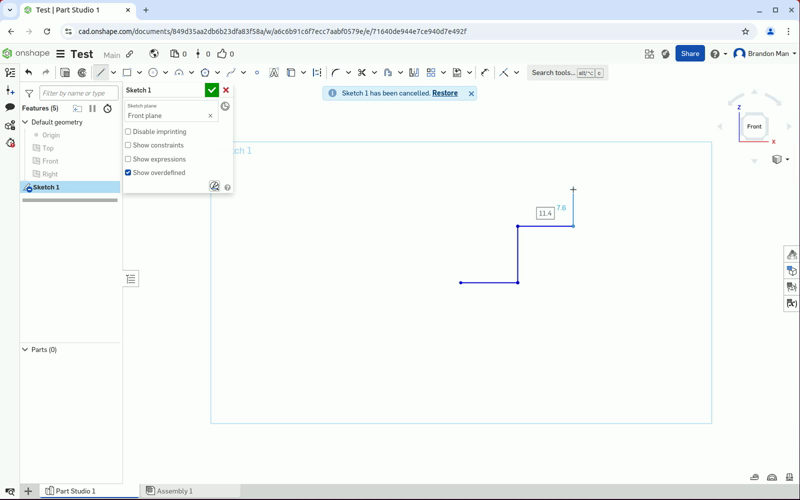
click(573, 189)
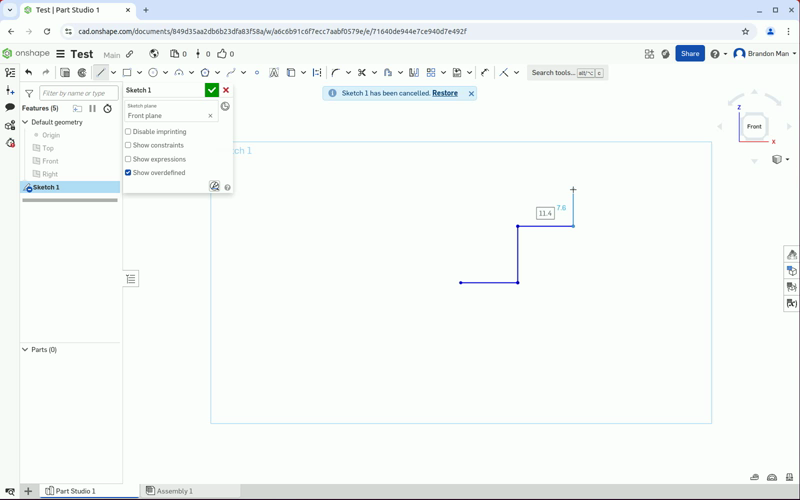
key_up(shift)
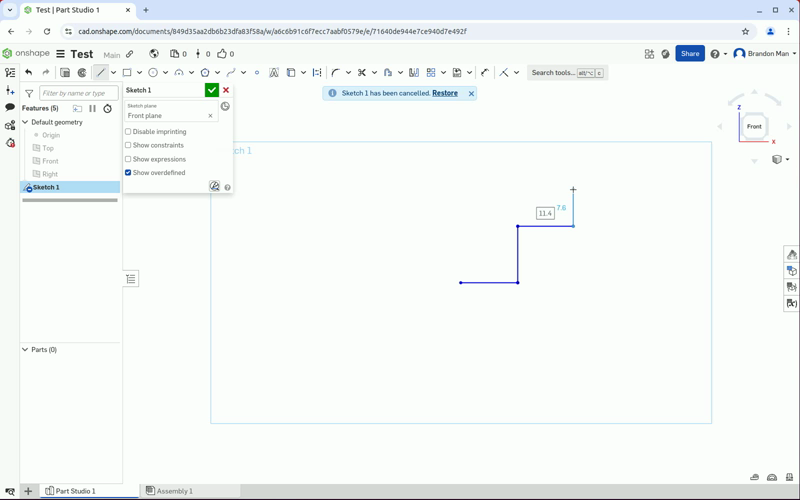
key_down(shift)
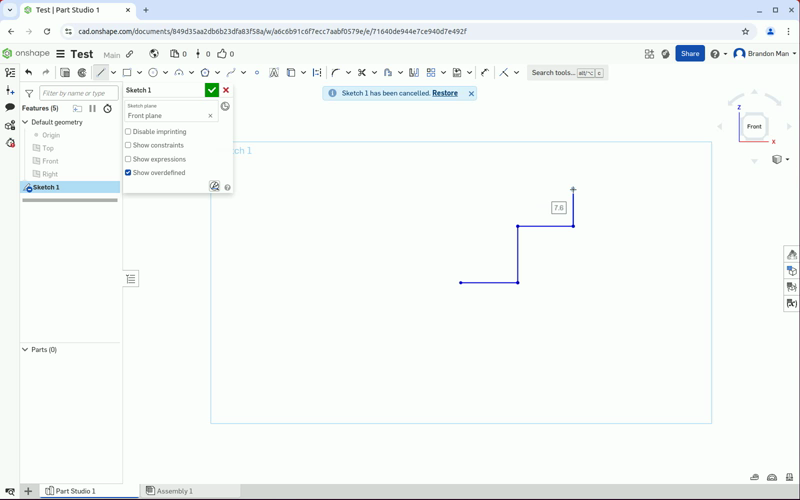
mouse_move(460, 189)
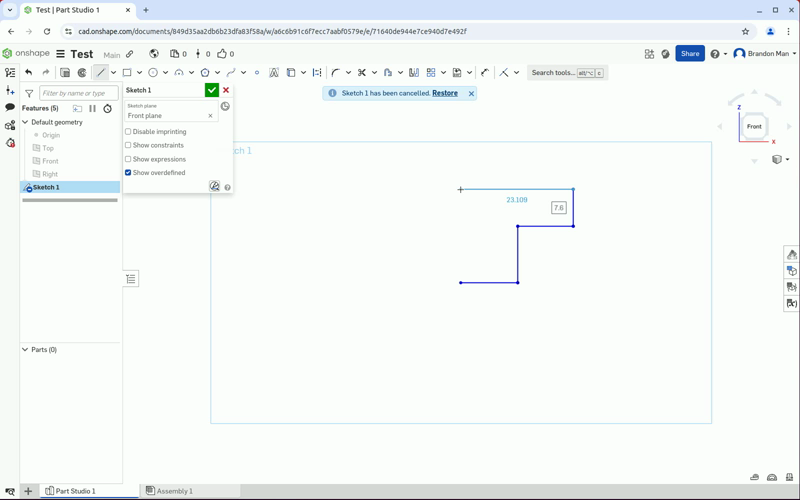
click(460, 189)
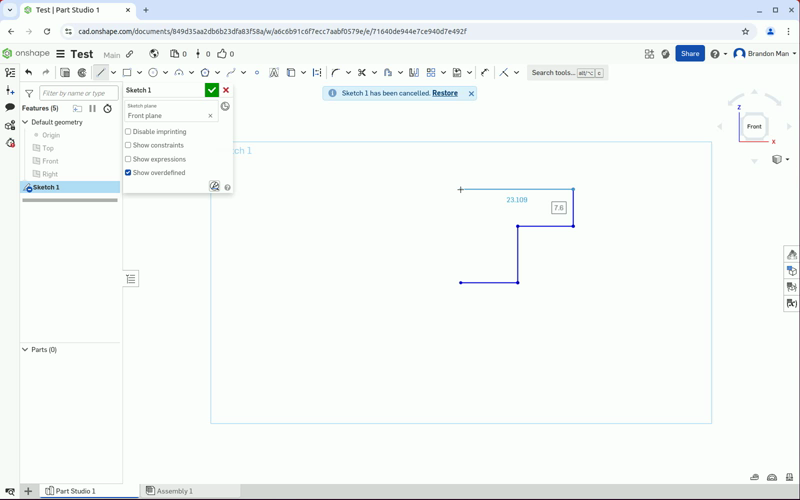
key_up(shift)
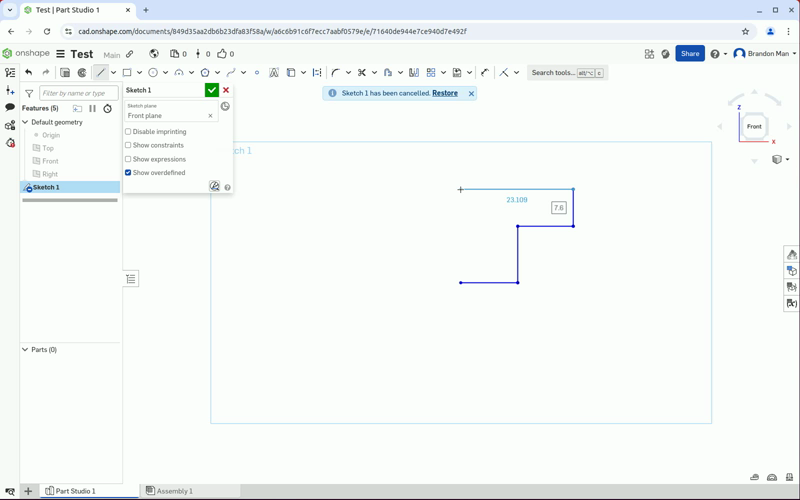
key_down(shift)
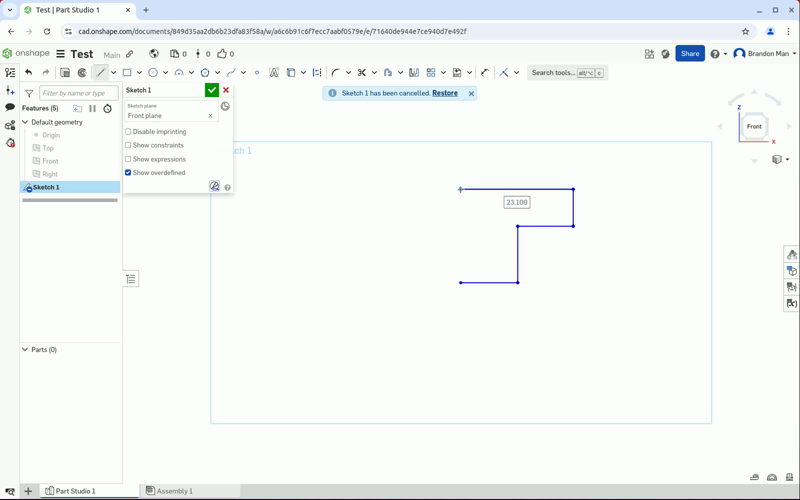
mouse_move(460, 282)
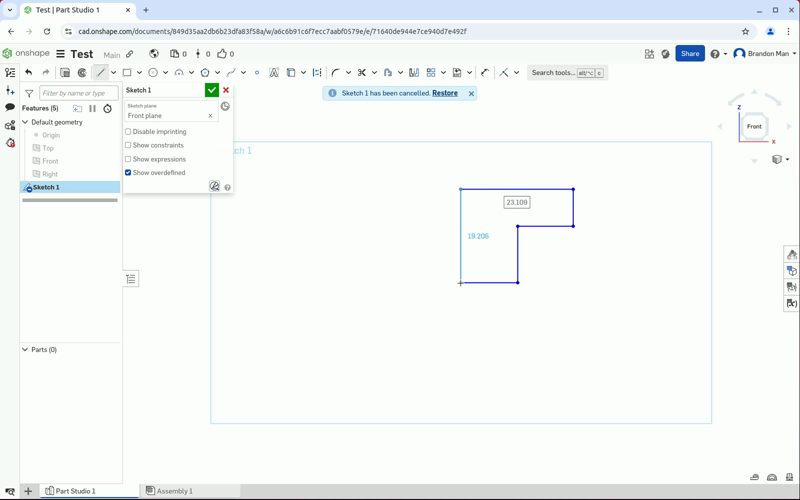
key_up(shift)
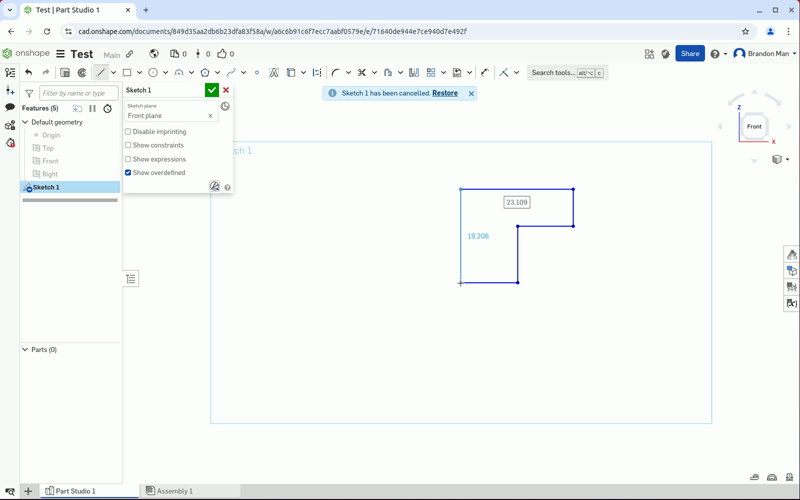
click(460, 282)
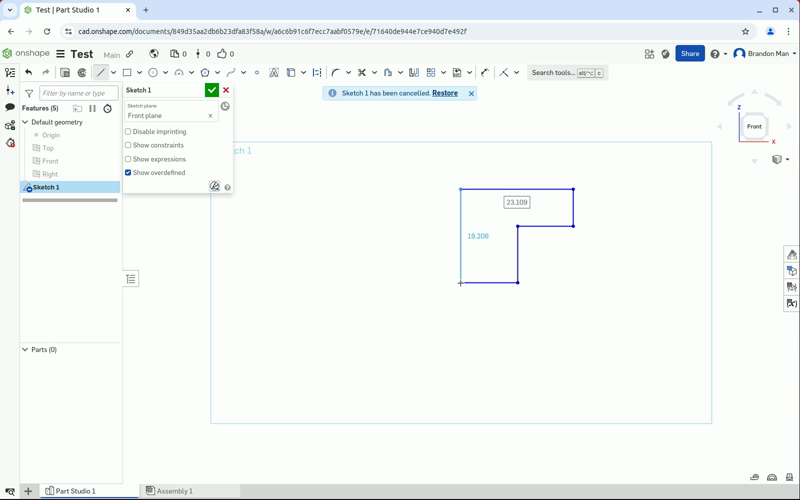
key(esc)
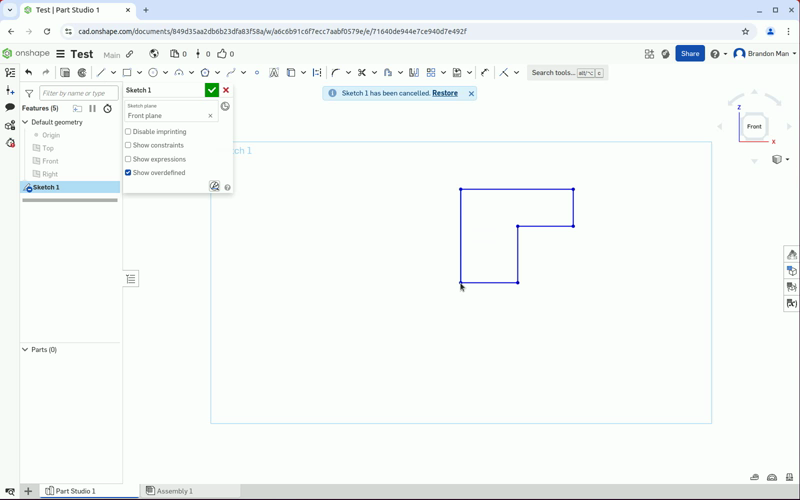
mouse_move(490, 225)
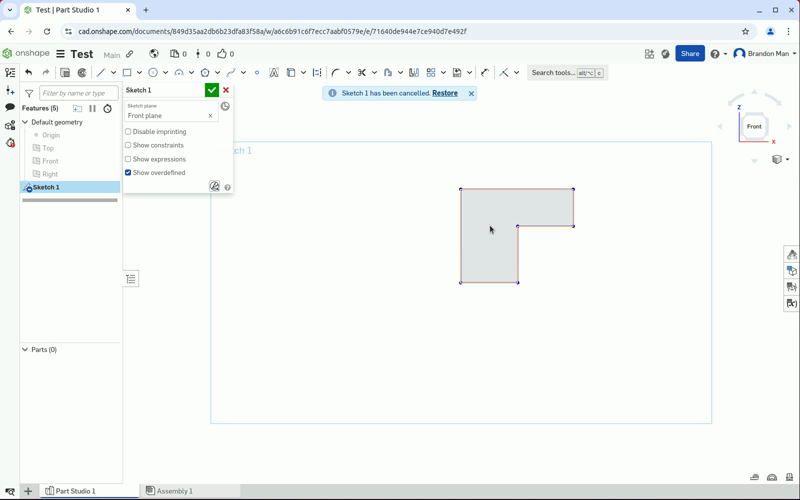
click(490, 225)
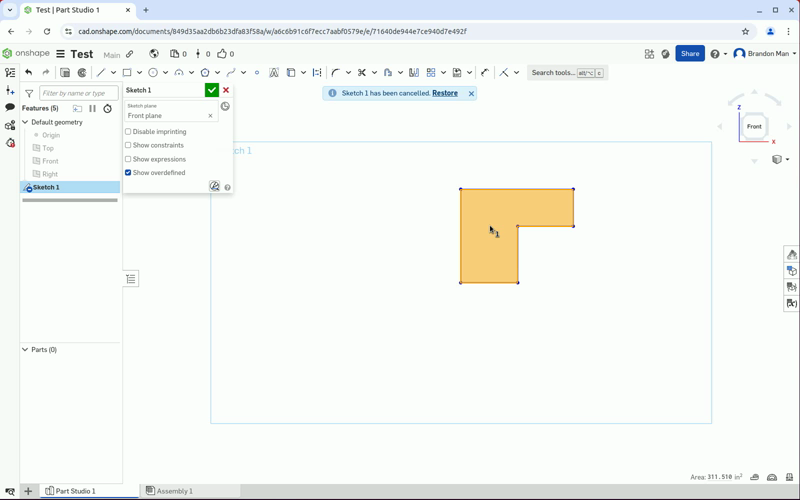
mouse_move(73, 352)
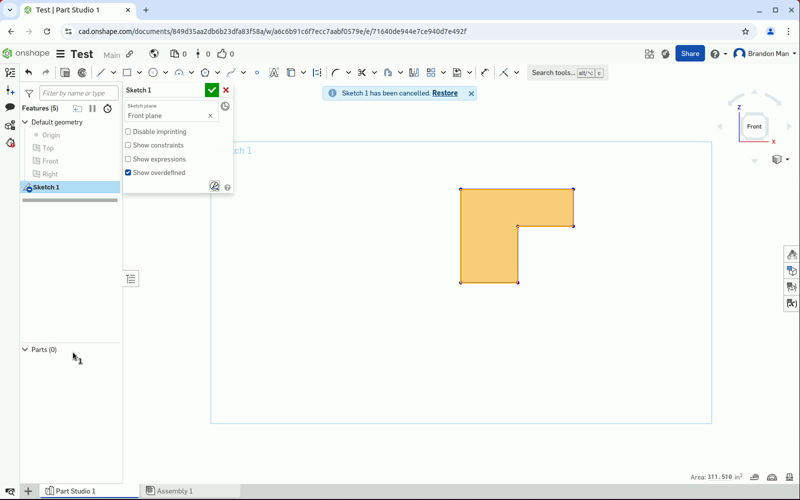
key(shift+y)
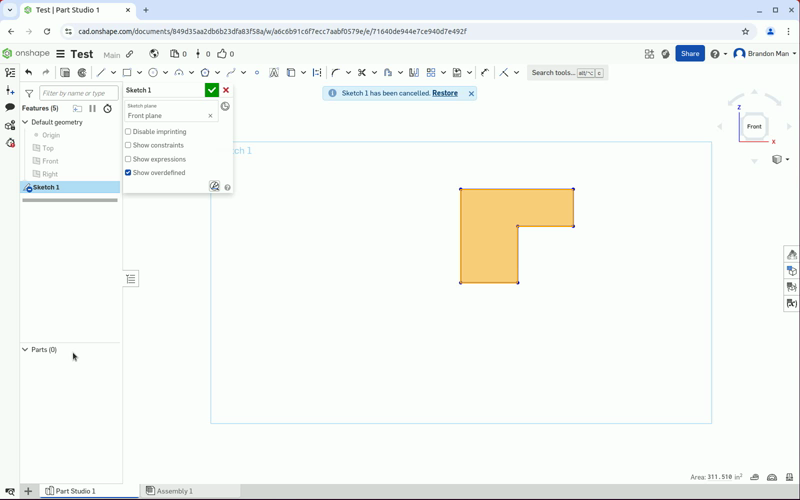
key(shift+e)
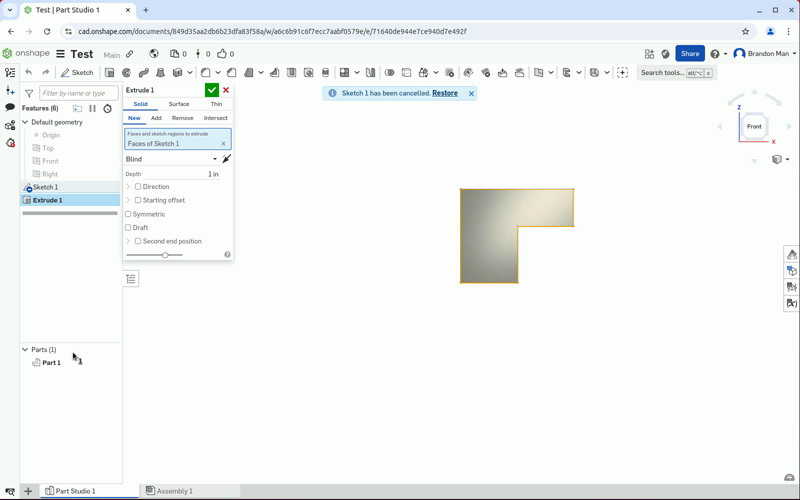
mouse_move(143, 106)
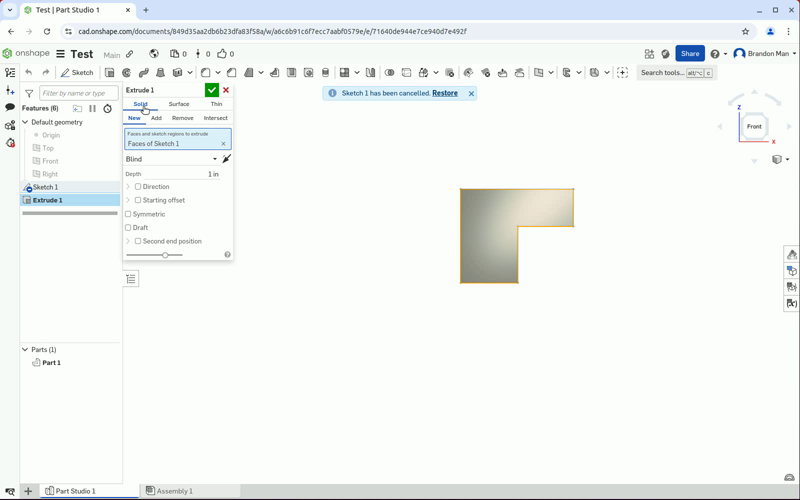
click(143, 106)
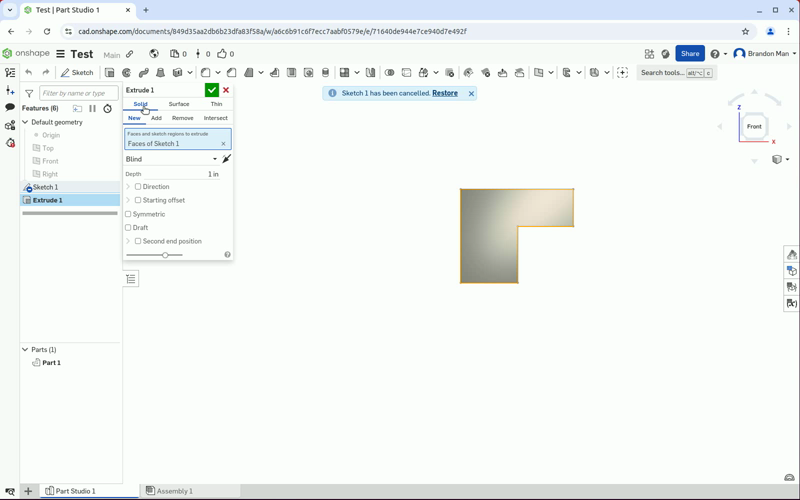
mouse_move(137, 120)
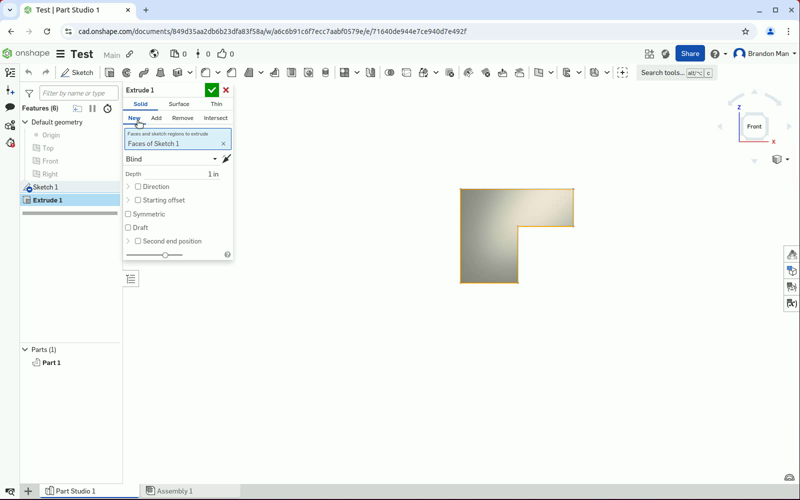
click(137, 120)
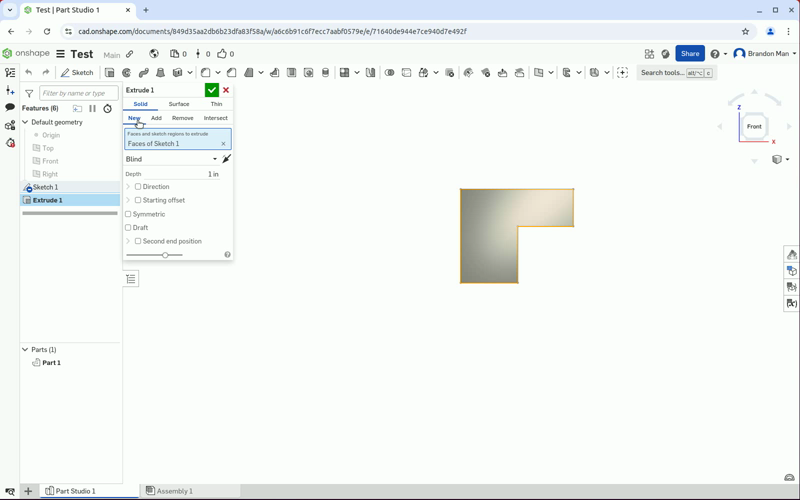
key(tab, 4)
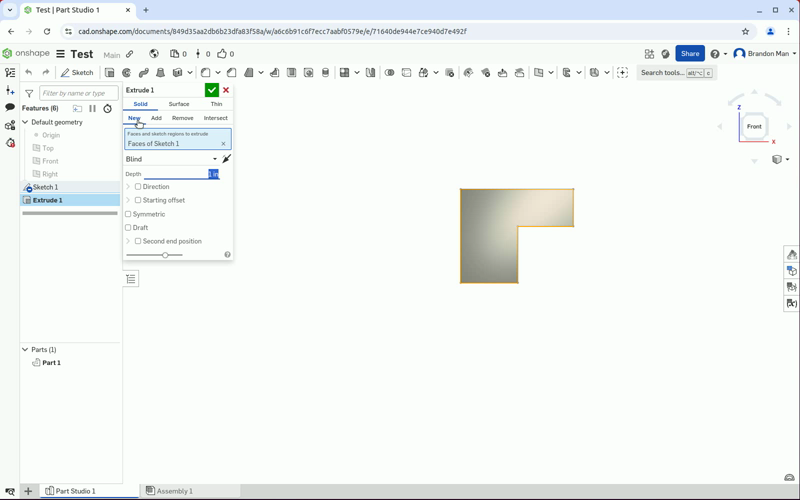
text(19.257)
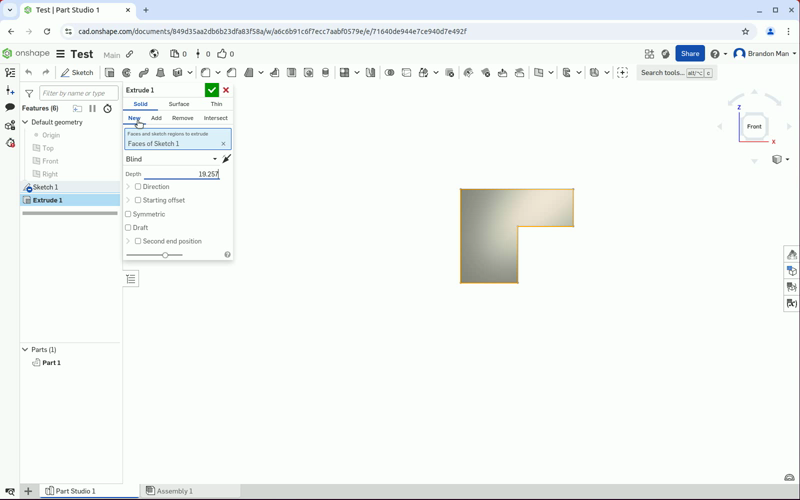
key(enter)
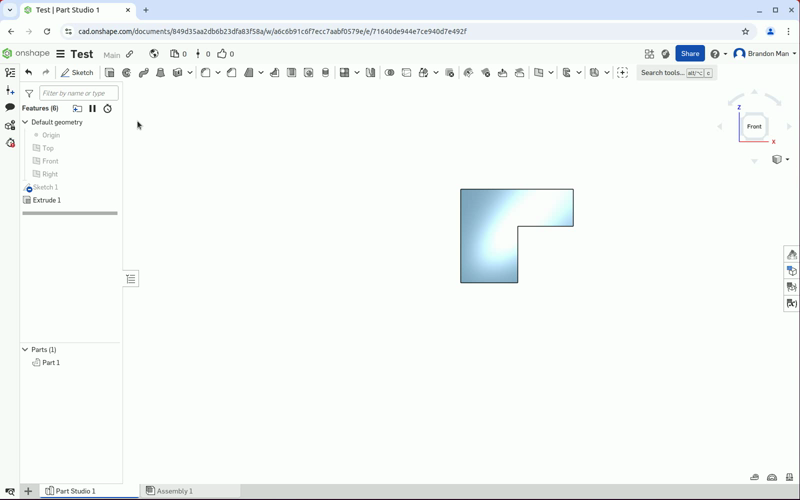
key(shift+h)
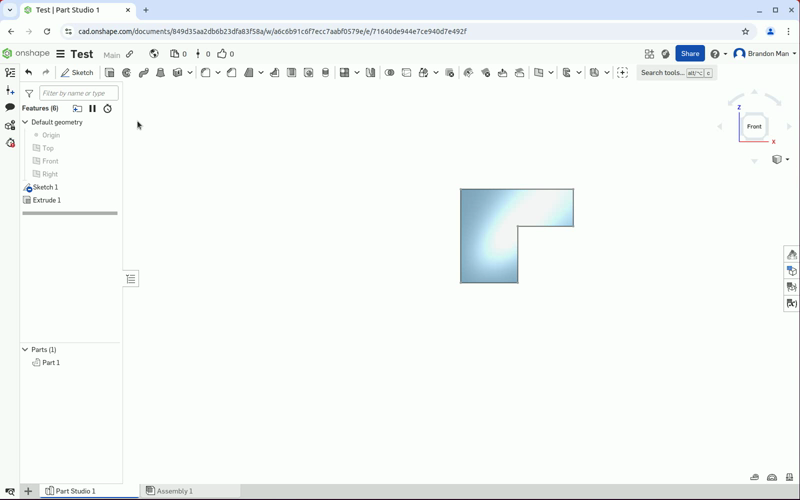
key(shift+h)
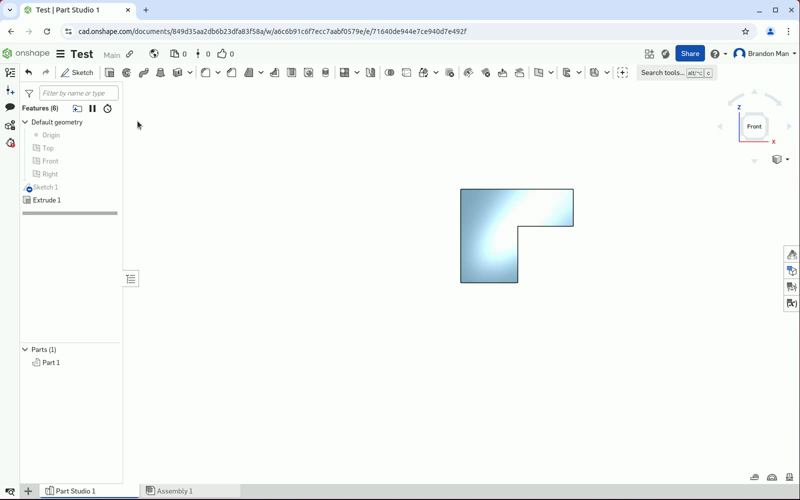
mouse_move(73, 189)
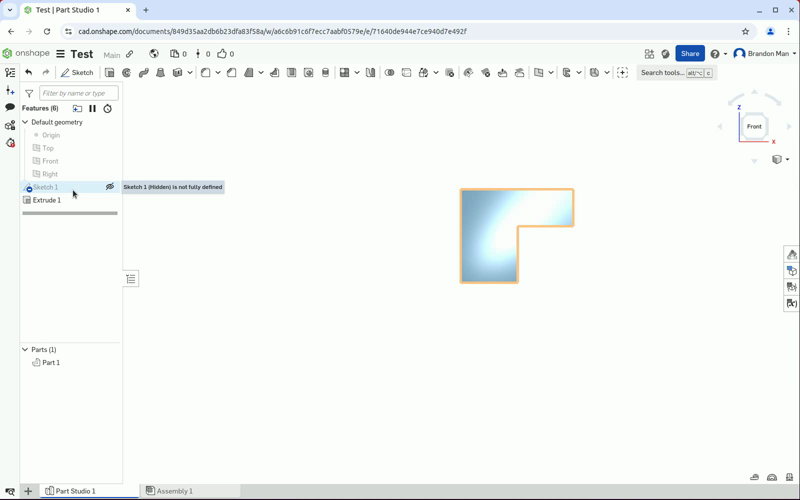
click(73, 189)
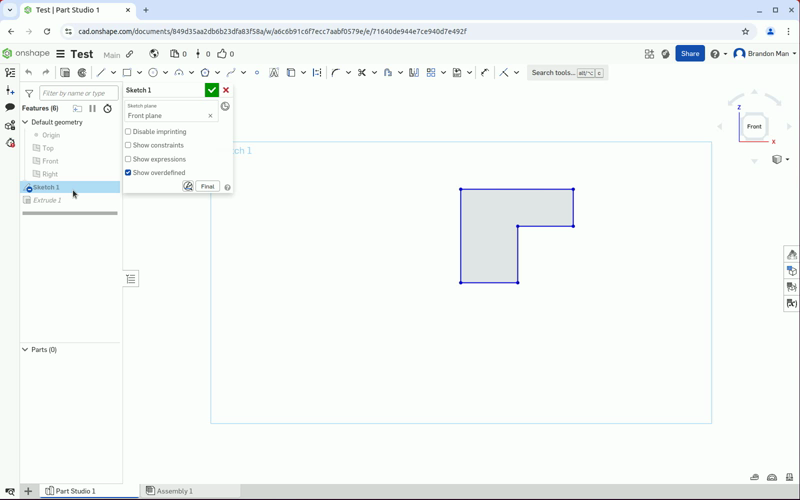
mouse_move(229, 92)
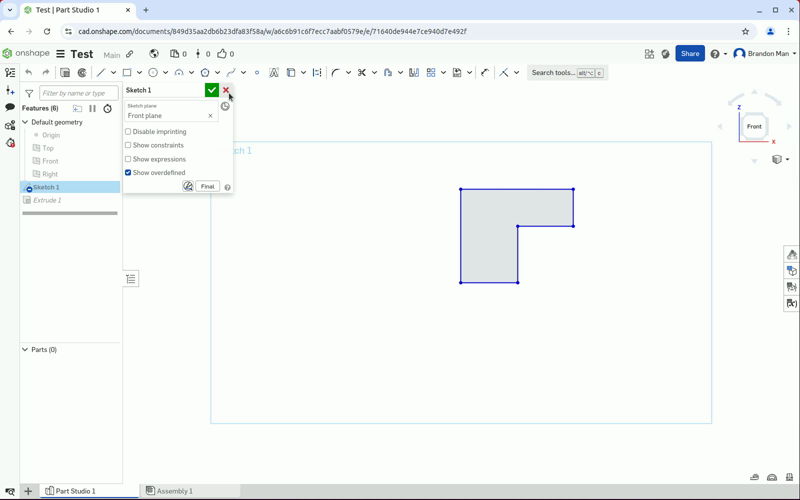
click(229, 92)
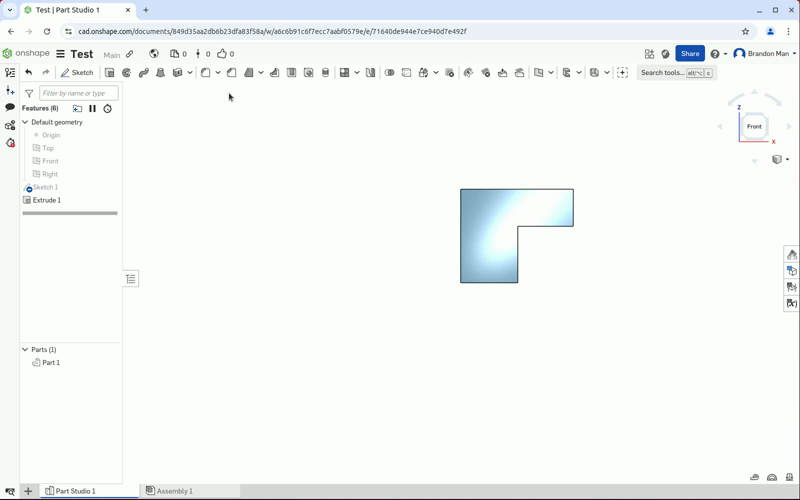
mouse_move(541, 75)
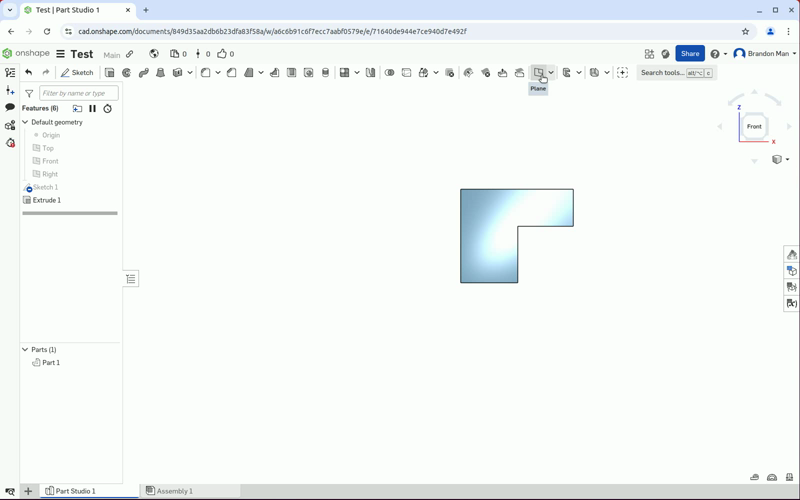
click(541, 75)
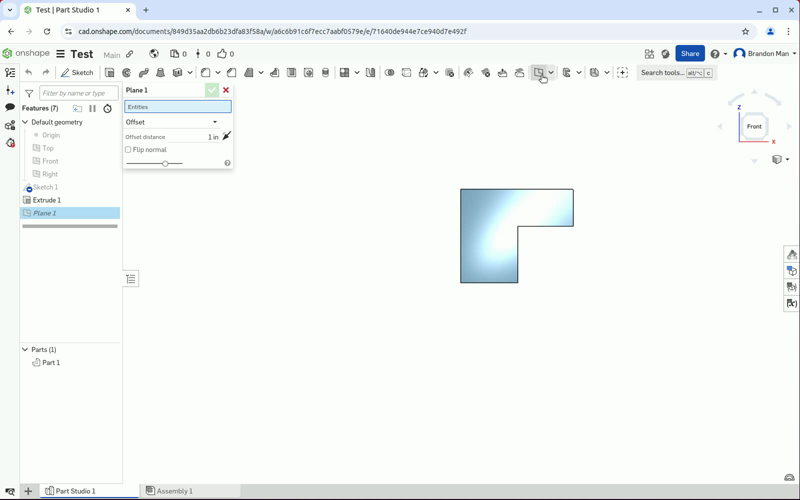
mouse_move(73, 163)
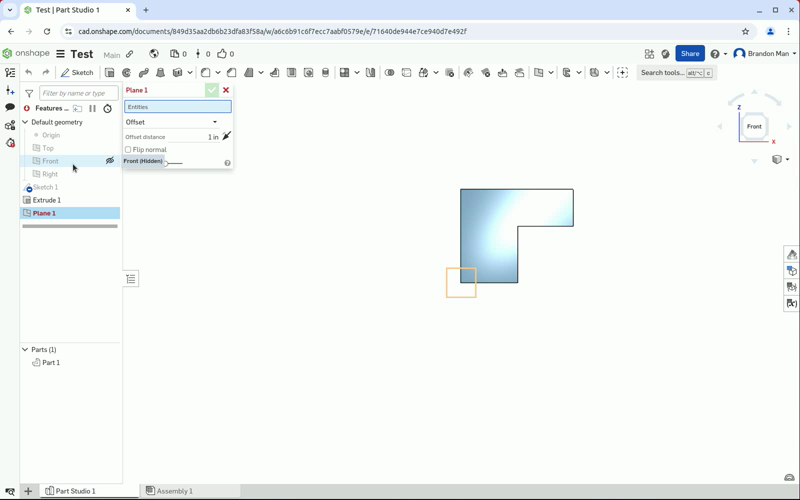
click(73, 163)
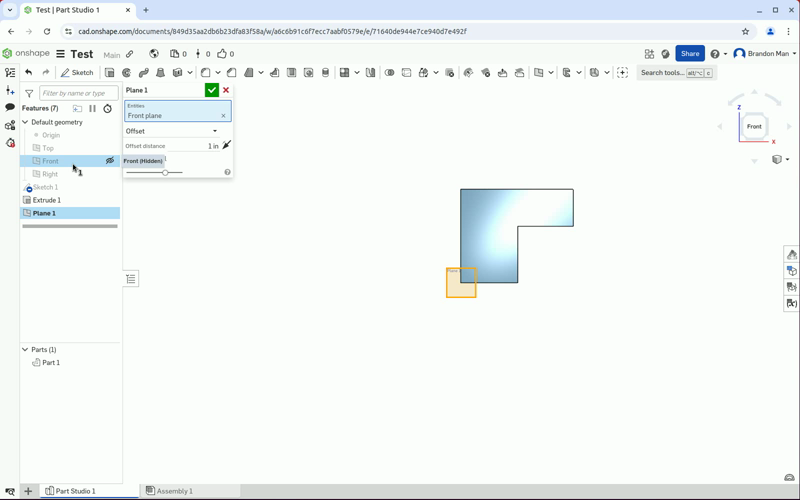
key(tab, 2)
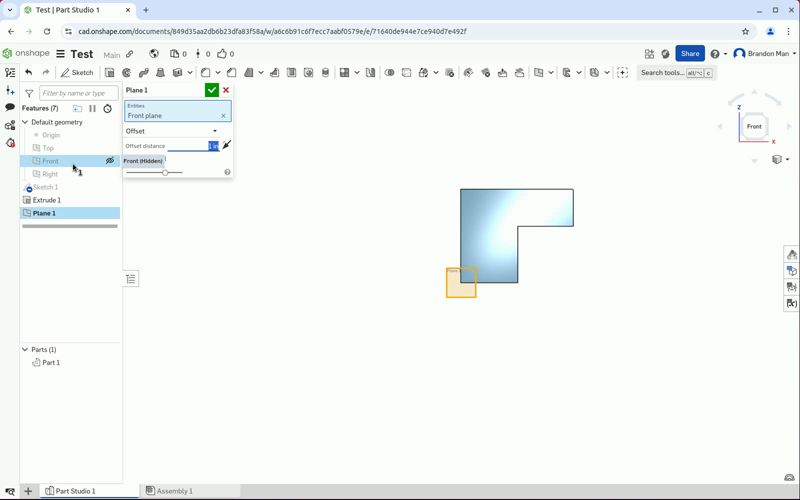
text(19.257)
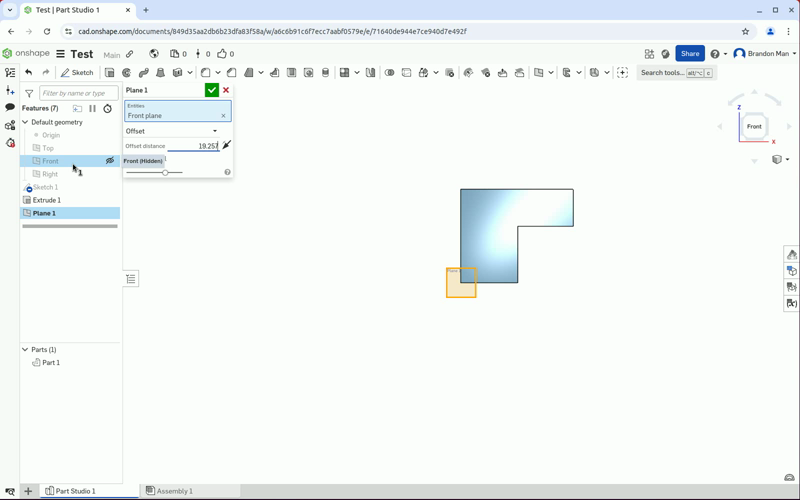
key(enter, 2)
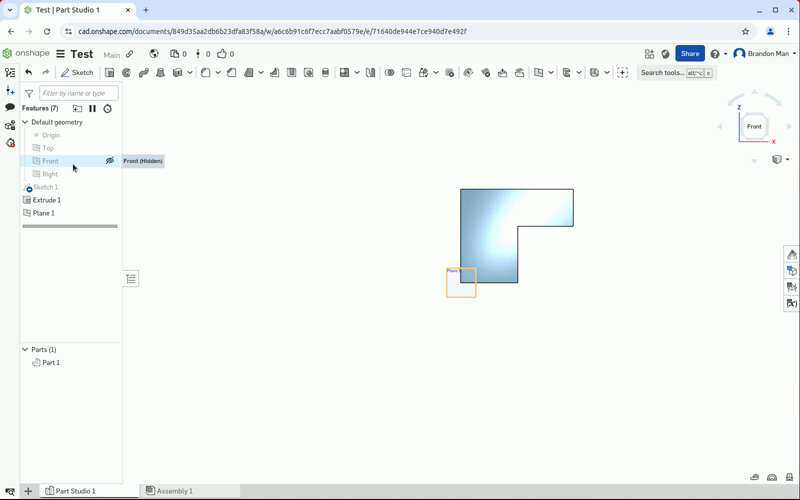
key(shift+s)
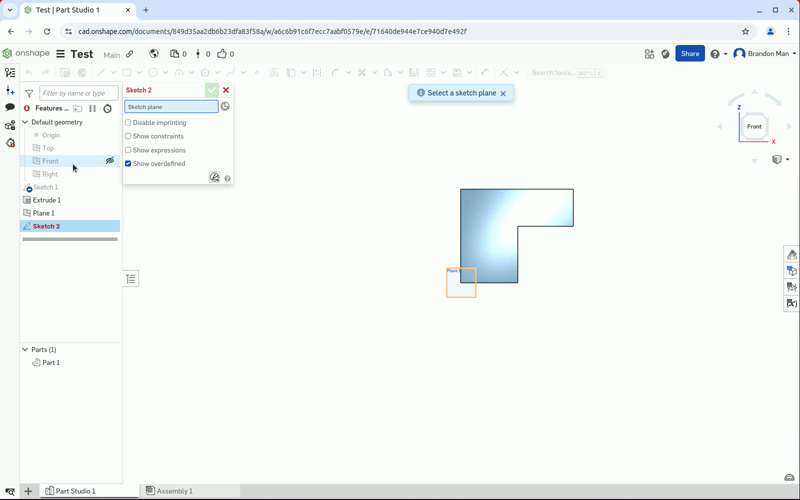
mouse_move(73, 215)
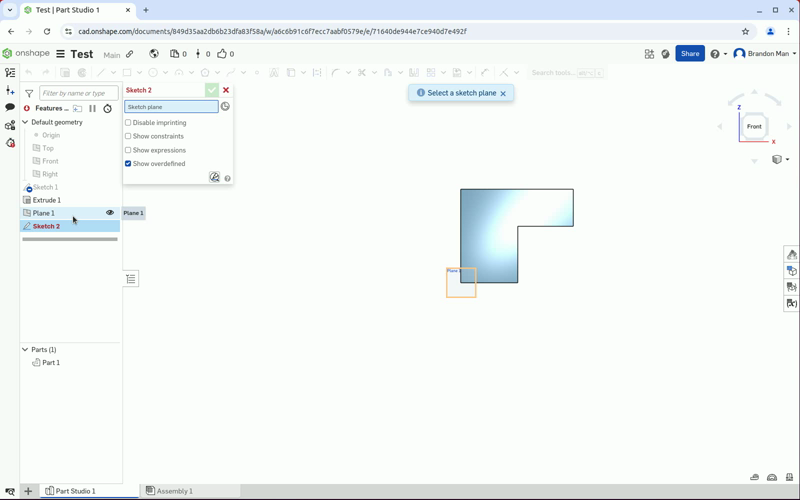
click(73, 215)
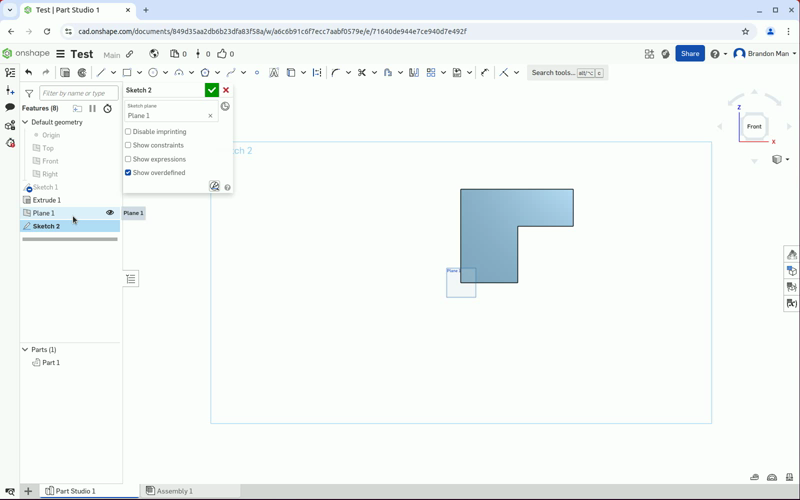
mouse_move(73, 352)
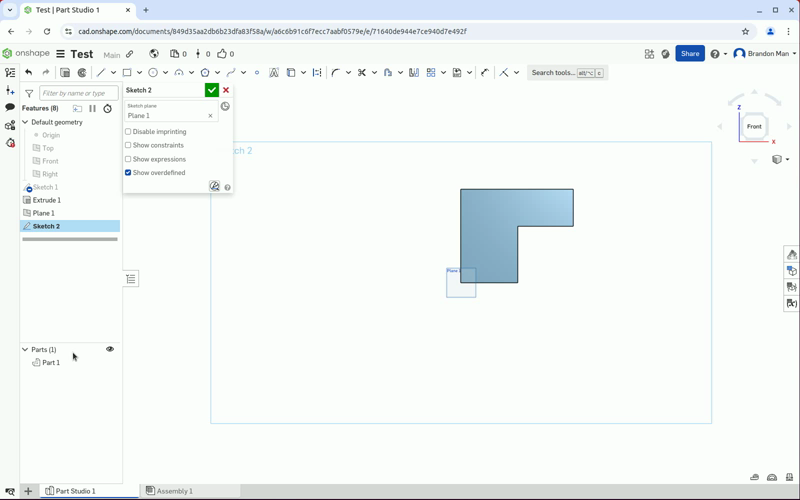
key(y)
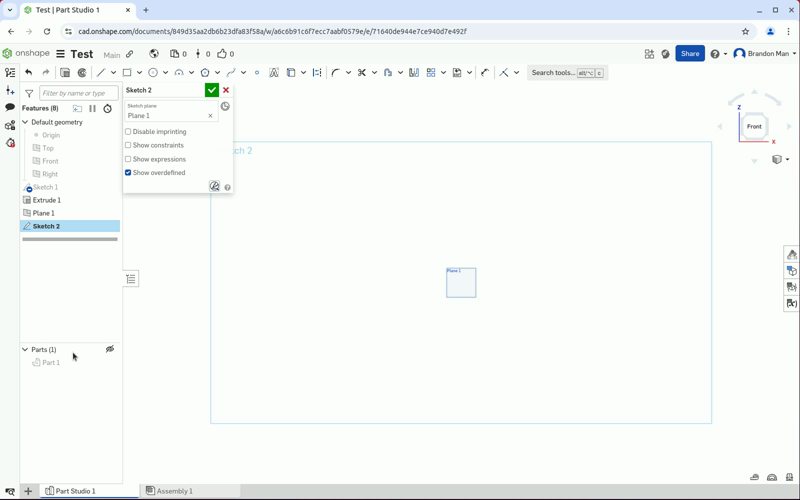
key(l)
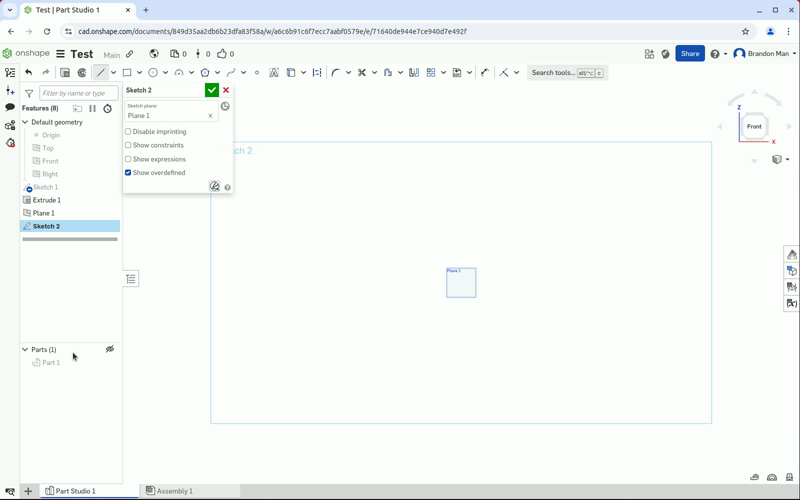
key_down(shift)
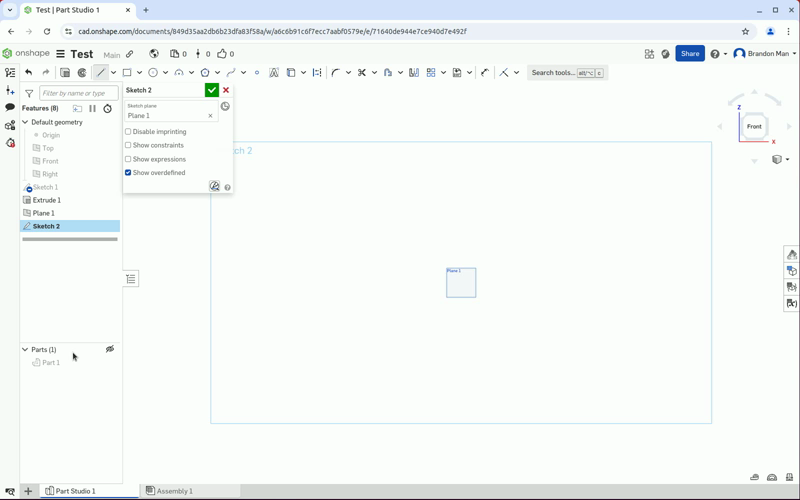
mouse_move(479, 282)
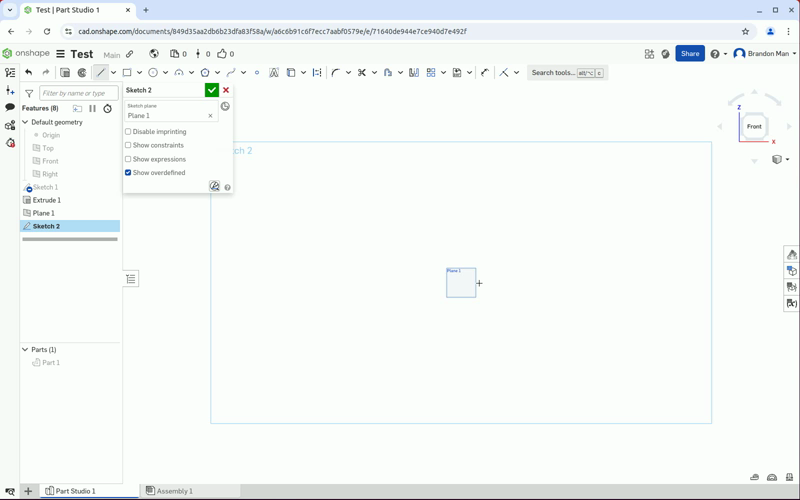
click(479, 282)
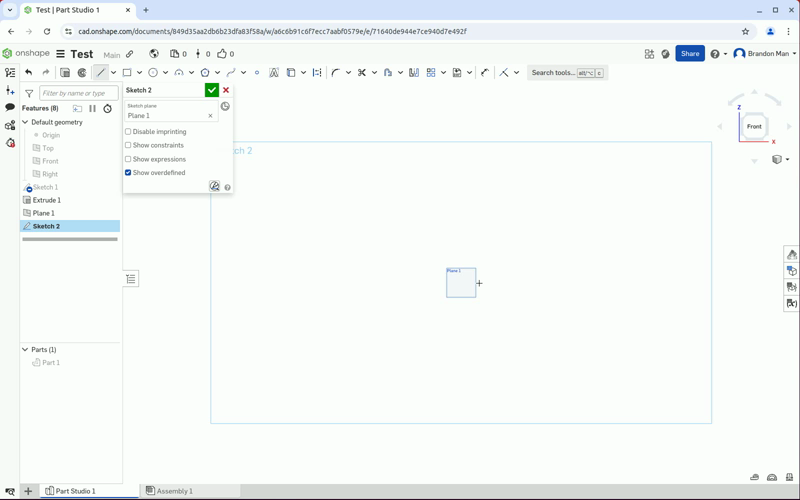
key_up(shift)
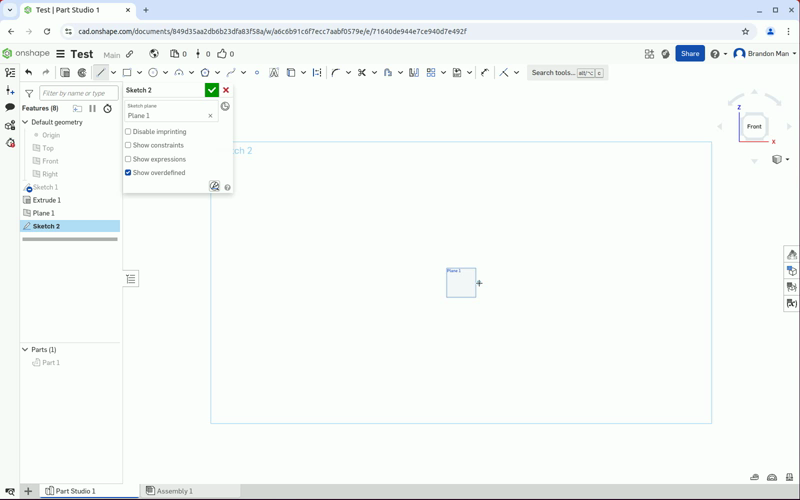
key_down(shift)
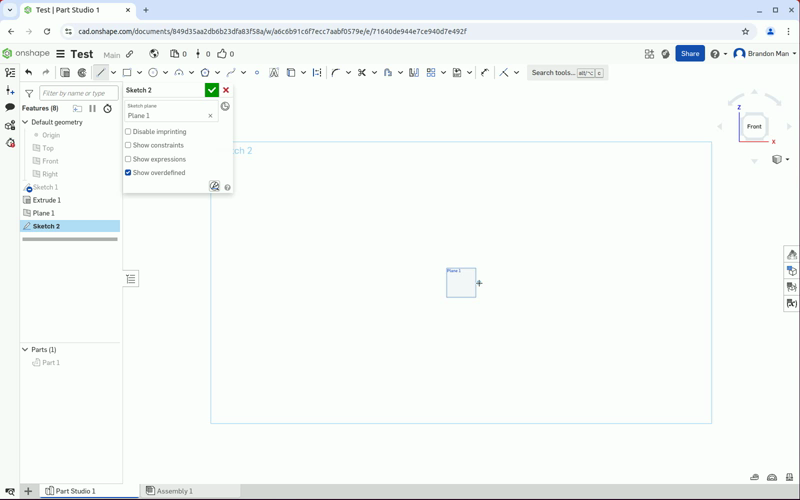
mouse_move(509, 282)
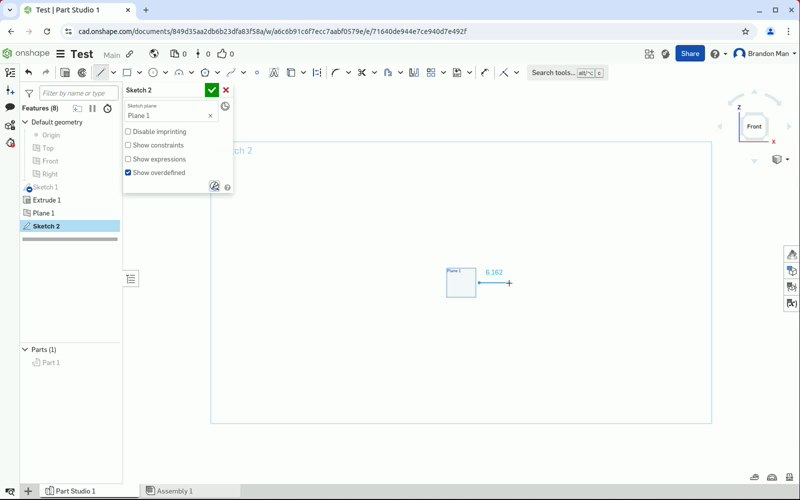
mouse_move(517, 282)
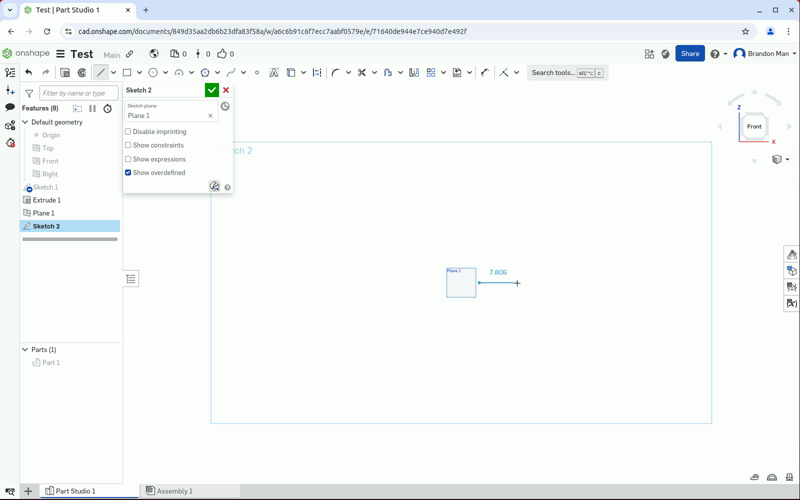
click(517, 282)
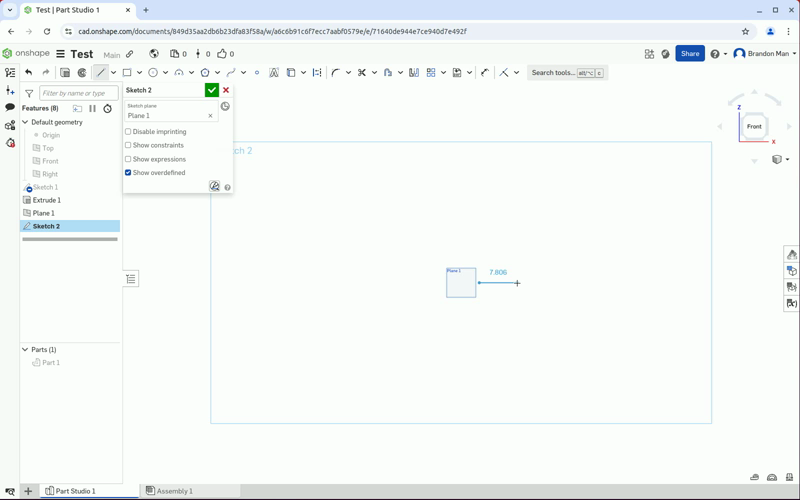
key_up(shift)
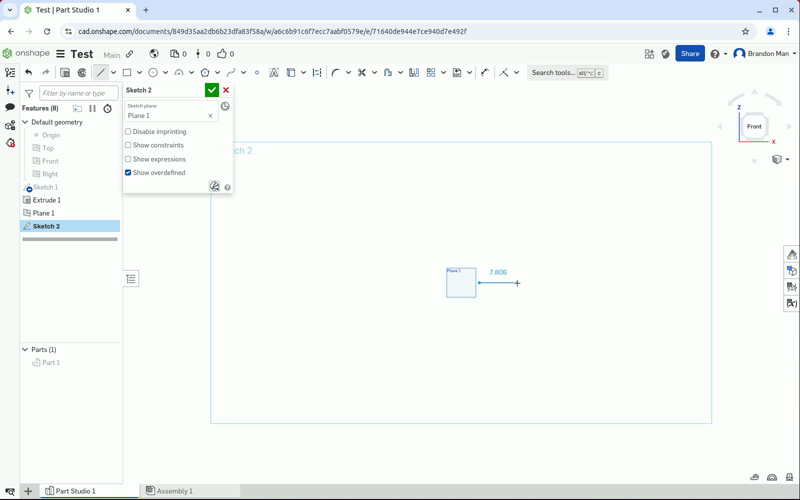
key_down(shift)
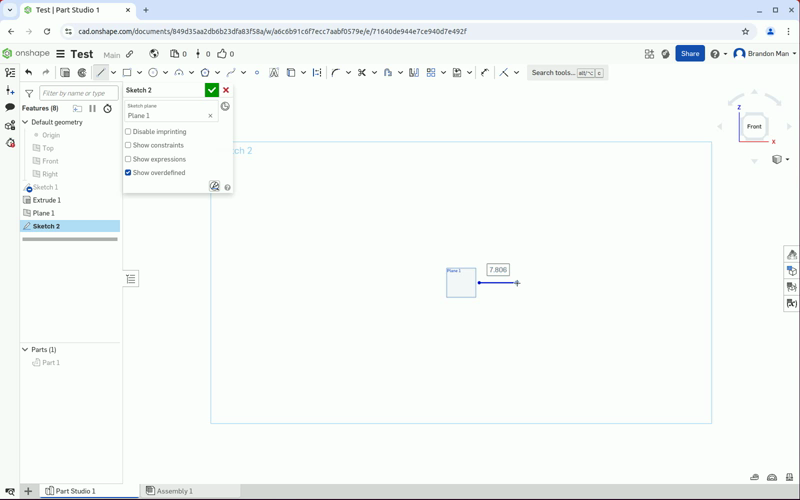
mouse_move(547, 282)
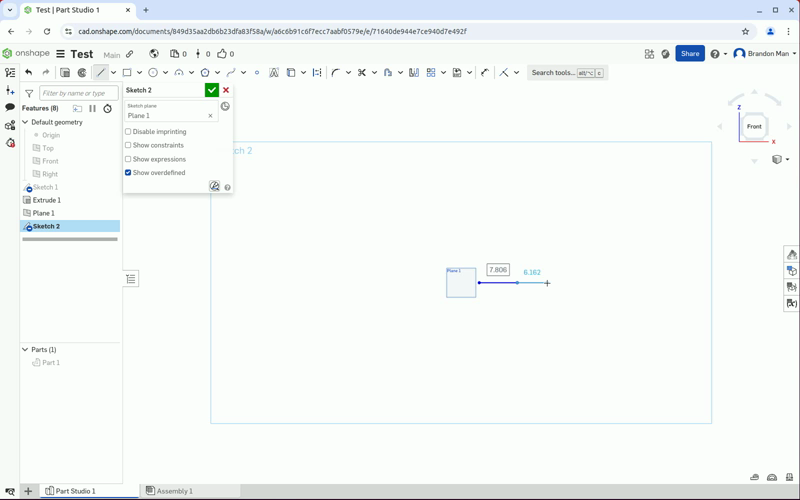
mouse_move(517, 226)
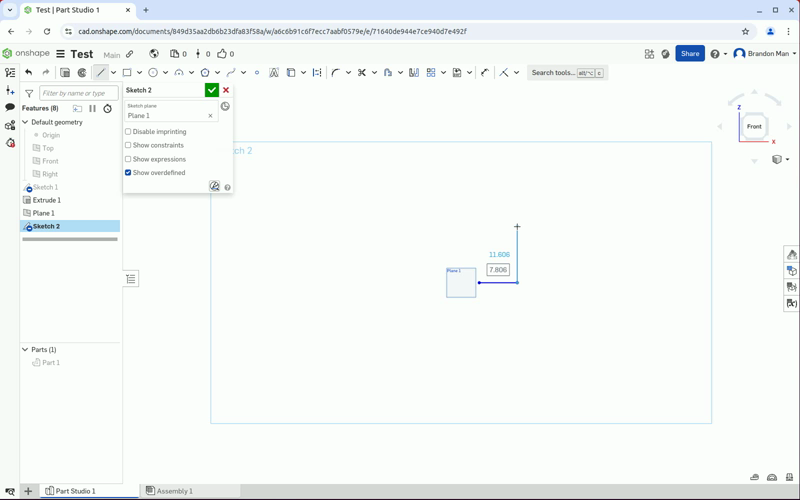
click(517, 226)
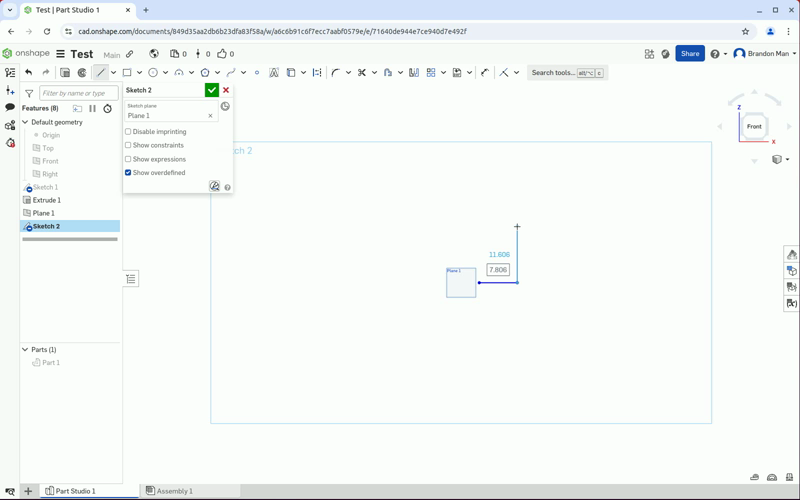
key_up(shift)
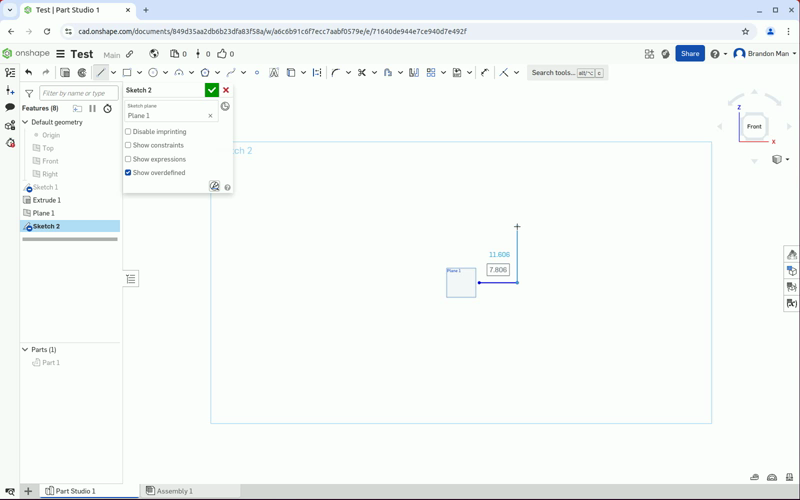
key_down(shift)
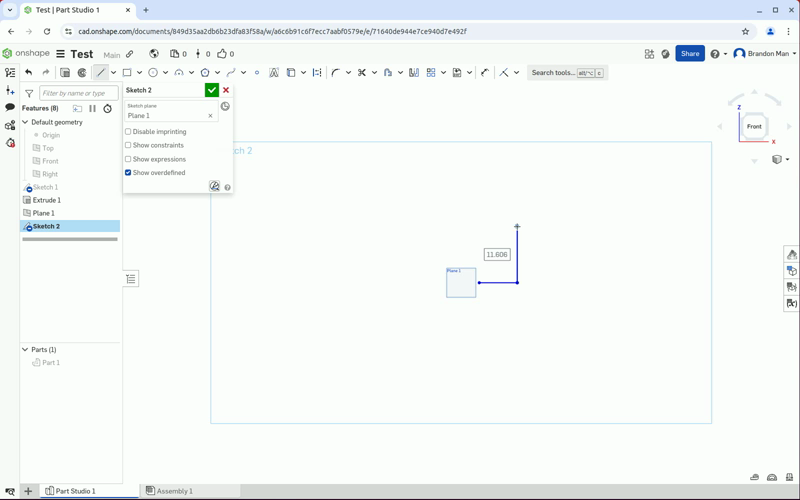
mouse_move(547, 226)
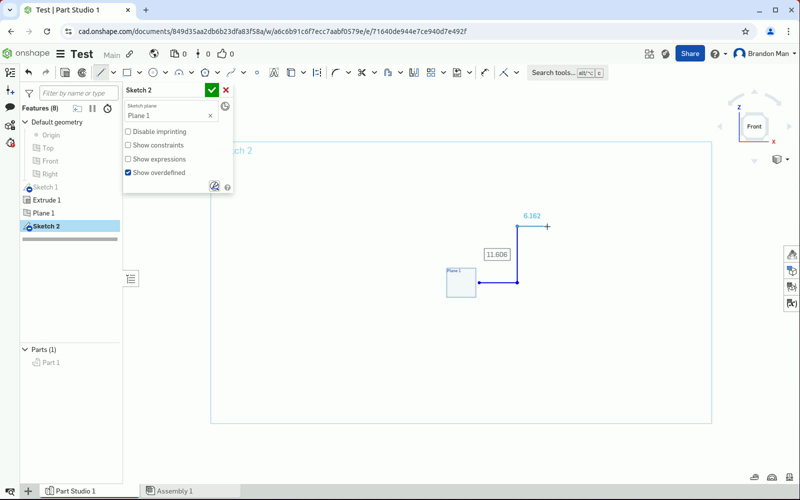
mouse_move(479, 226)
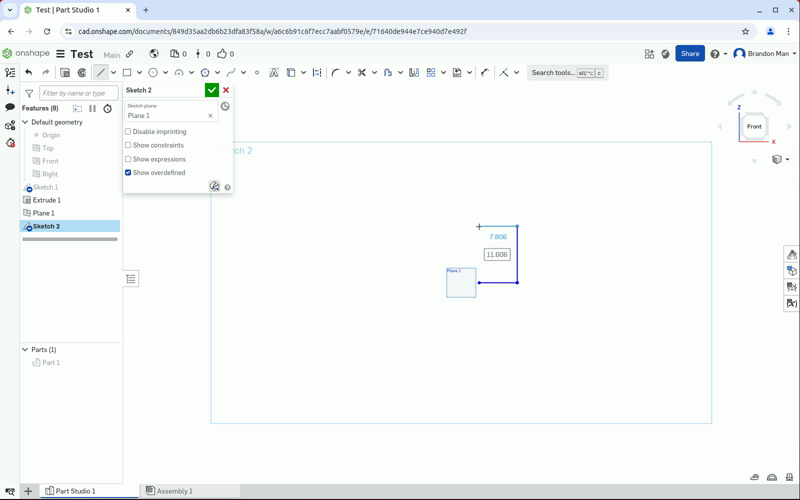
click(479, 226)
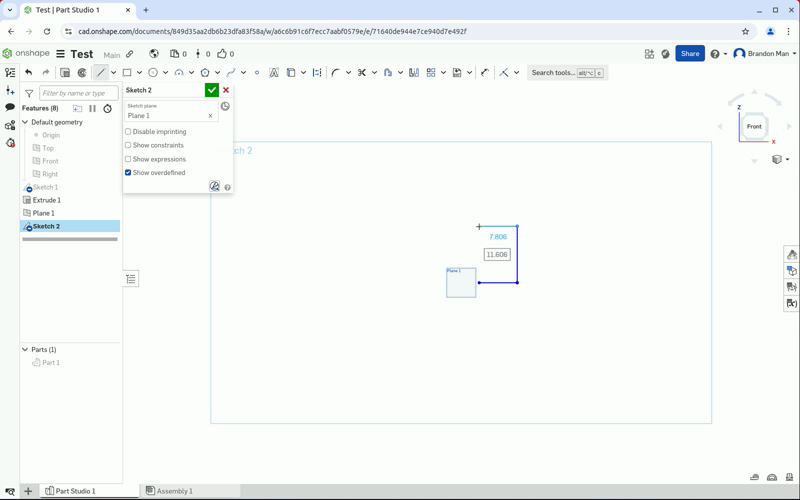
key_up(shift)
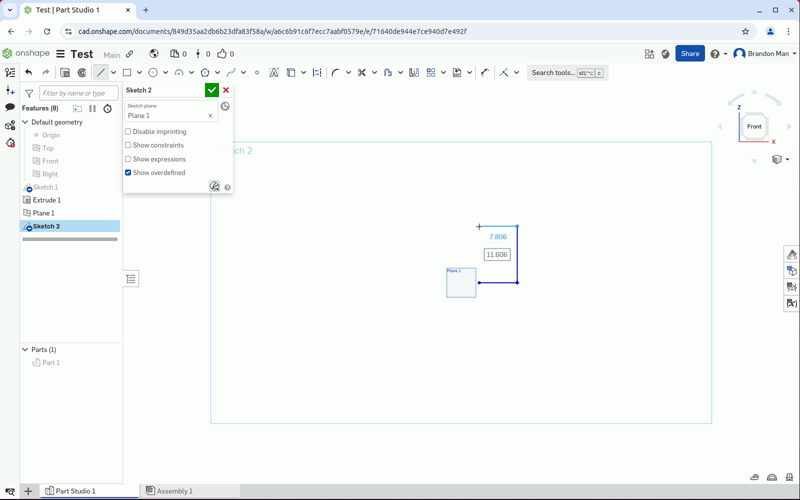
mouse_move(509, 226)
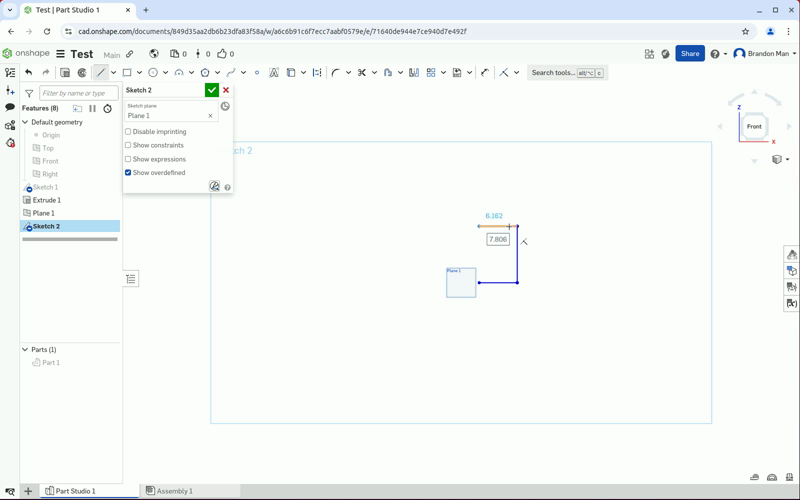
key_down(shift)
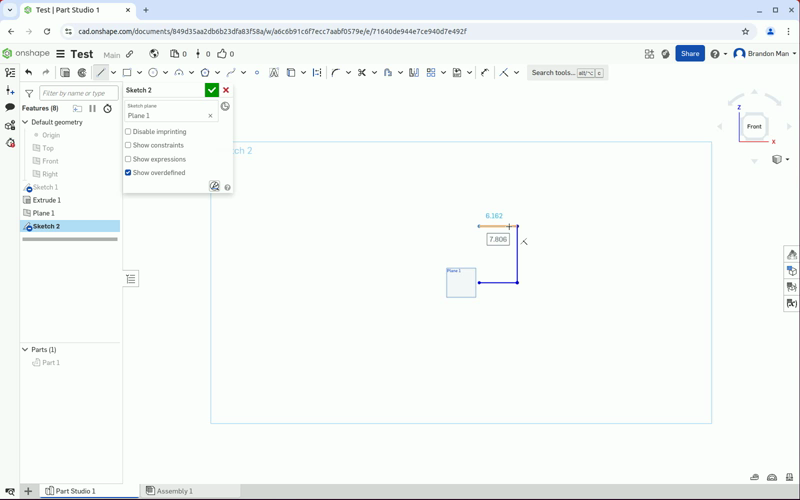
mouse_move(479, 282)
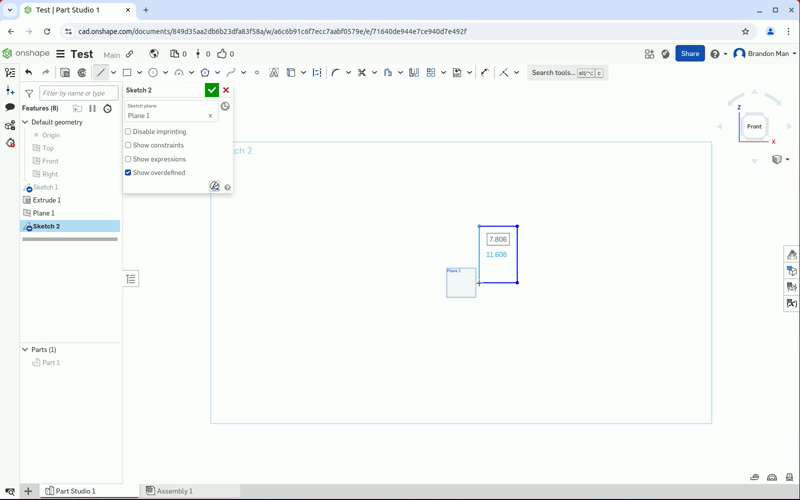
key_up(shift)
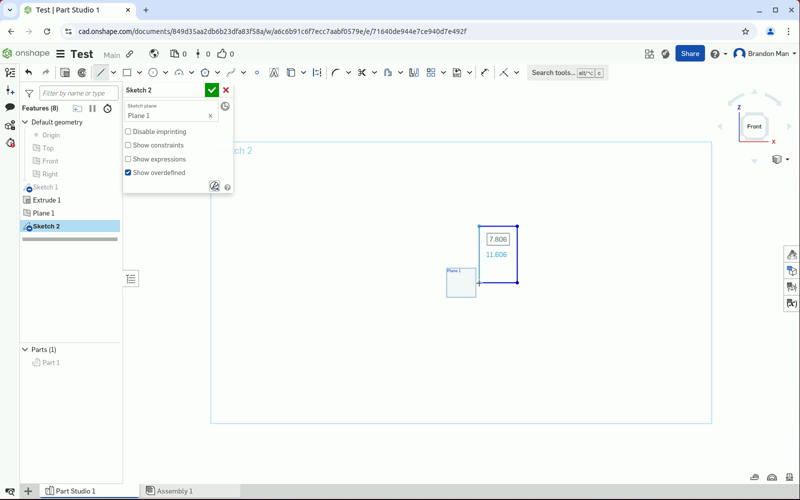
click(479, 282)
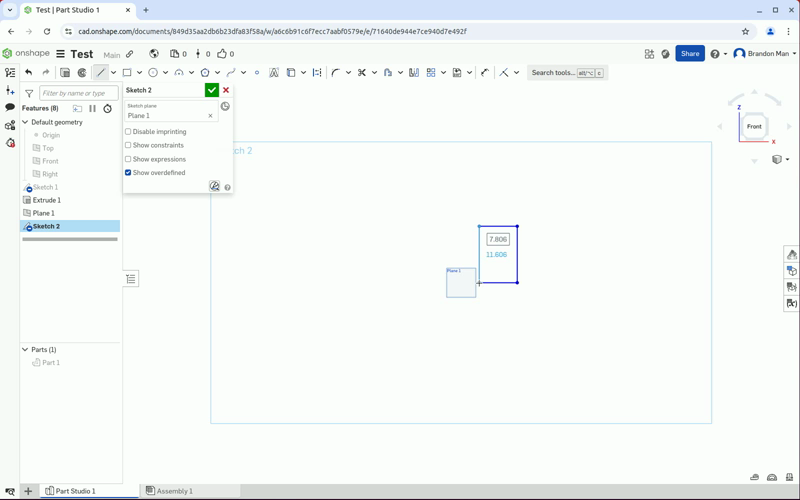
key(esc)
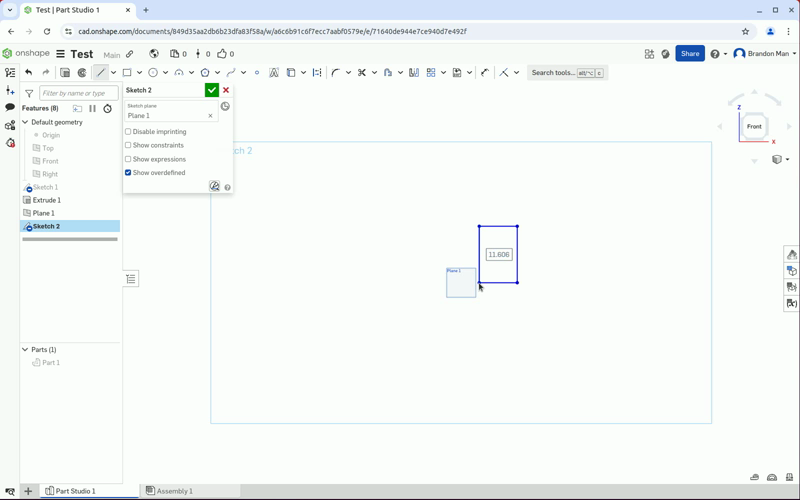
mouse_move(492, 268)
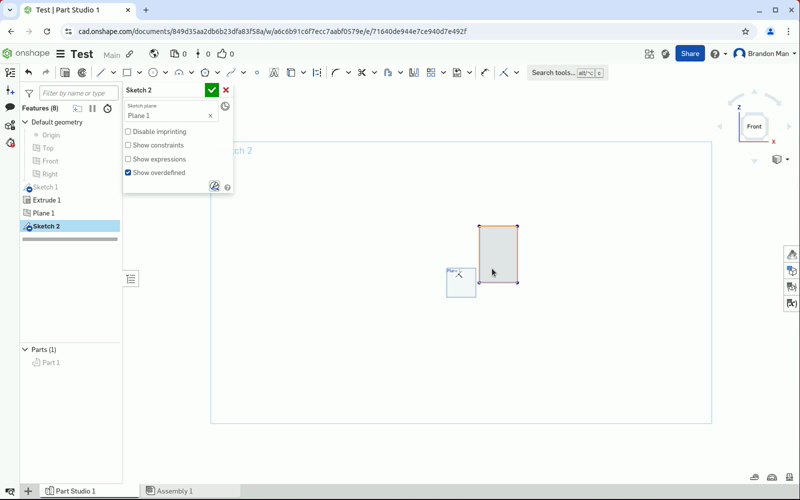
click(492, 268)
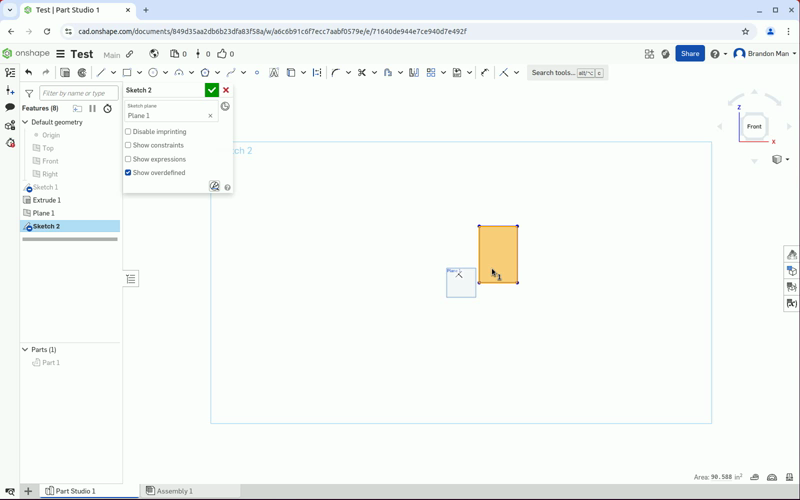
mouse_move(73, 352)
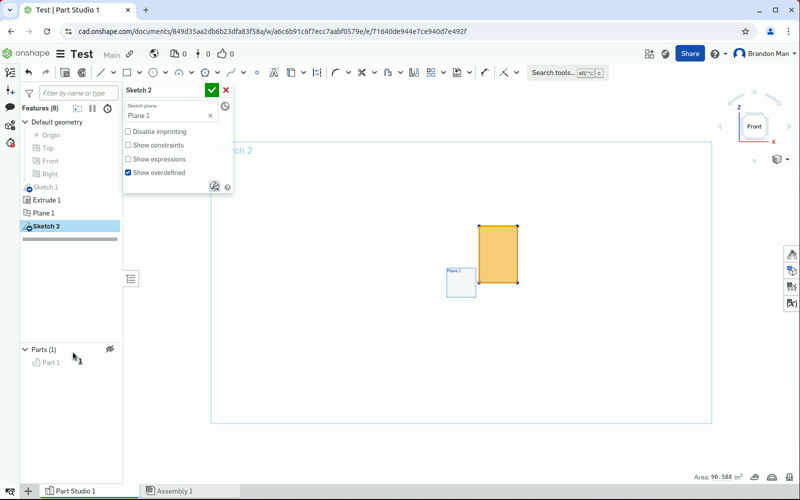
key(shift+y)
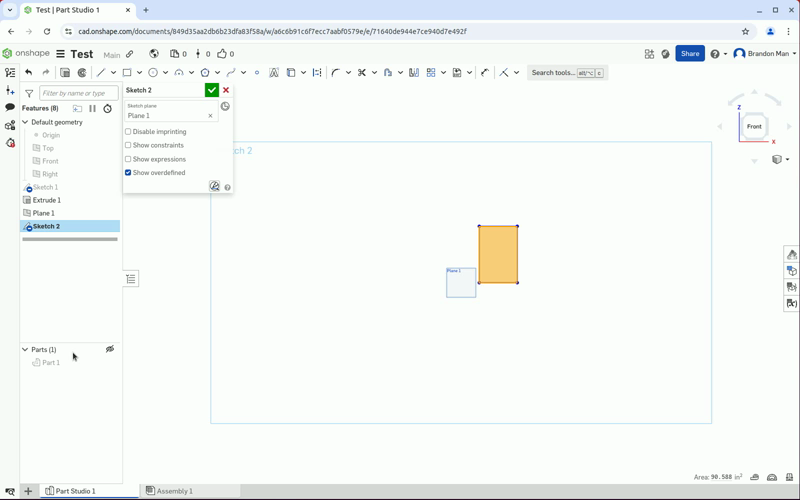
key(shift+e)
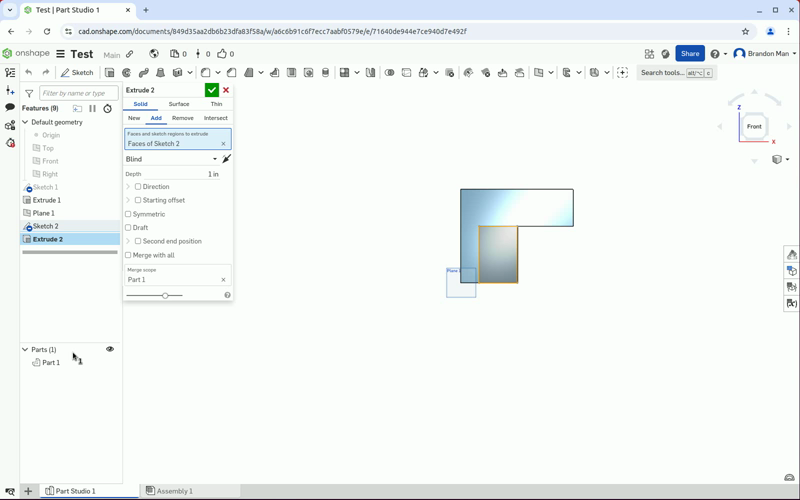
mouse_move(143, 106)
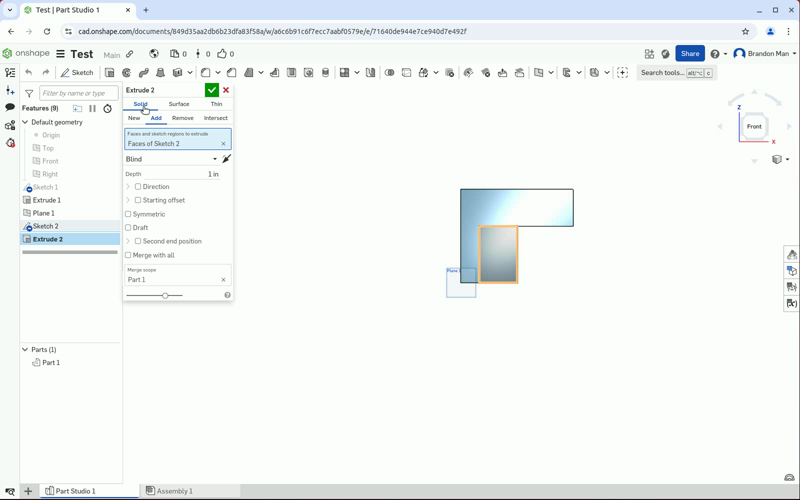
click(143, 106)
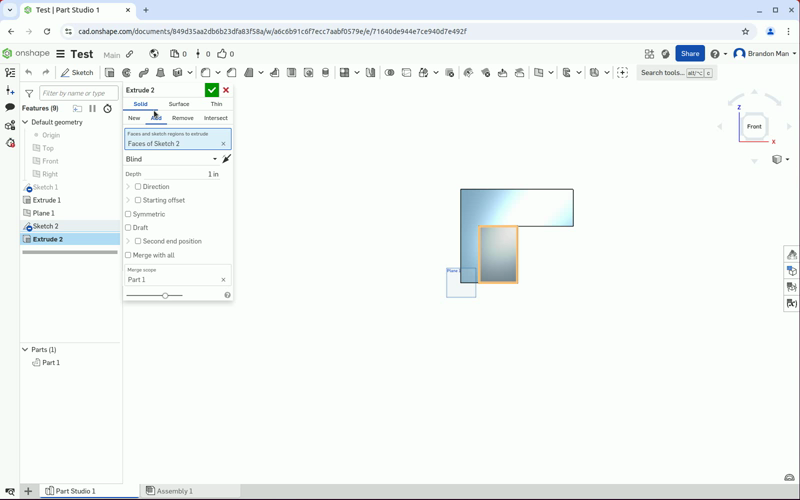
mouse_move(186, 120)
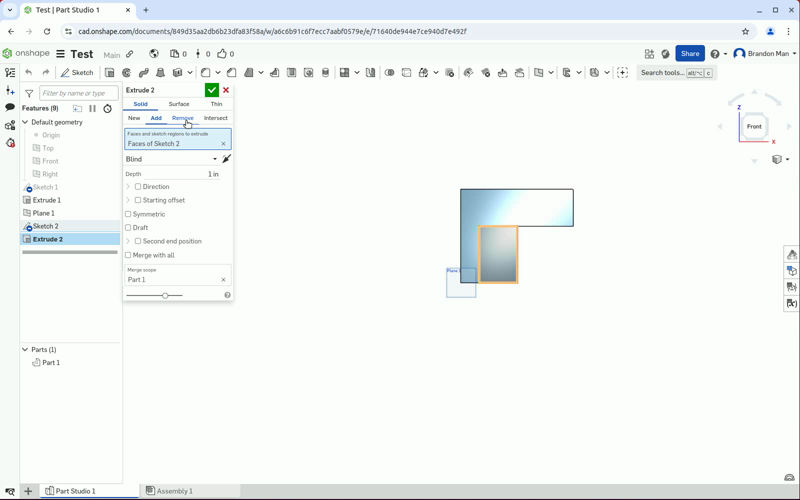
click(186, 120)
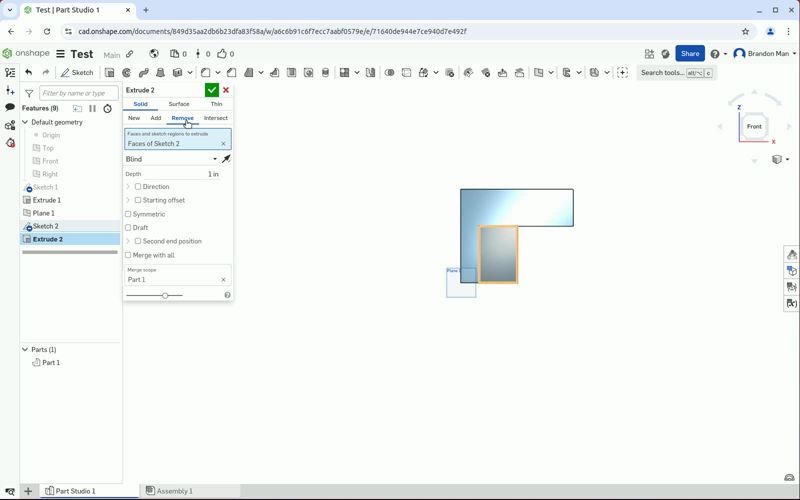
key(tab, 4)
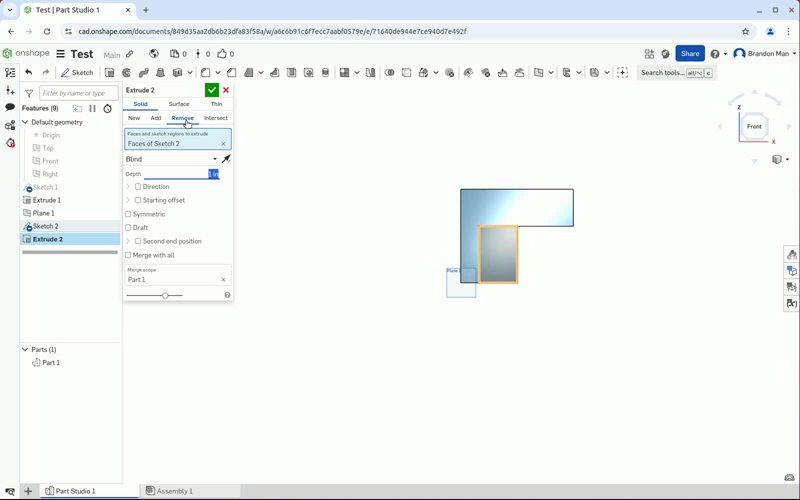
text(15.405)
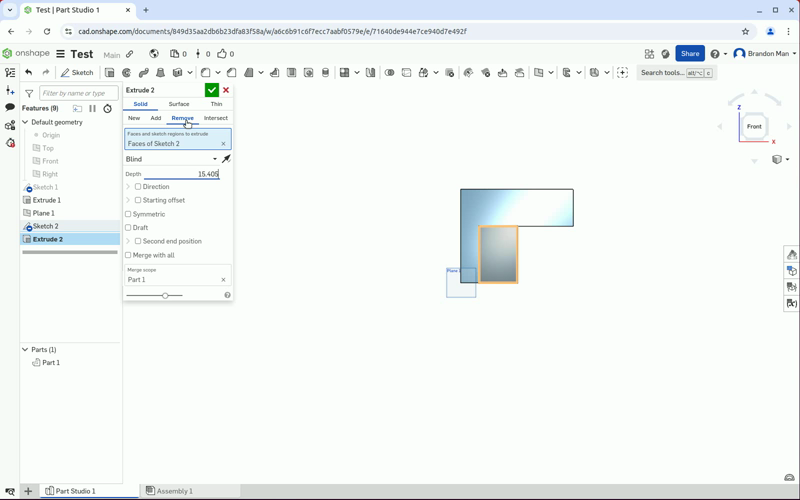
key(tab, 6)
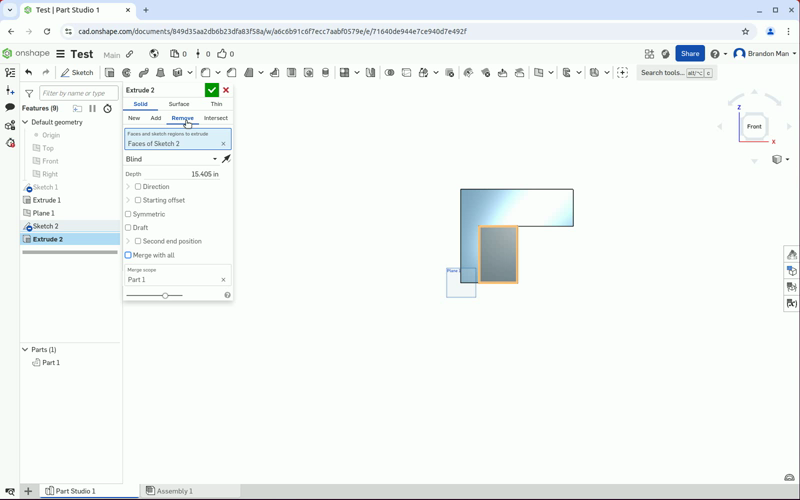
key(space)
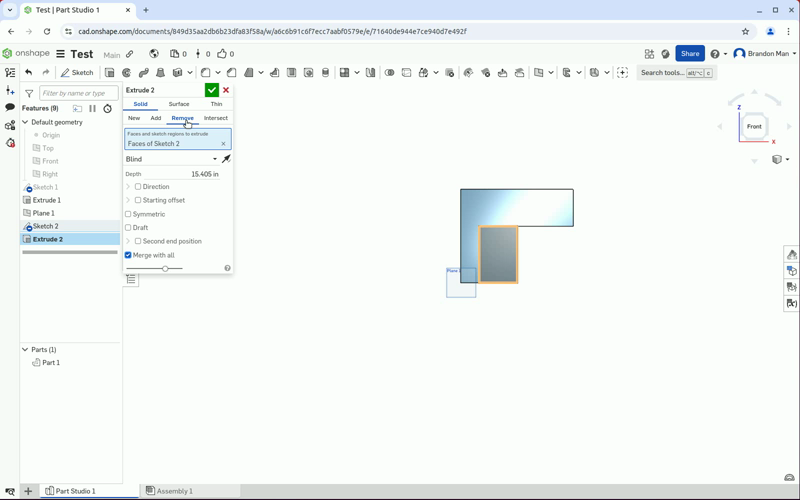
key(enter)
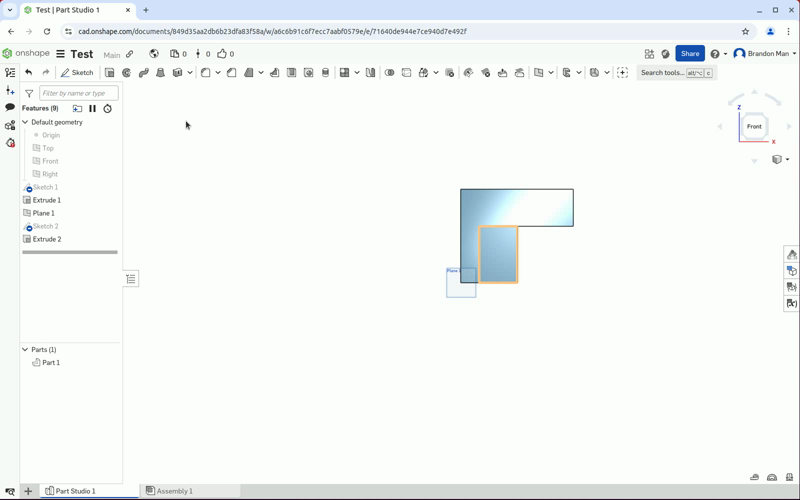
key(shift+h)
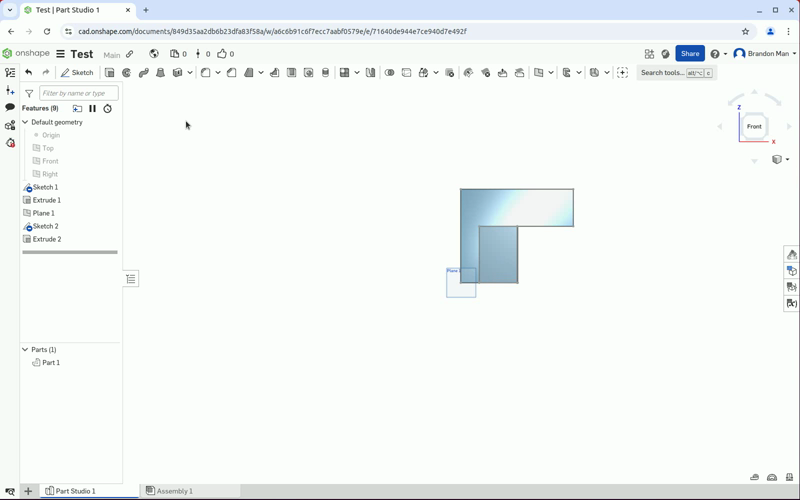
key(shift+h)
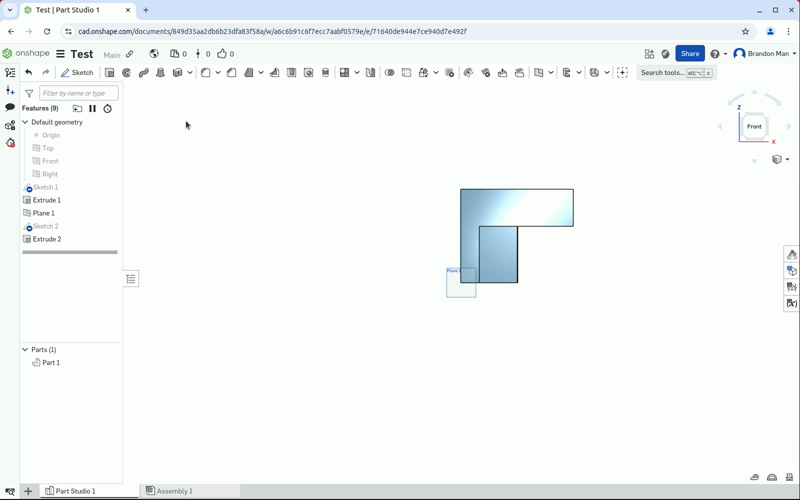
mouse_move(73, 189)
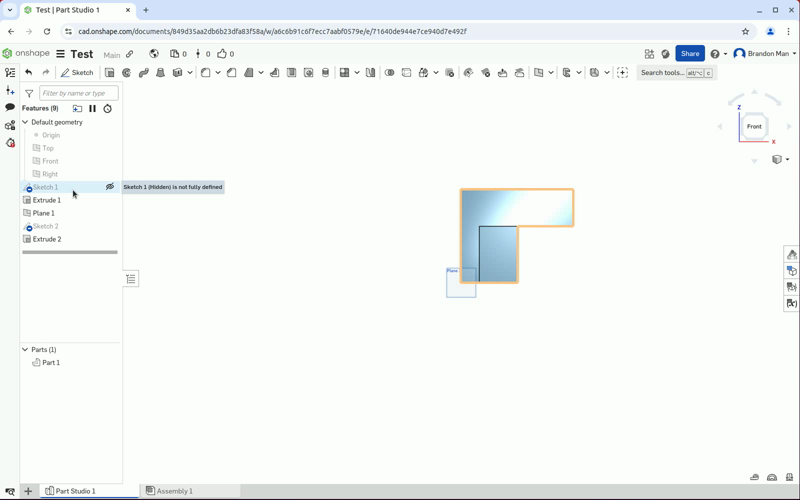
click(73, 189)
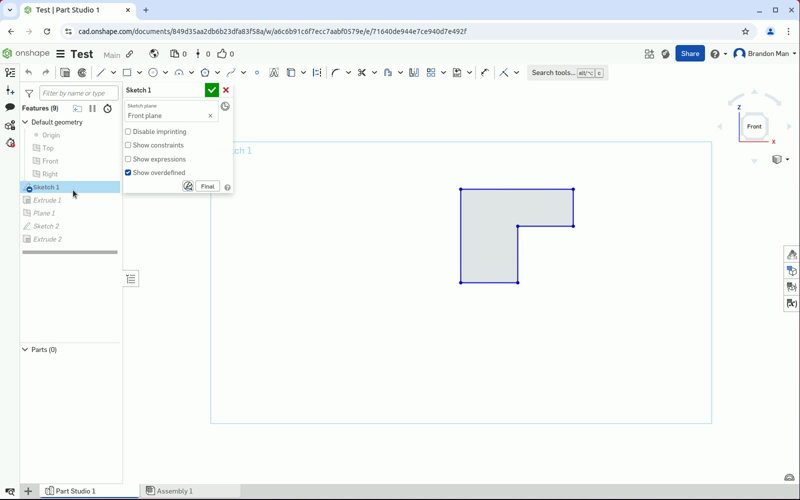
mouse_move(229, 92)
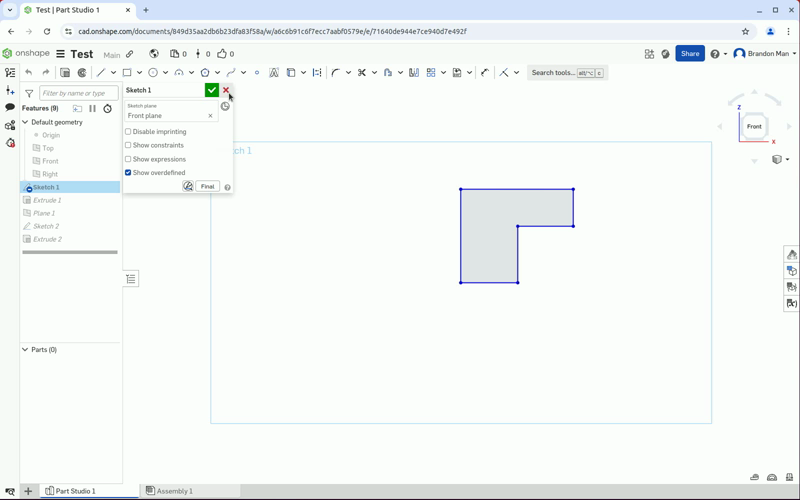
click(229, 92)
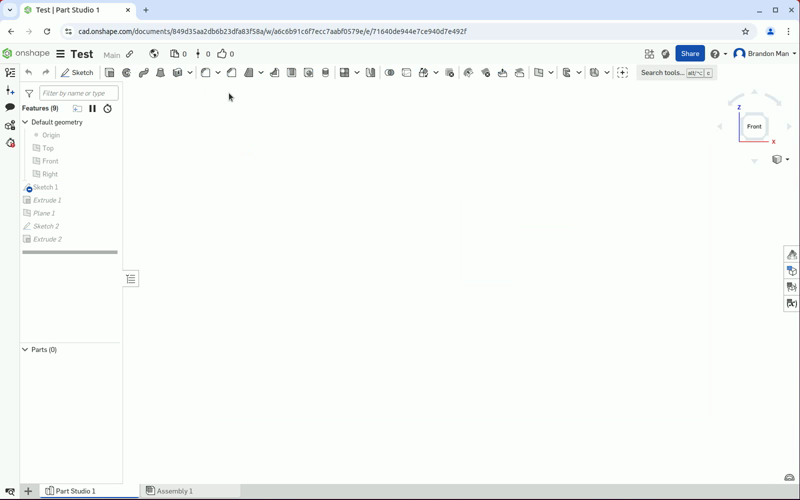
key(shift+s)
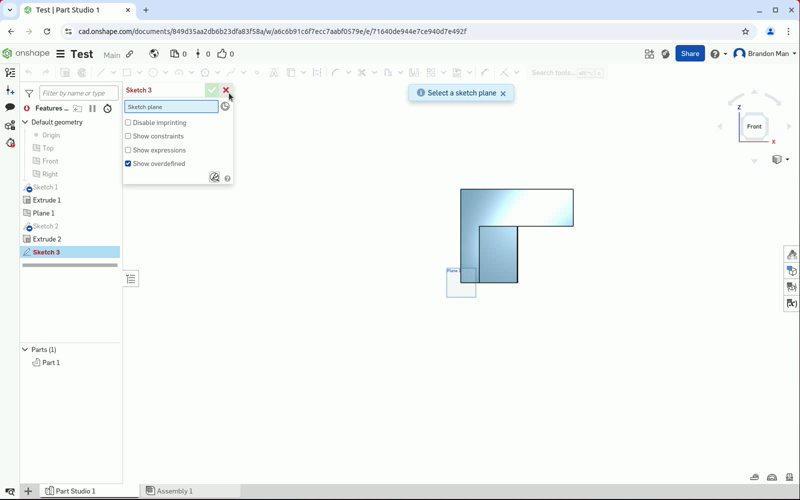
mouse_move(73, 215)
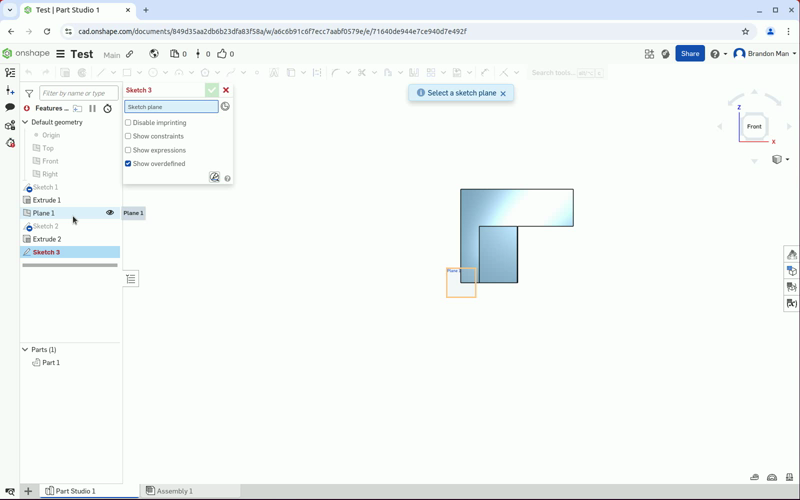
click(73, 215)
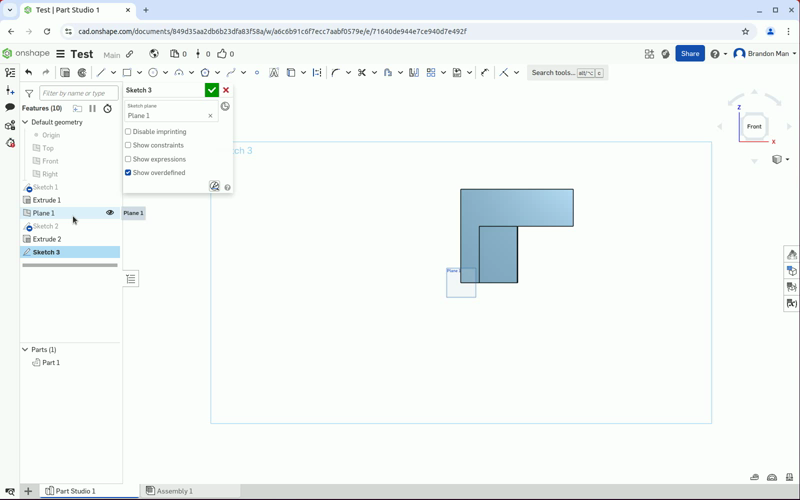
mouse_move(73, 352)
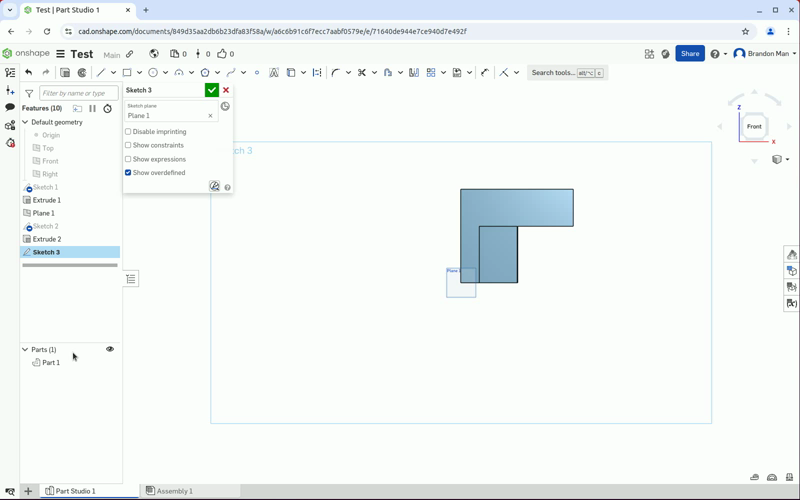
key(y)
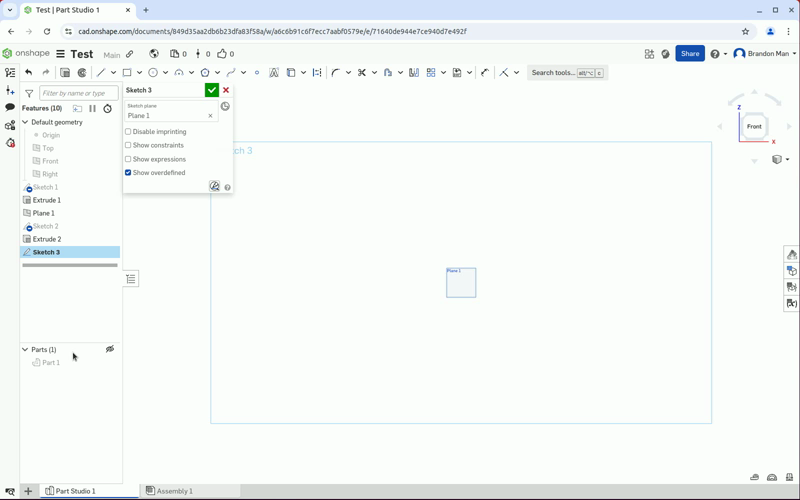
key(l)
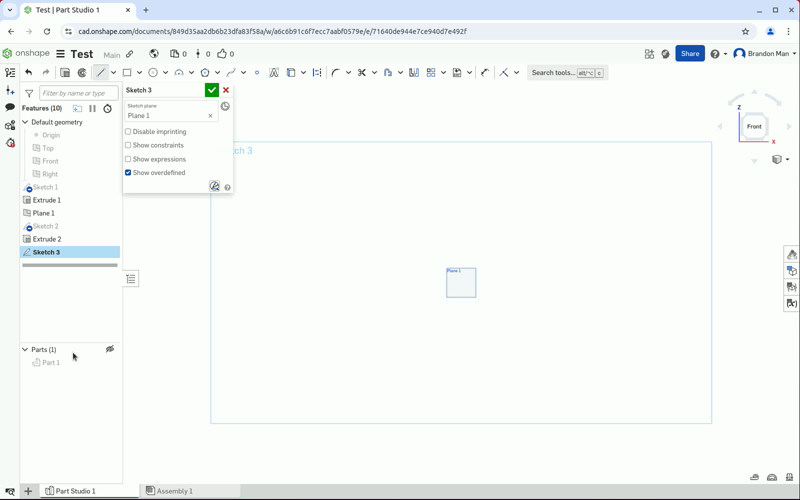
key_down(shift)
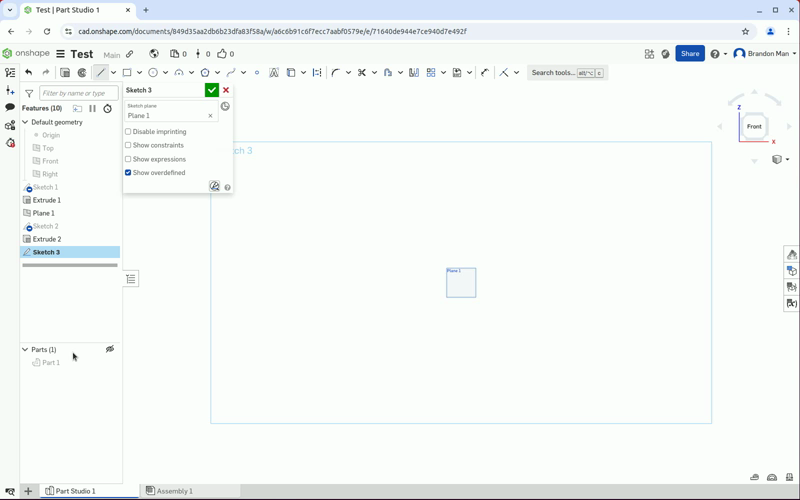
mouse_move(479, 226)
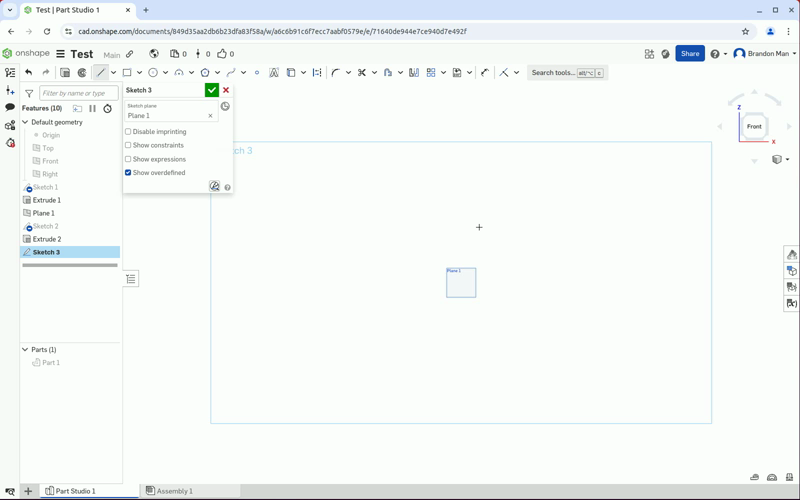
click(479, 226)
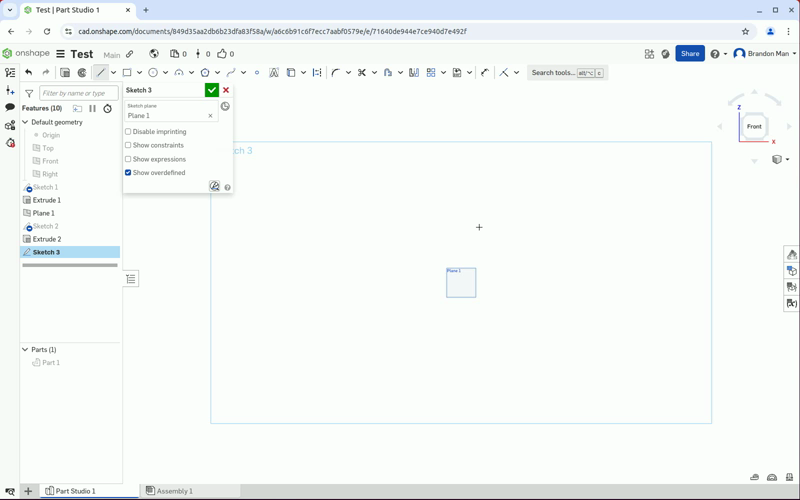
key_up(shift)
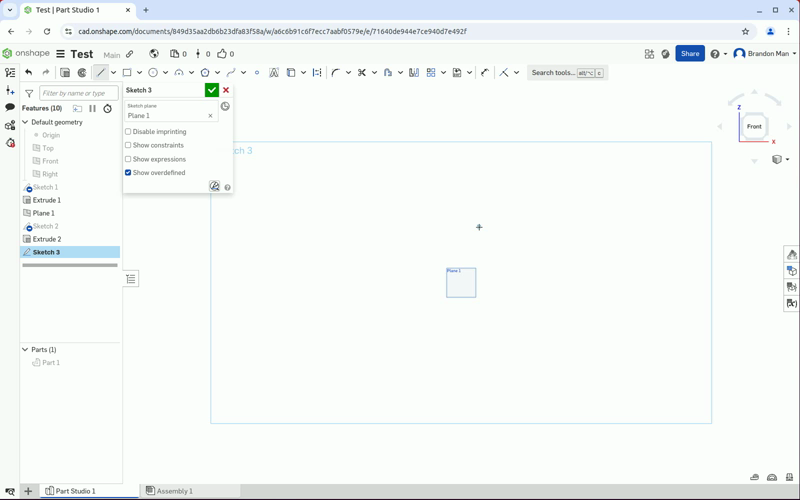
key_down(shift)
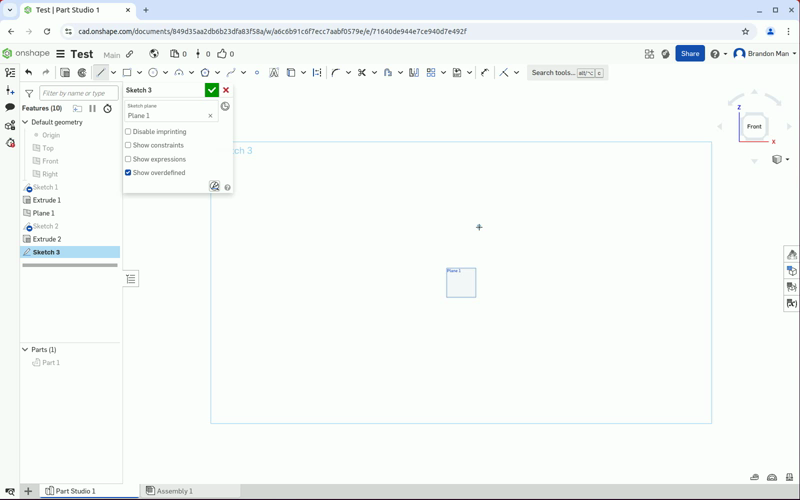
mouse_move(573, 226)
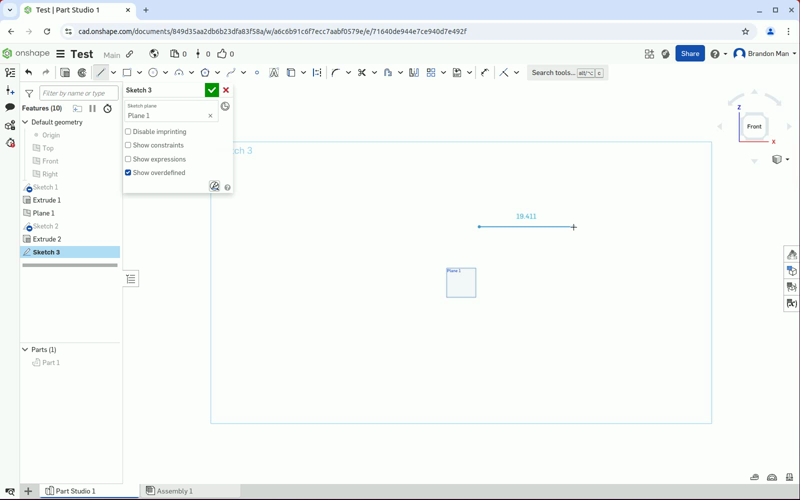
click(573, 226)
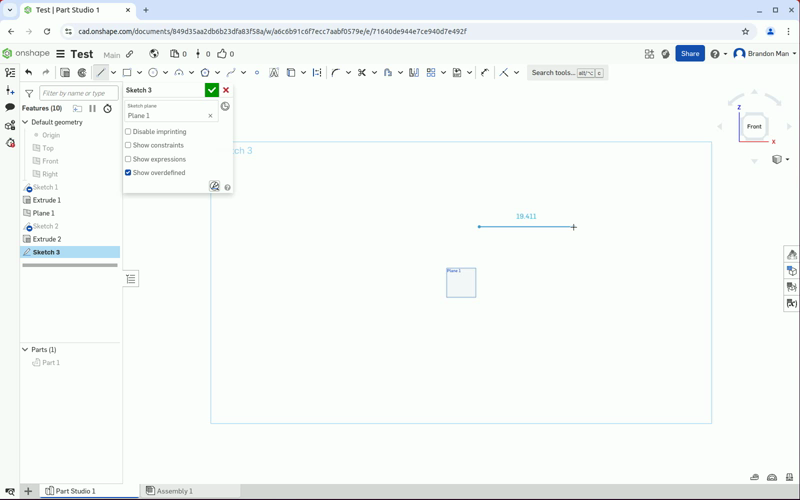
key_up(shift)
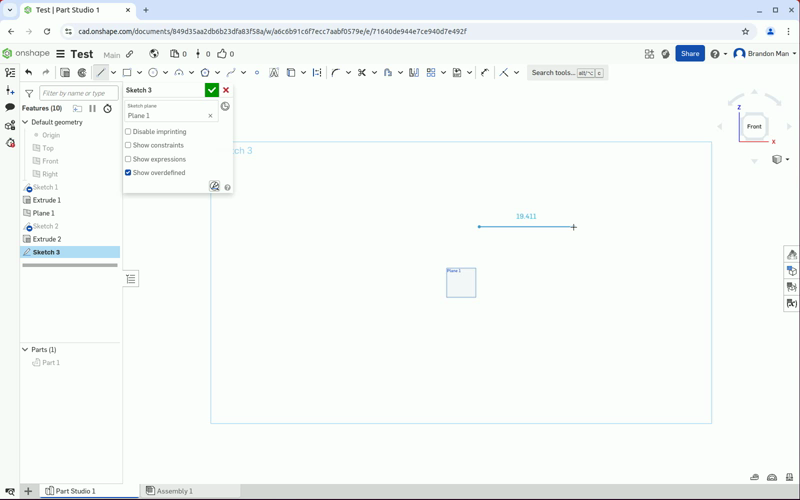
key_down(shift)
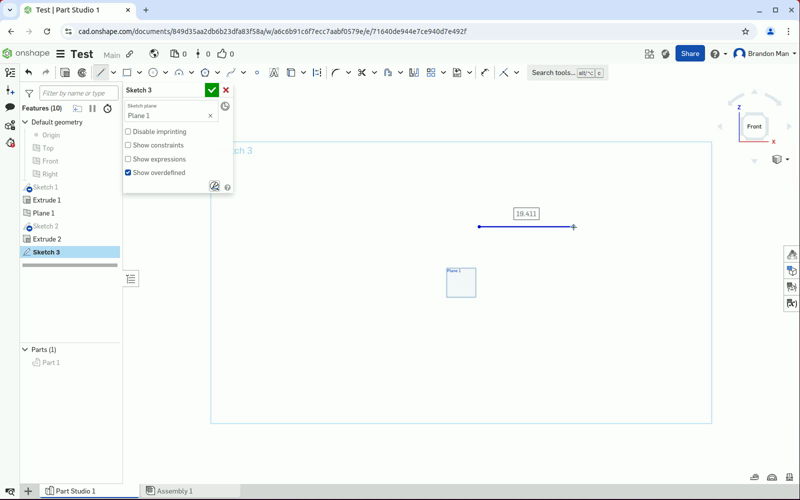
mouse_move(589, 226)
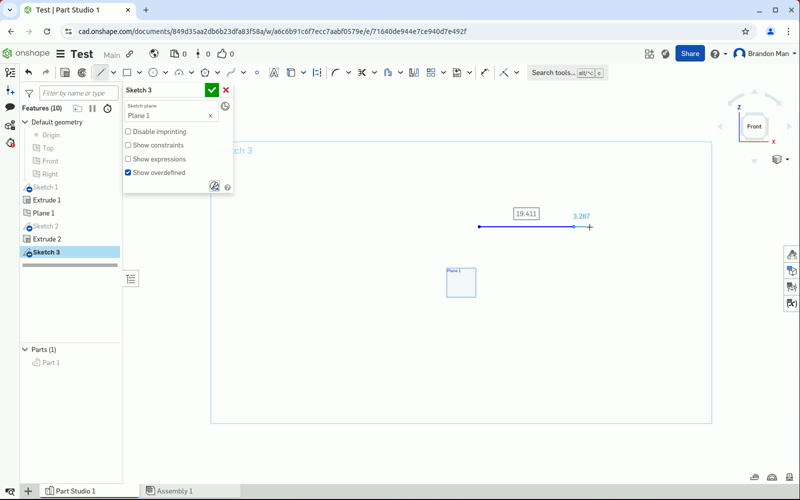
mouse_move(573, 207)
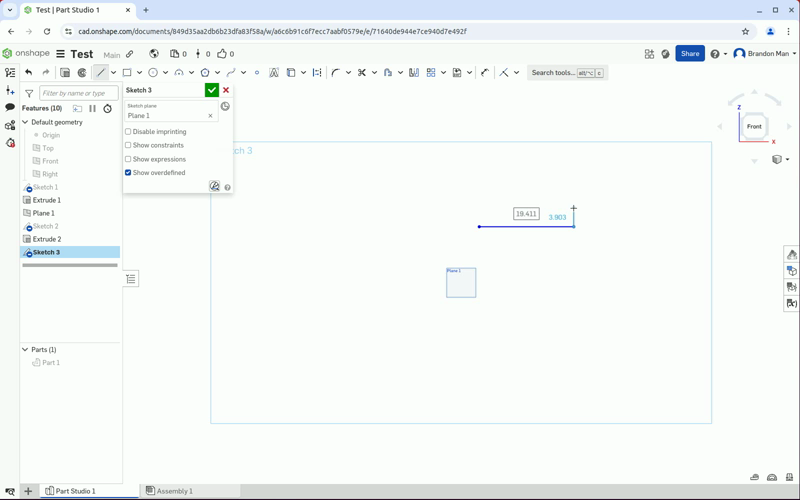
click(573, 207)
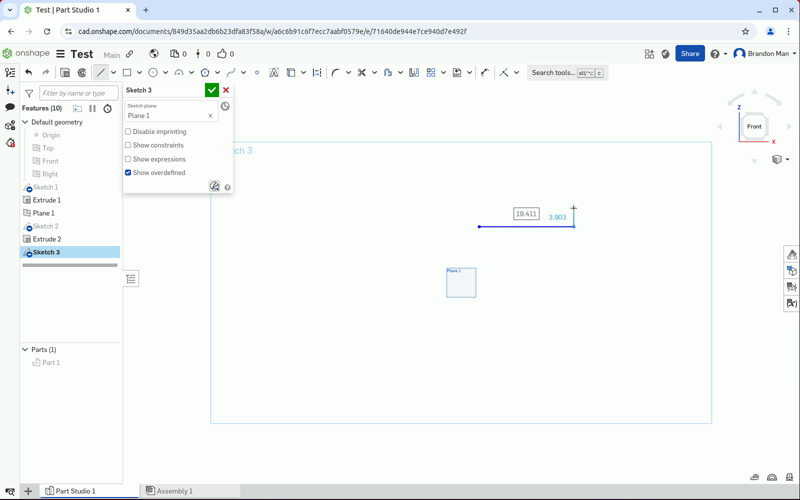
key_up(shift)
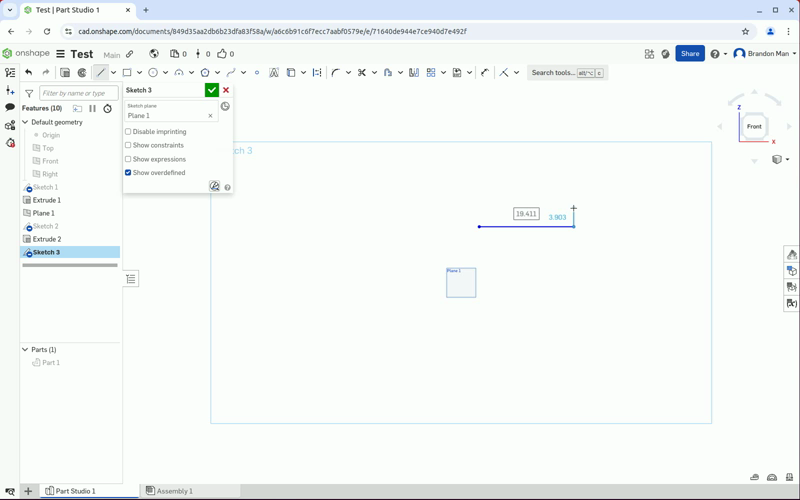
key_down(shift)
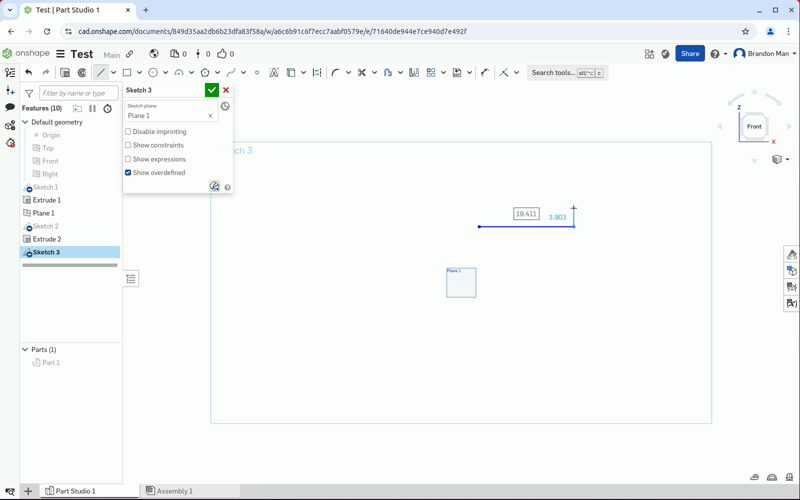
mouse_move(479, 207)
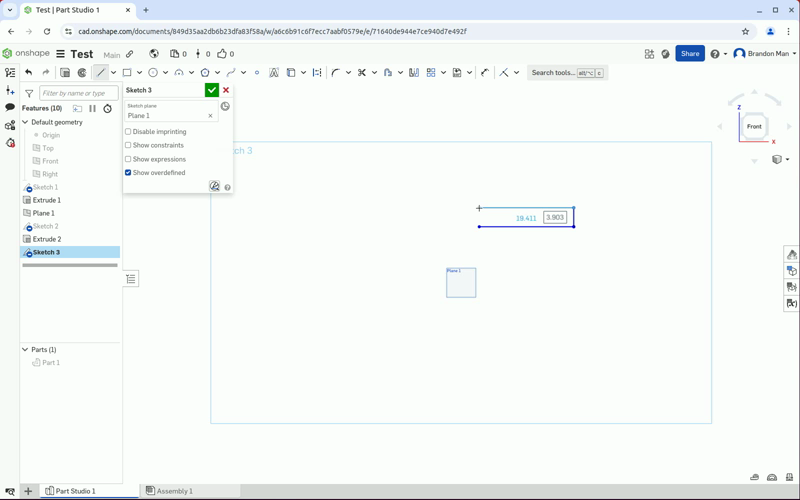
click(479, 207)
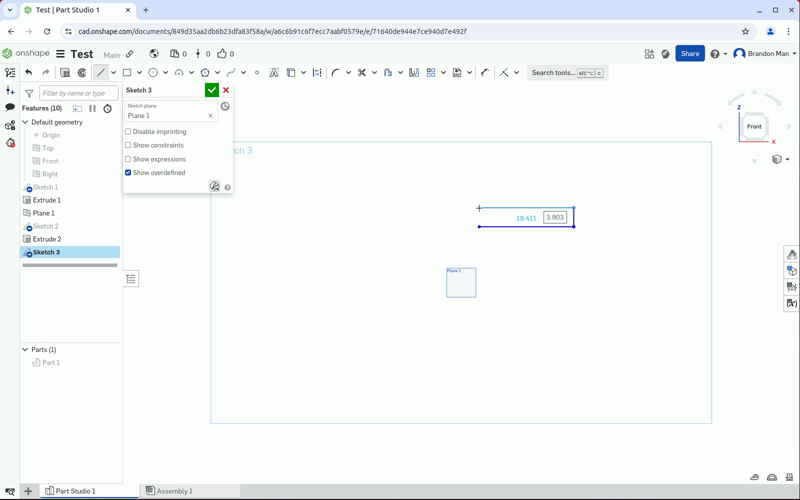
key_up(shift)
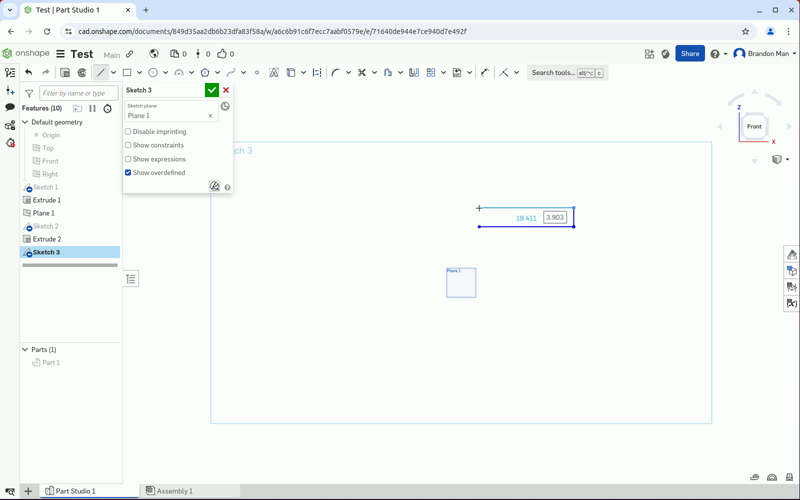
mouse_move(509, 207)
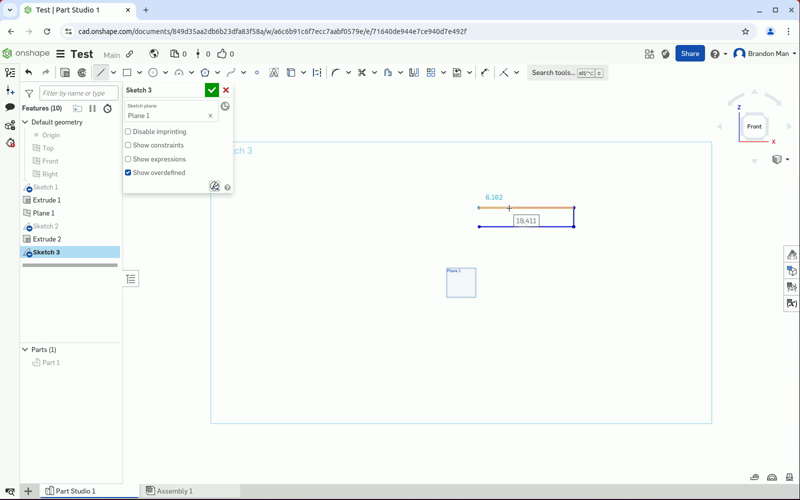
key_down(shift)
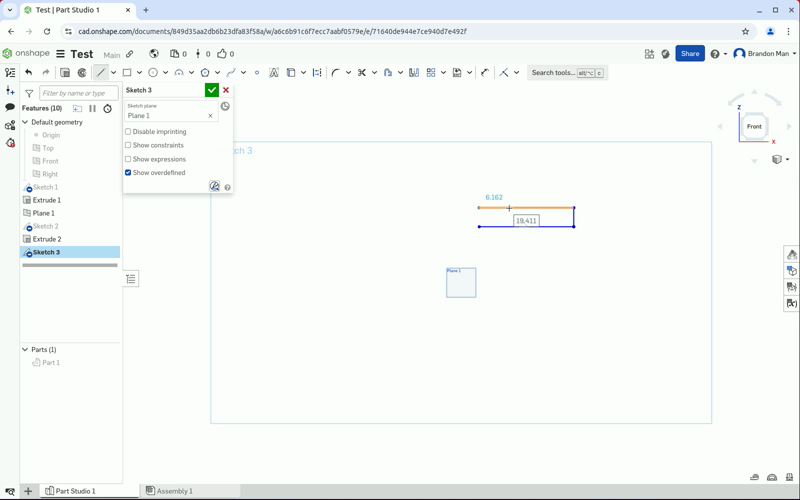
mouse_move(479, 226)
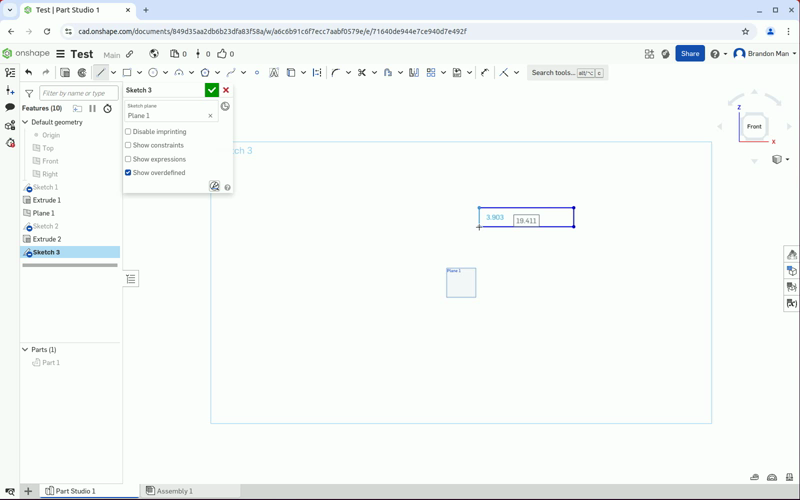
key_up(shift)
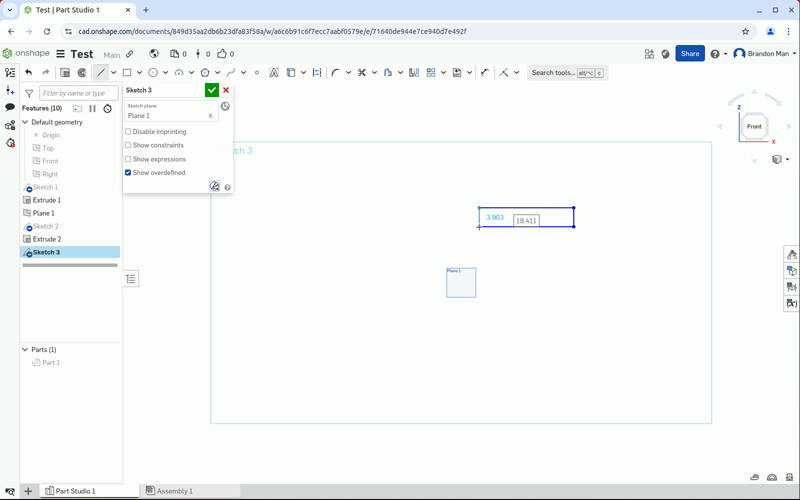
click(479, 226)
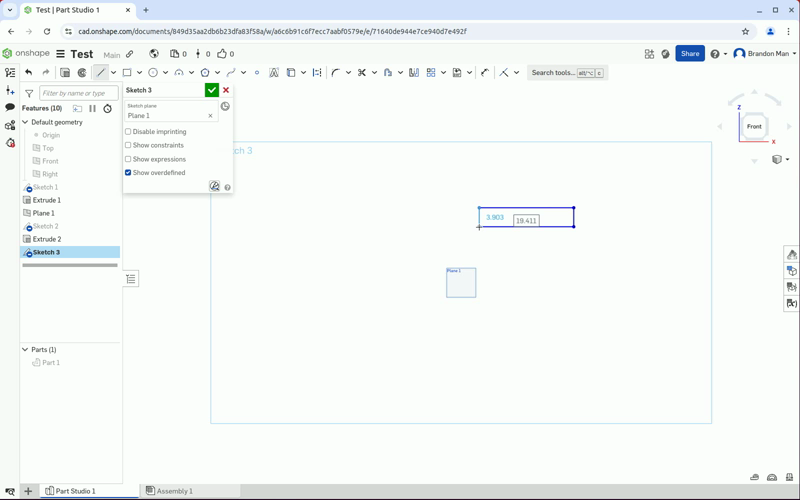
key(esc)
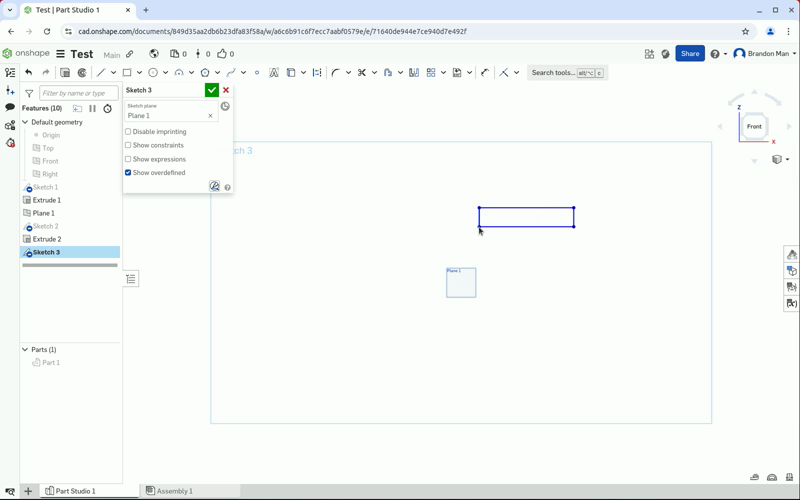
mouse_move(559, 213)
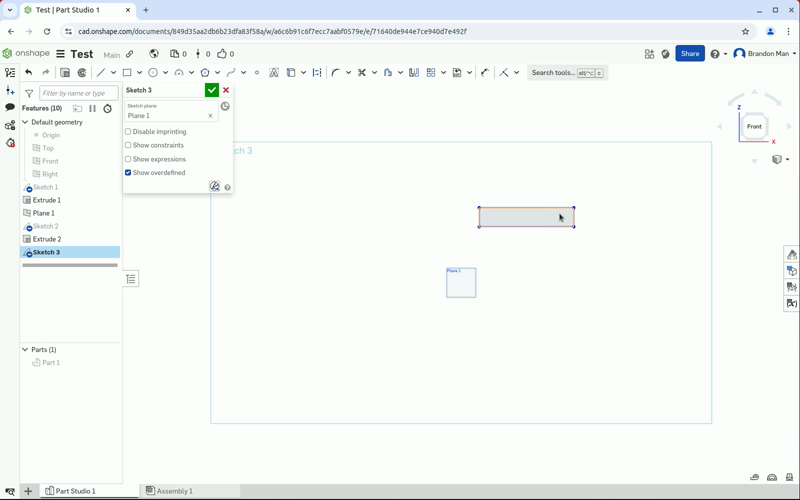
scroll(6)
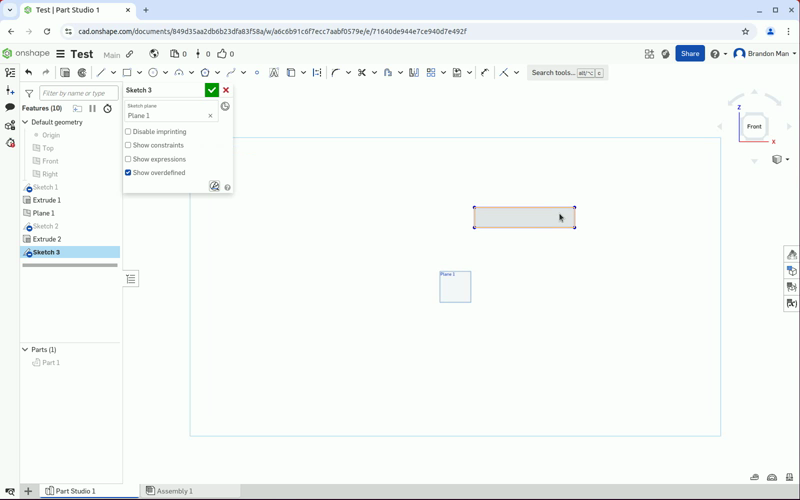
scroll(6)
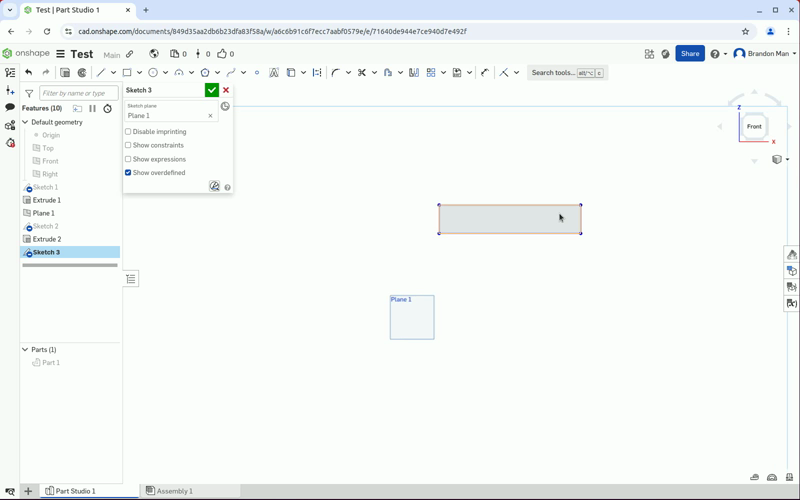
scroll(6)
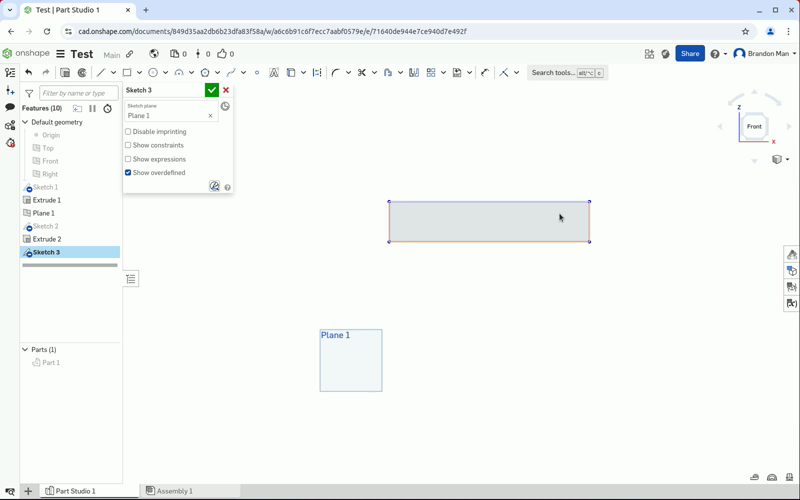
scroll(6)
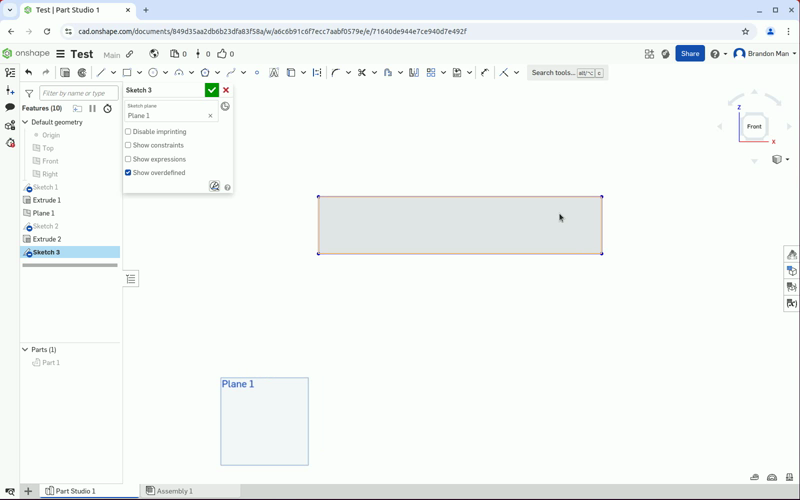
scroll(6)
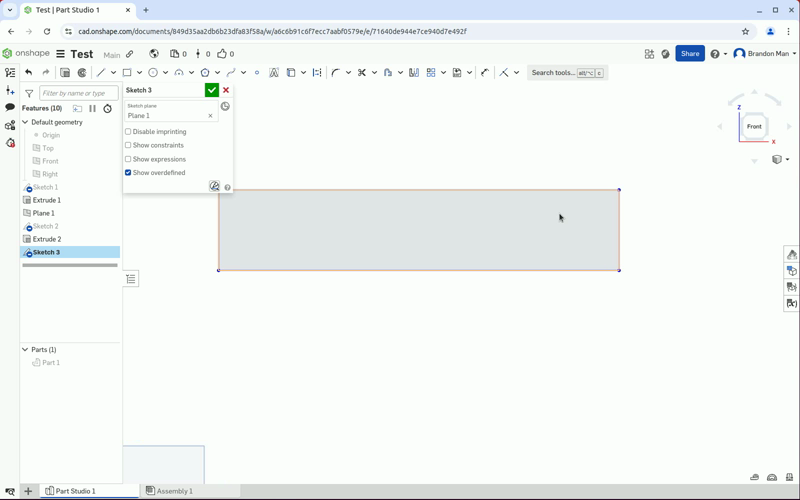
scroll(6)
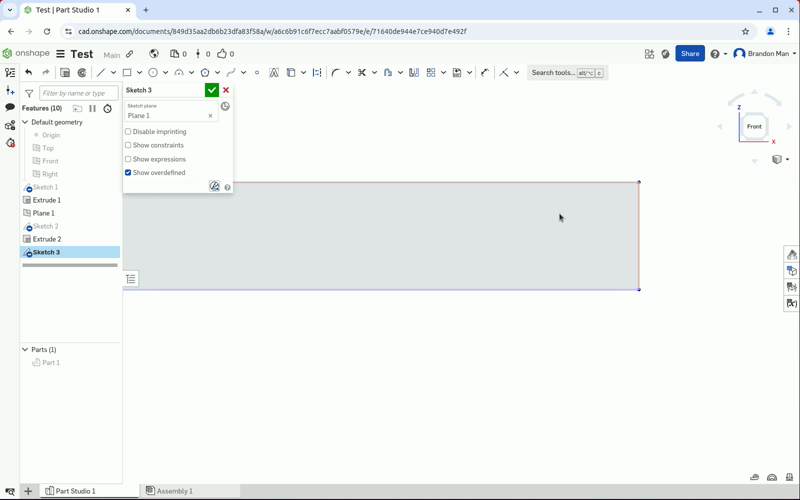
scroll(6)
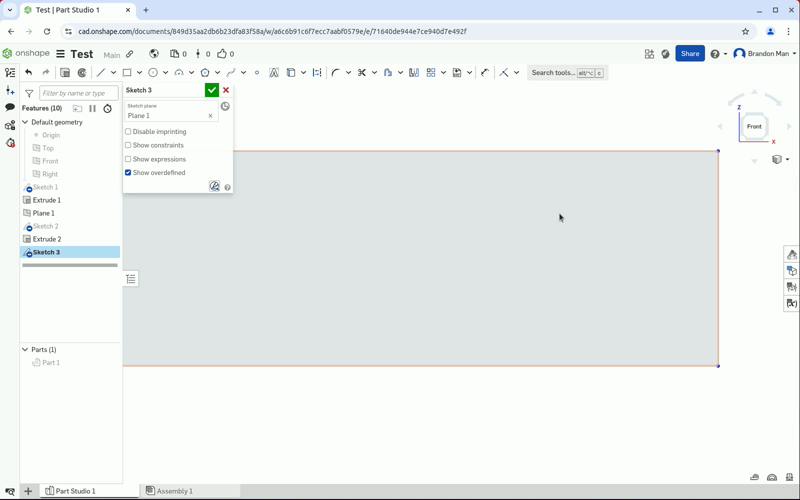
click(559, 213)
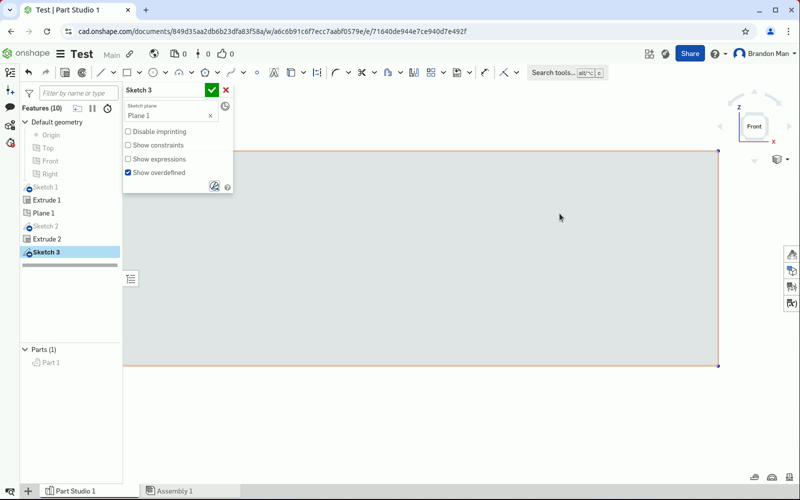
scroll(-6)
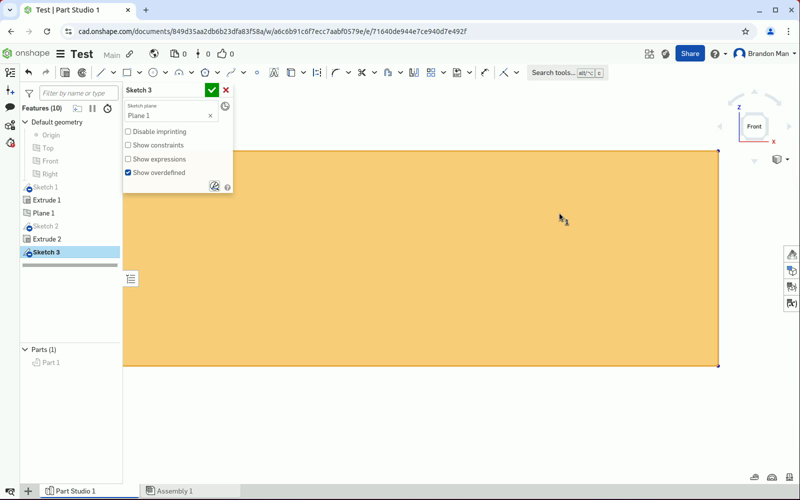
scroll(-6)
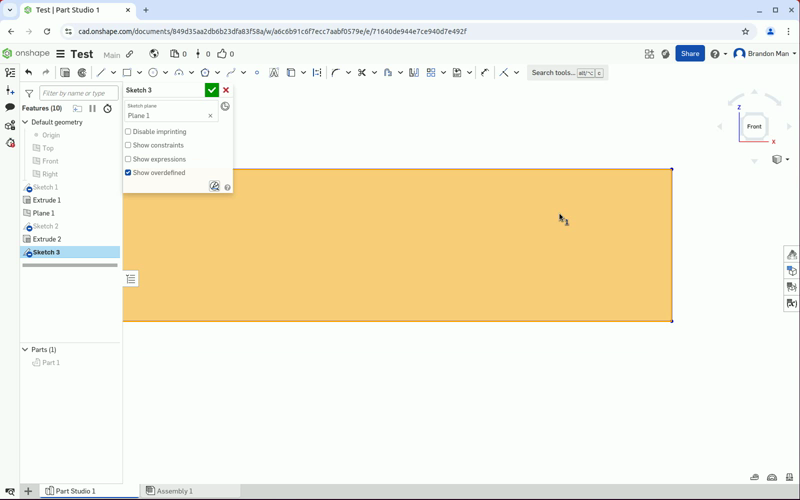
scroll(-6)
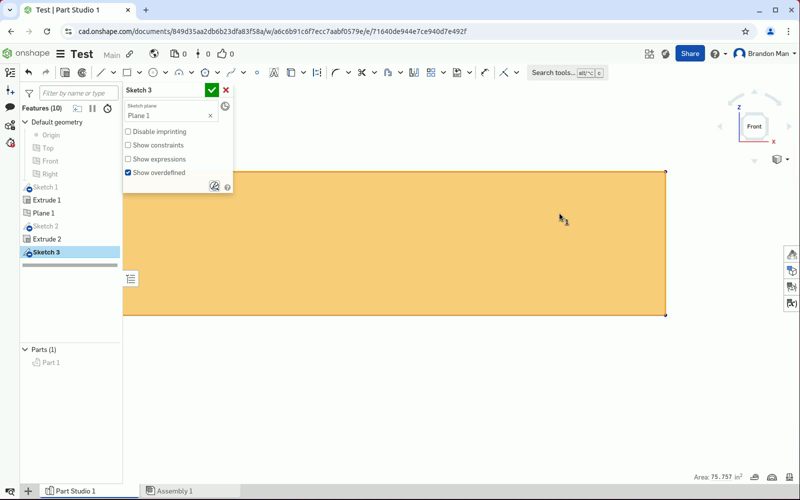
scroll(-6)
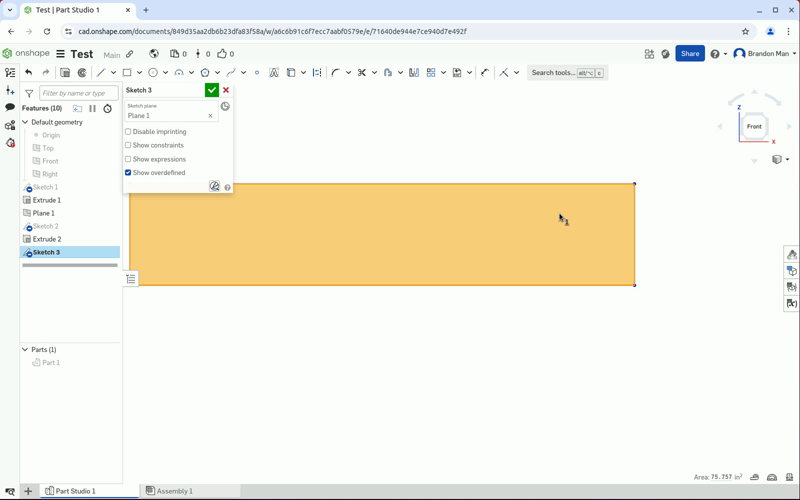
scroll(-6)
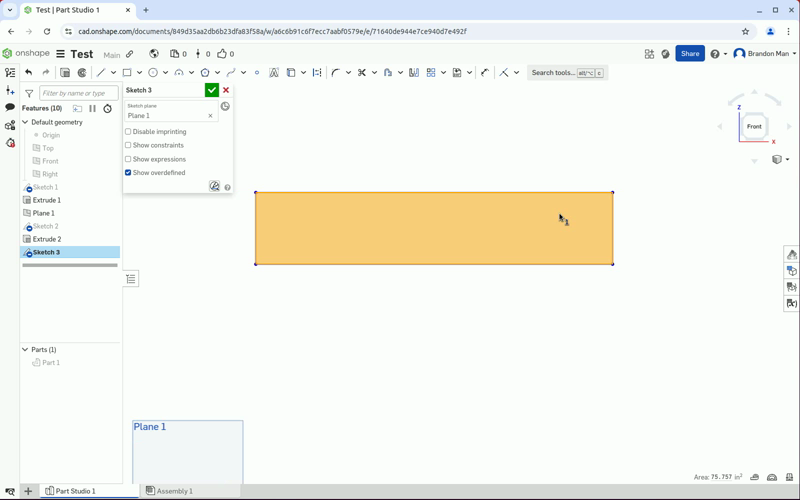
scroll(-6)
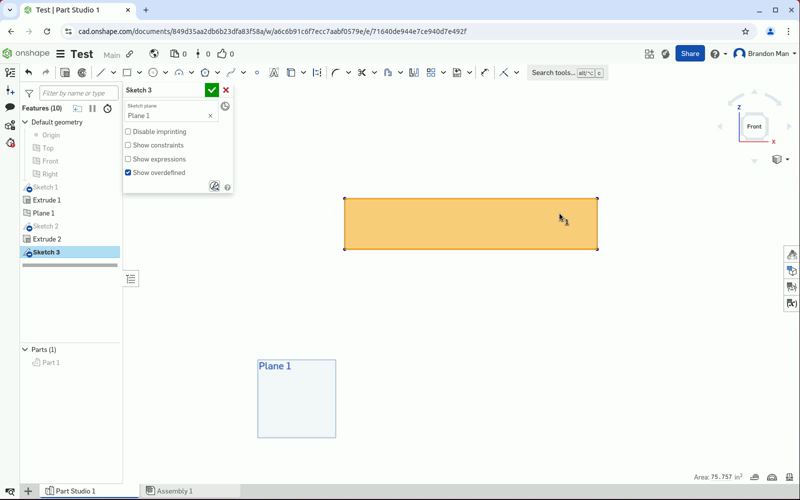
scroll(-6)
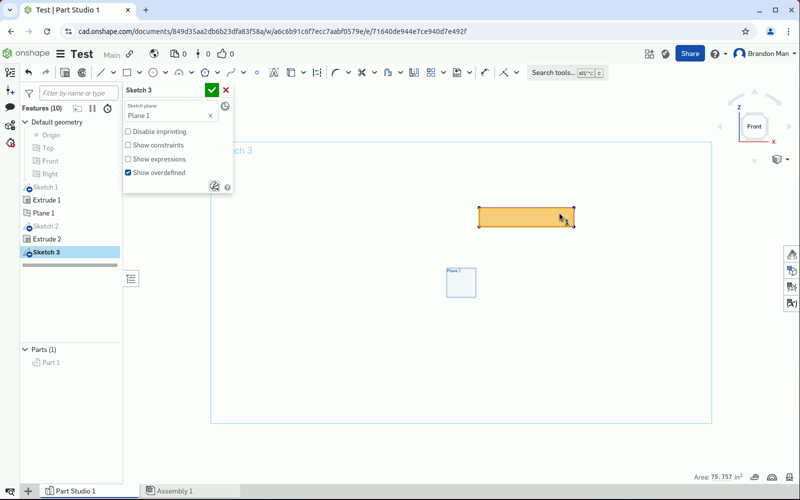
mouse_move(73, 352)
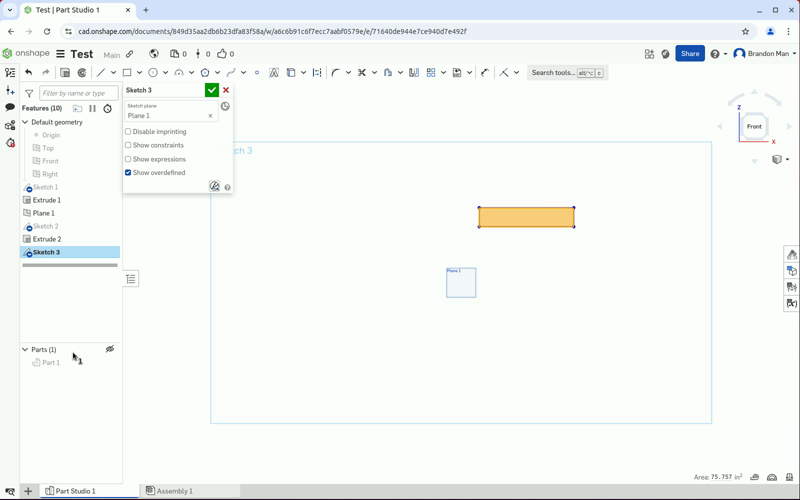
key(shift+y)
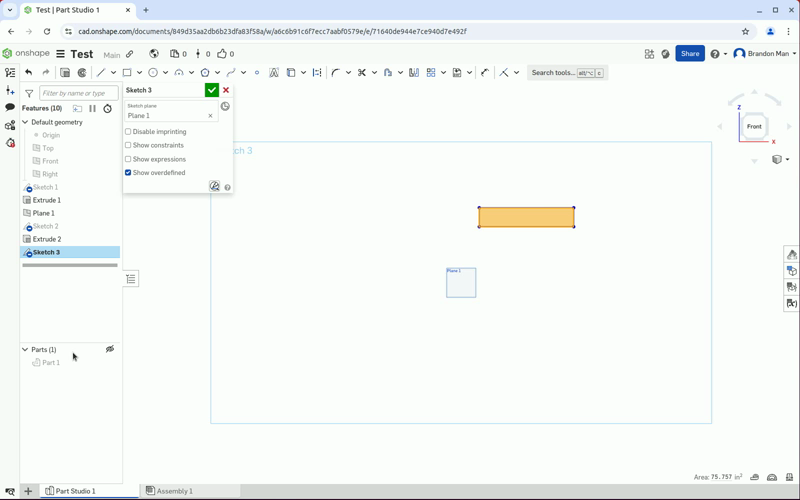
key(shift+e)
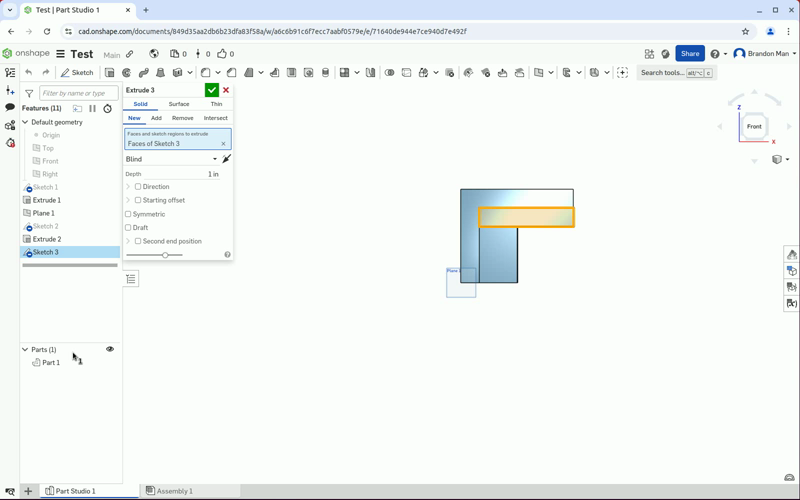
mouse_move(143, 106)
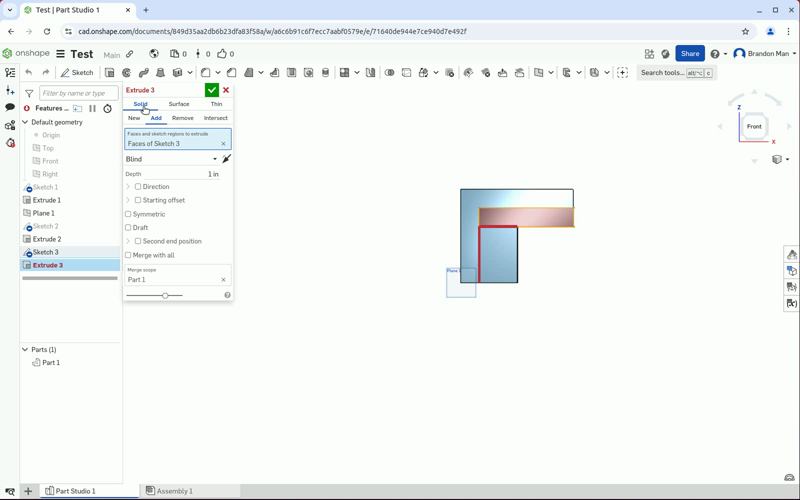
click(143, 106)
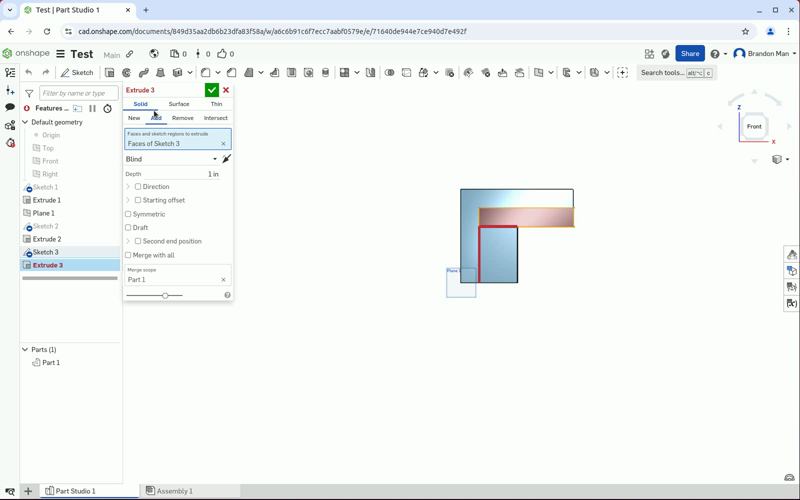
mouse_move(186, 120)
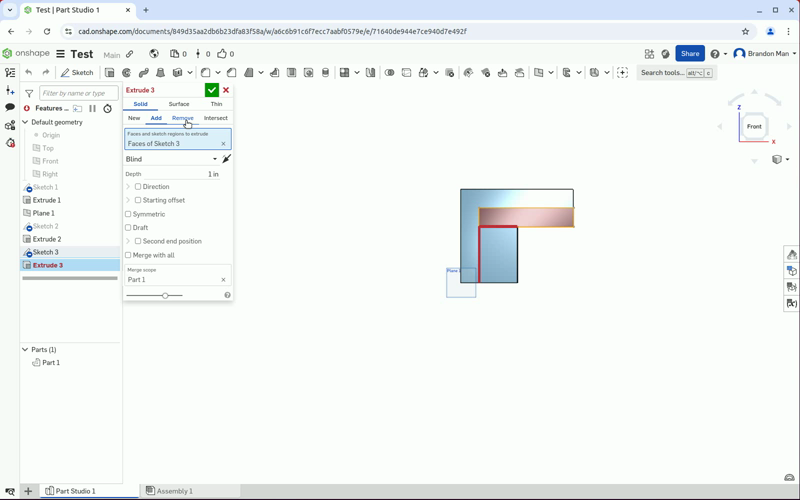
click(186, 120)
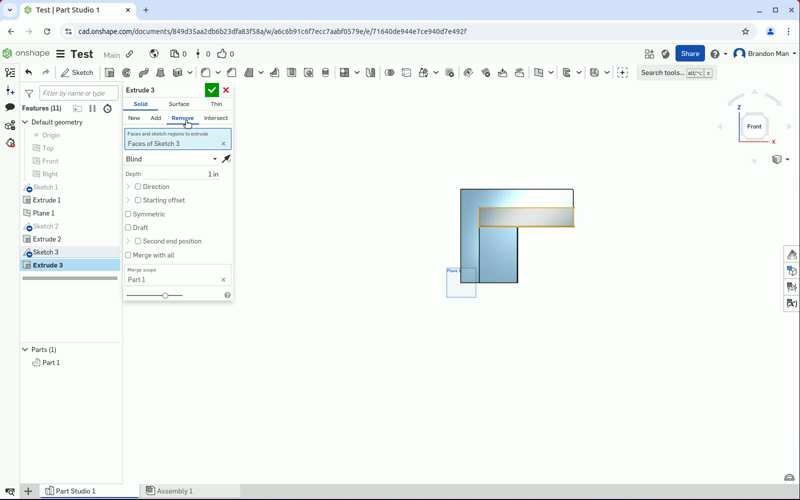
key(tab, 4)
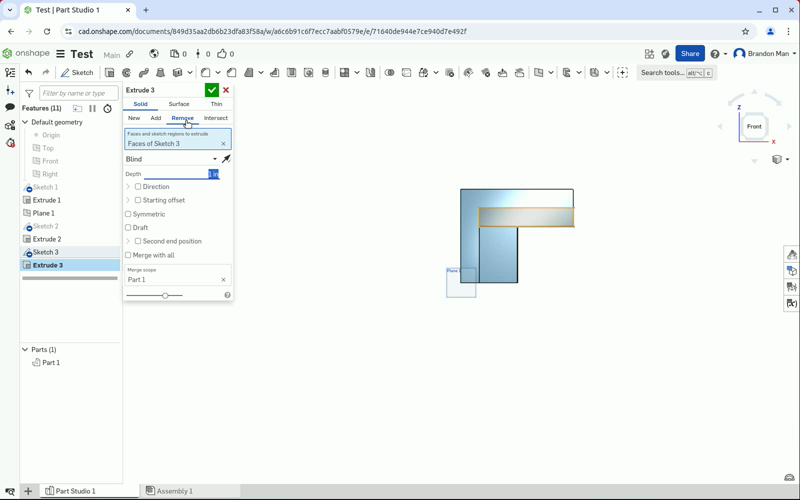
text(15.405)
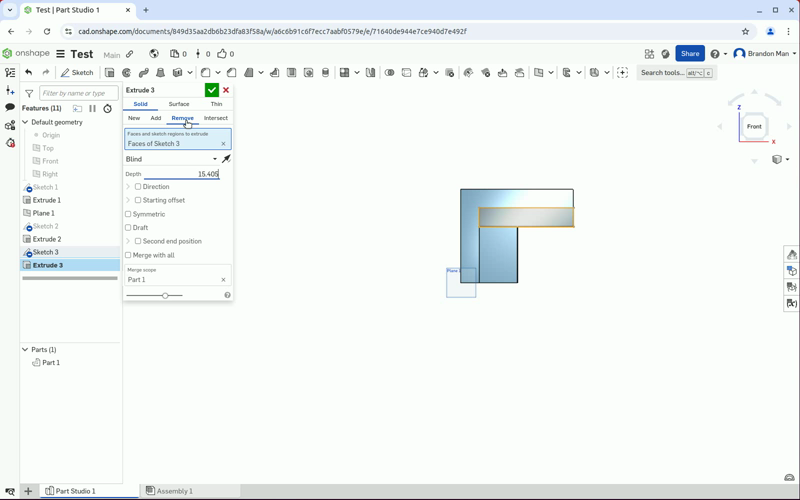
key(tab, 6)
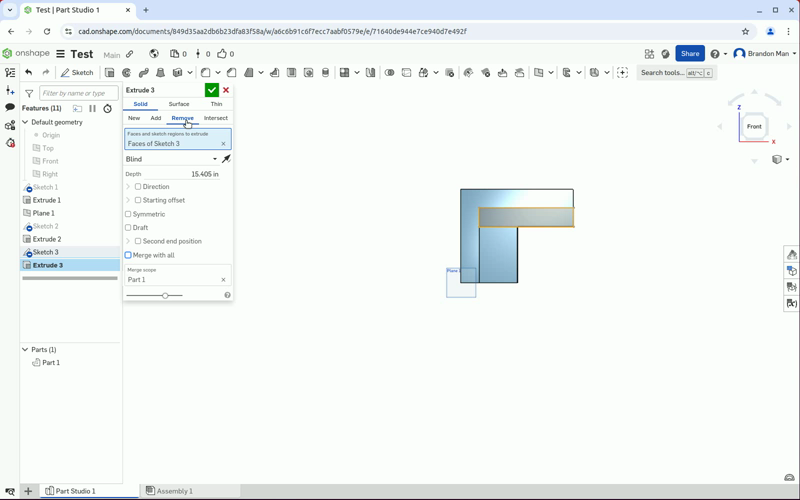
key(space)
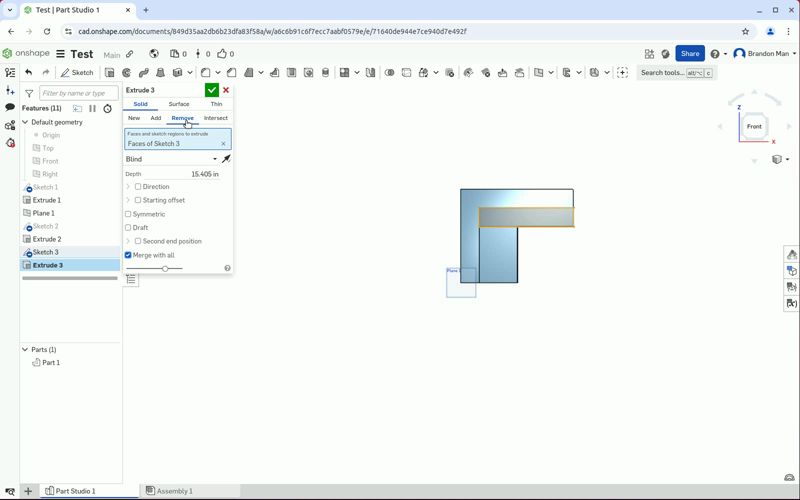
key(enter)
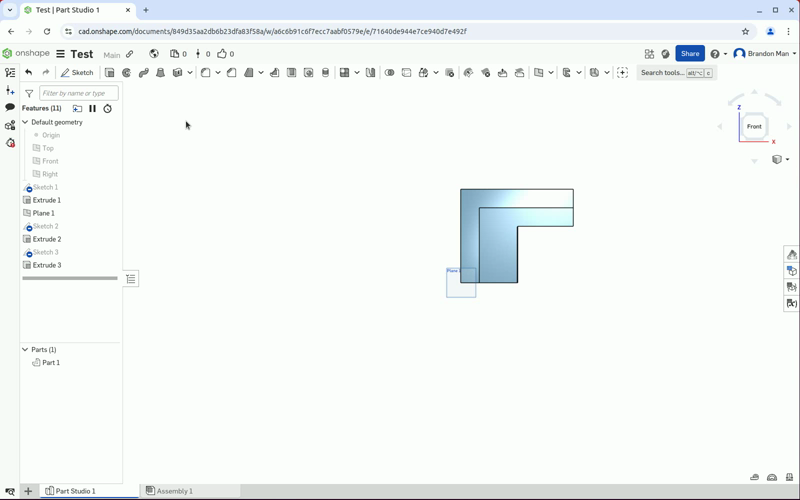
key(shift+h)
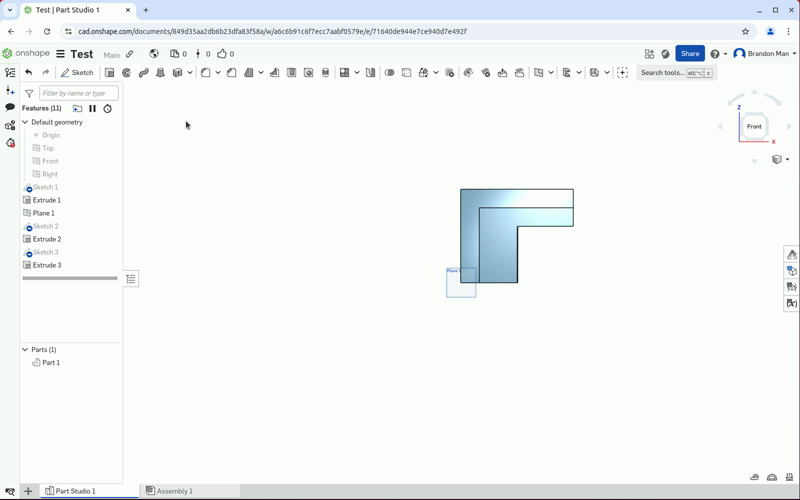
key(shift+h)
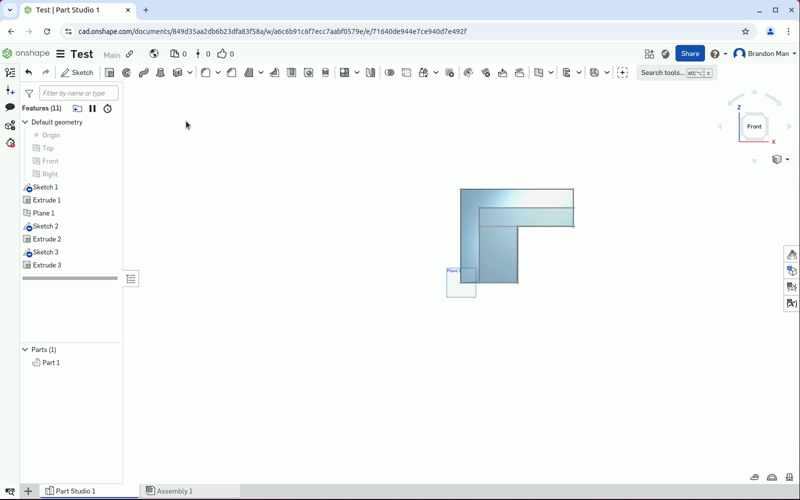
key(shift+7)
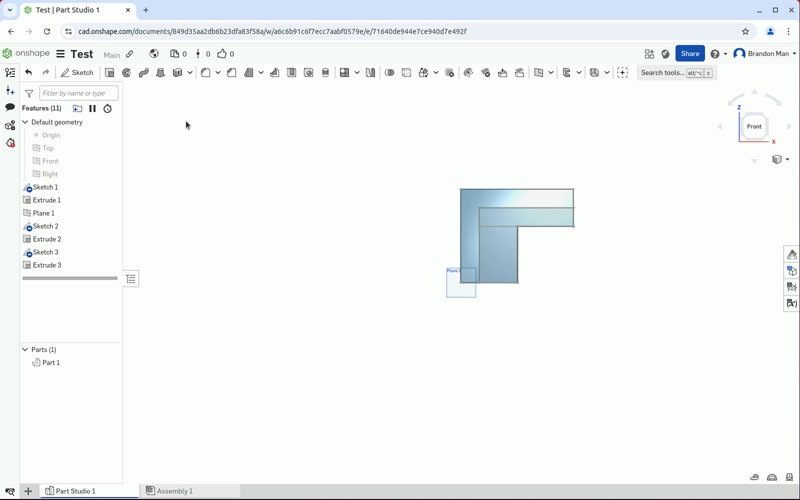
key(left, 2)
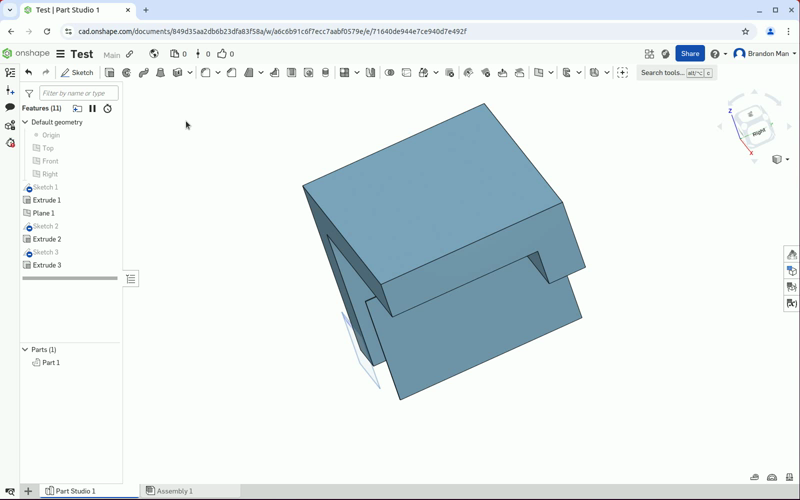
key(down, 2)
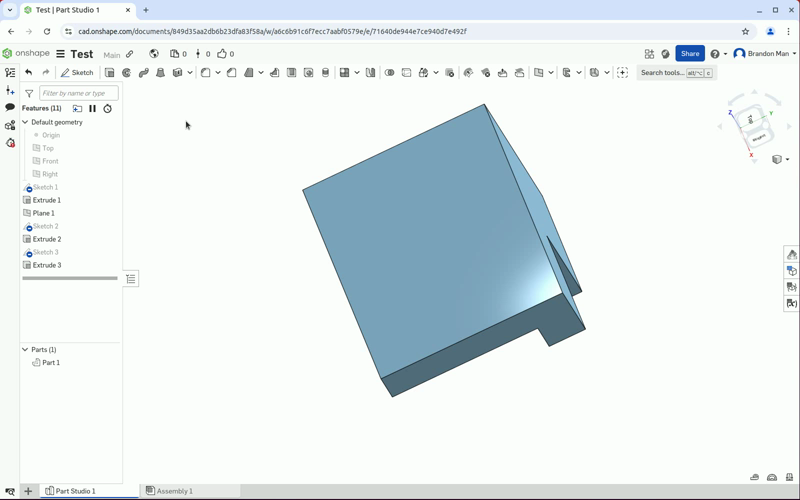
key(up, 2)
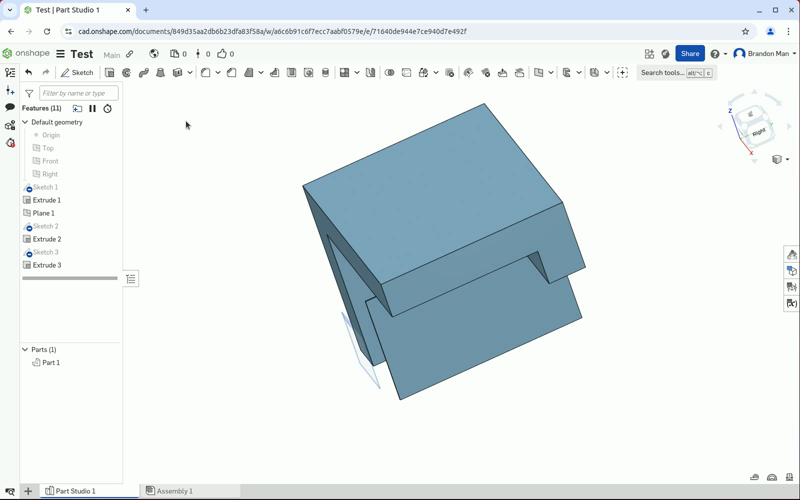
key(right, 2)
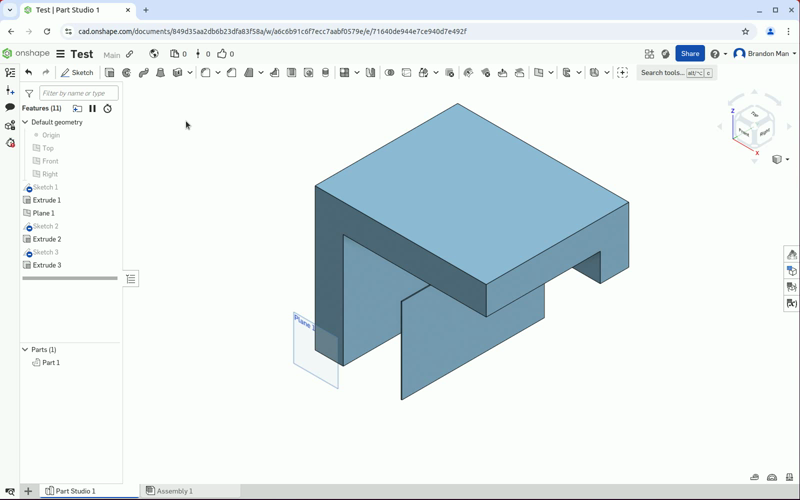
mouse_move(73, 189)
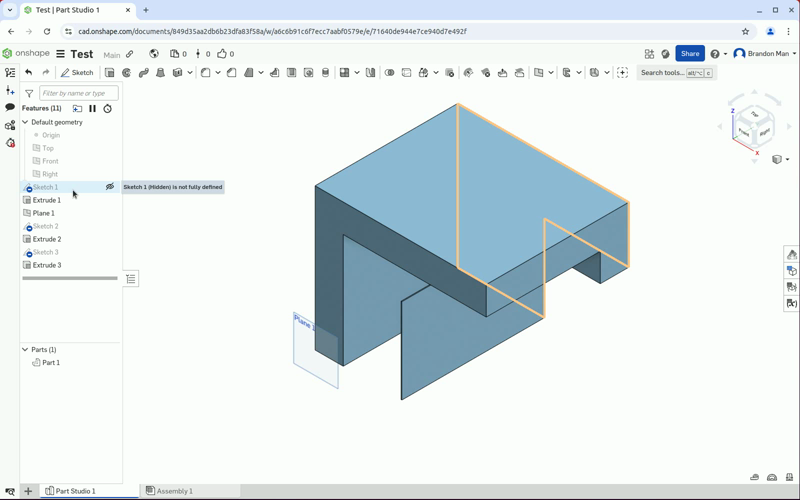
click(73, 189)